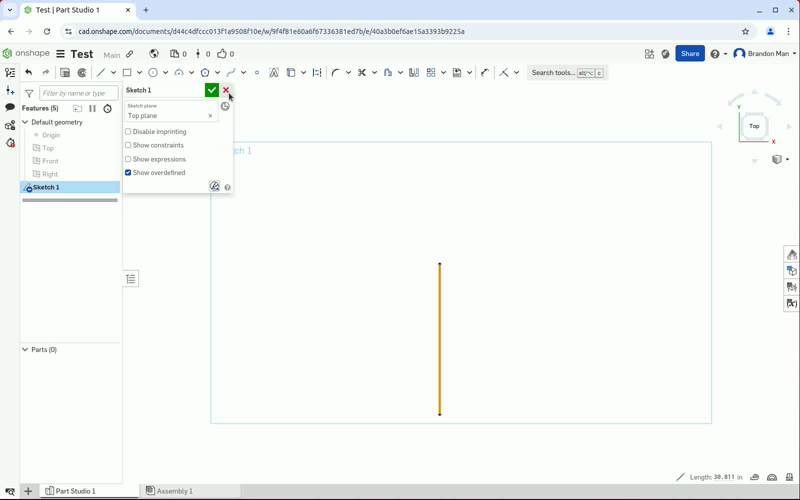
key(shift+h)
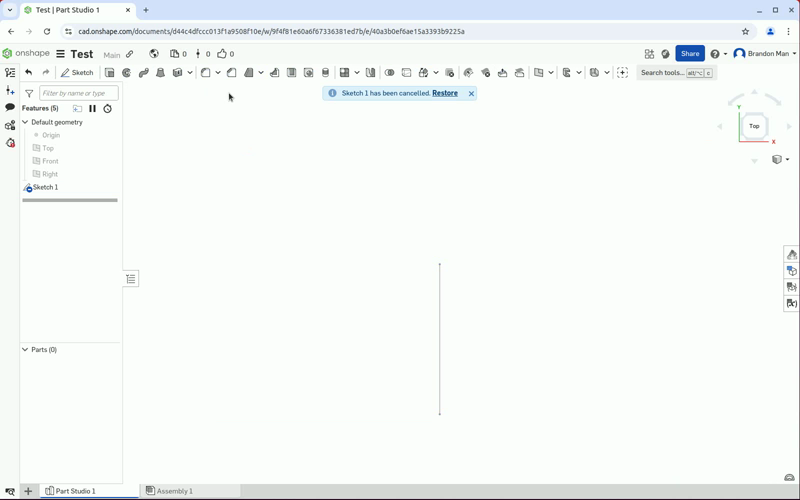
key(shift+s)
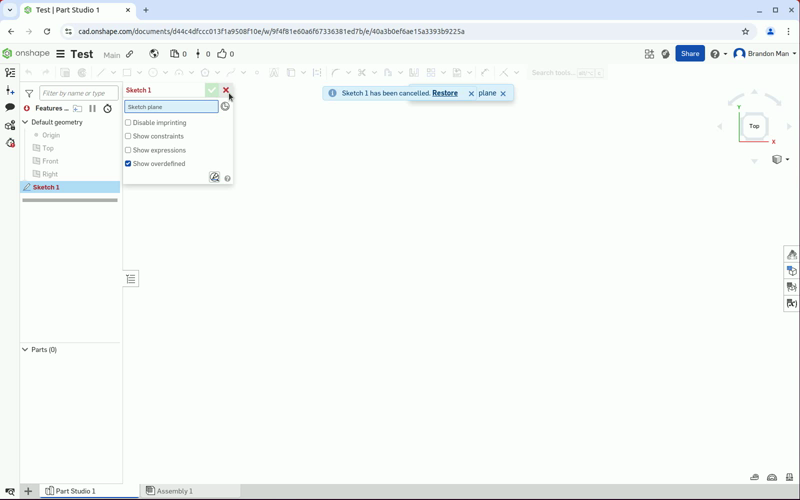
mouse_move(73, 150)
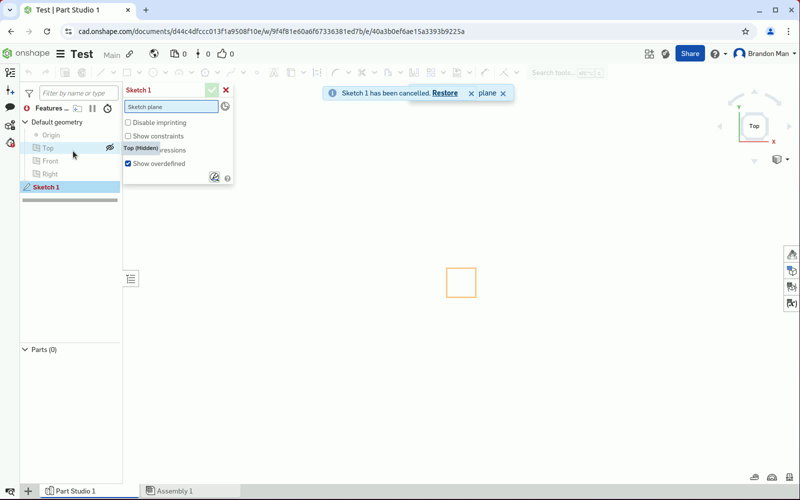
click(73, 150)
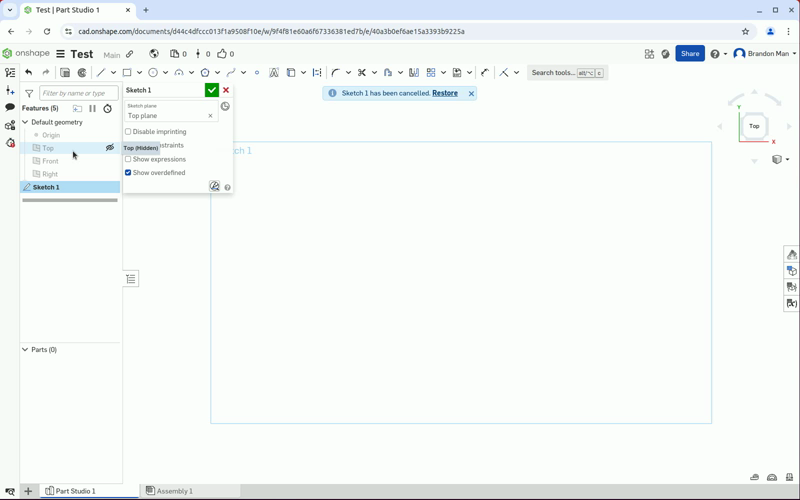
mouse_move(73, 352)
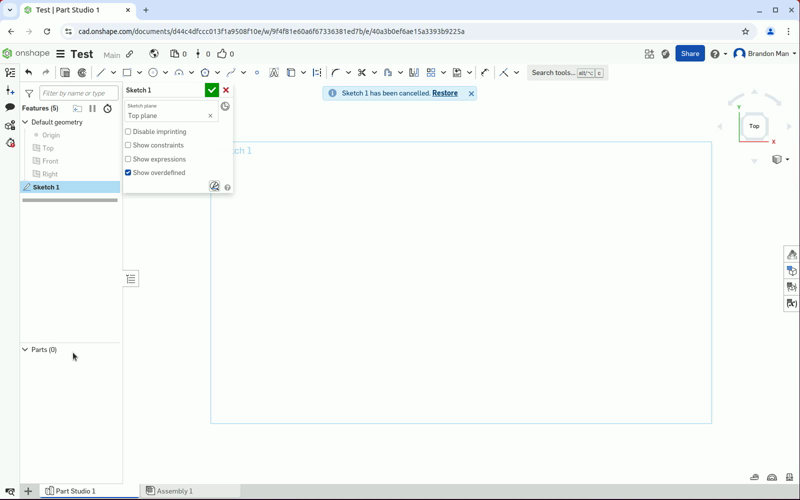
key(y)
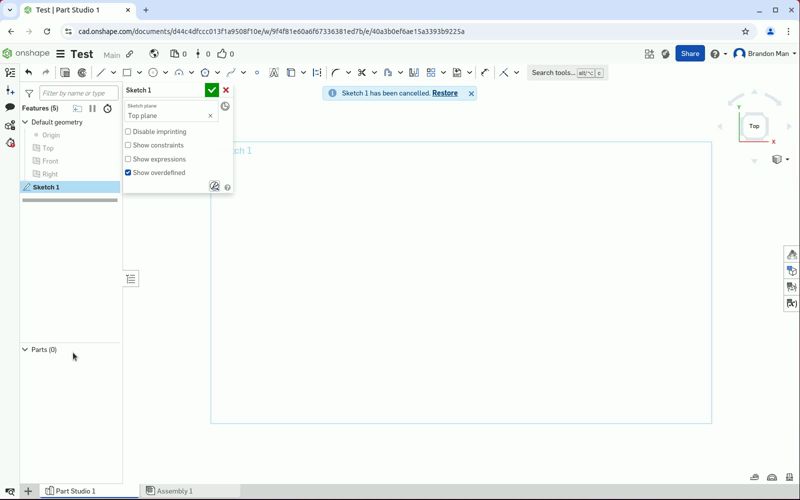
key(l)
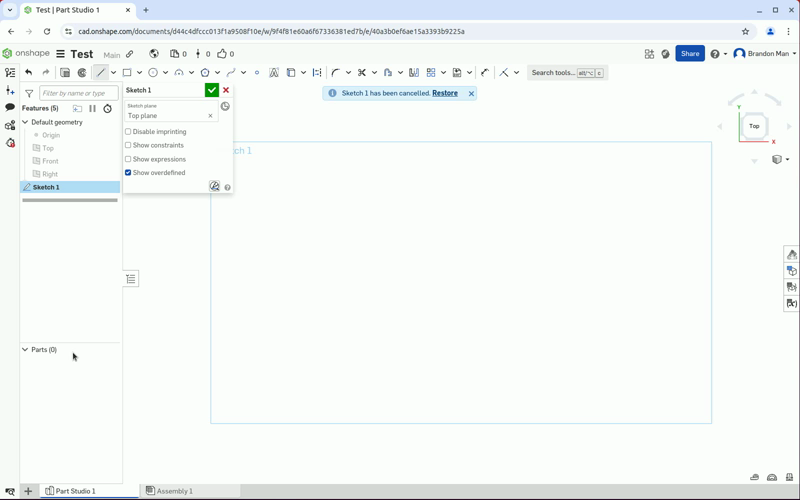
key_down(shift)
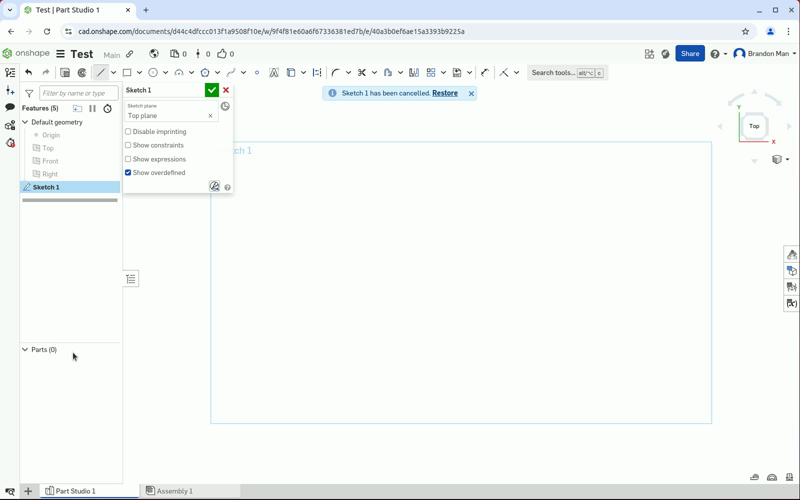
mouse_move(456, 286)
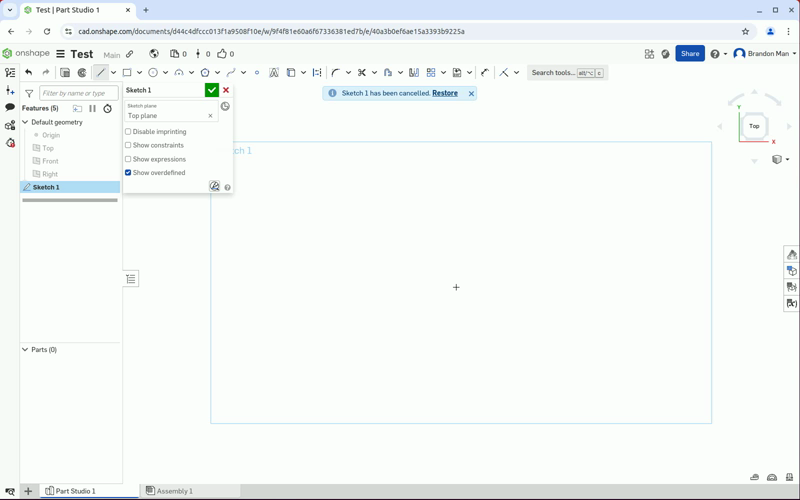
click(456, 286)
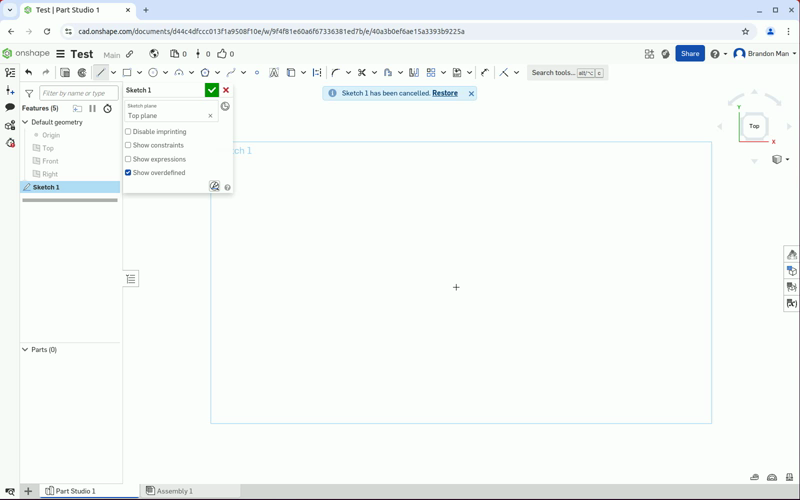
key_up(shift)
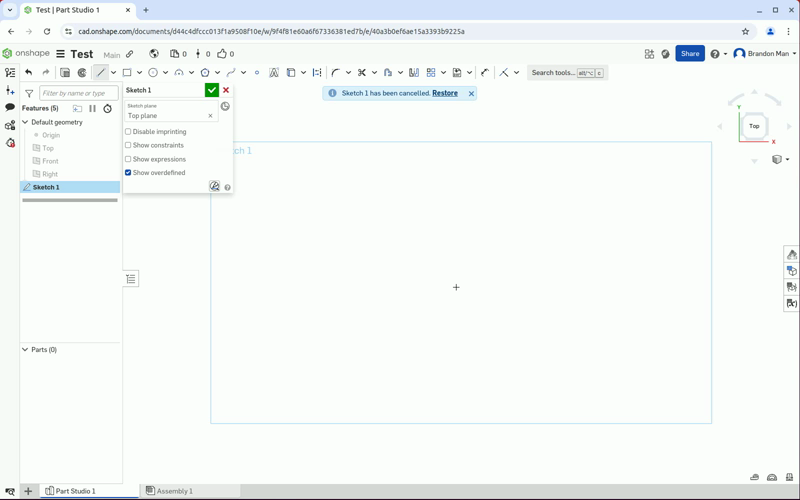
key_down(shift)
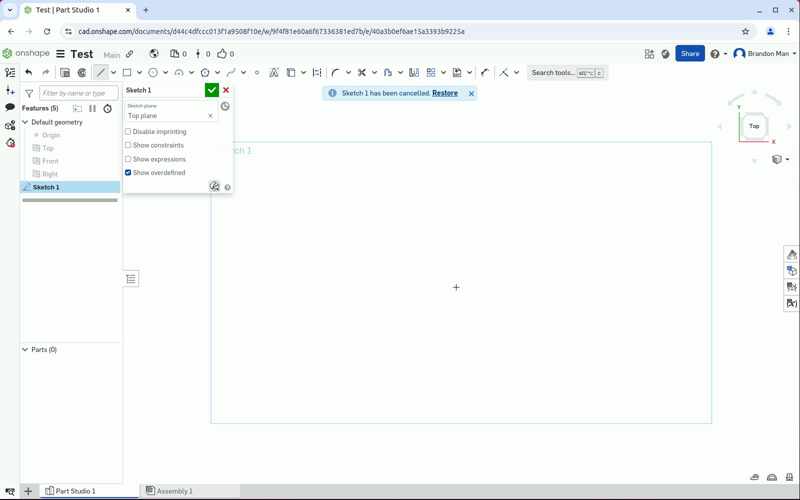
mouse_move(486, 286)
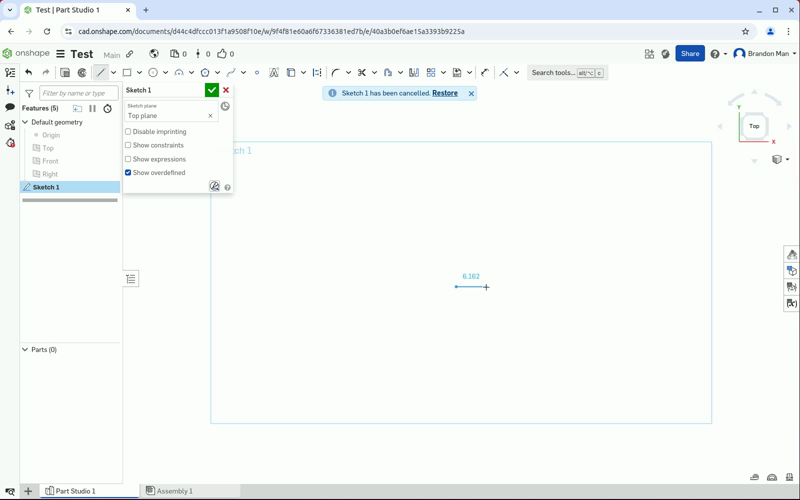
mouse_move(466, 286)
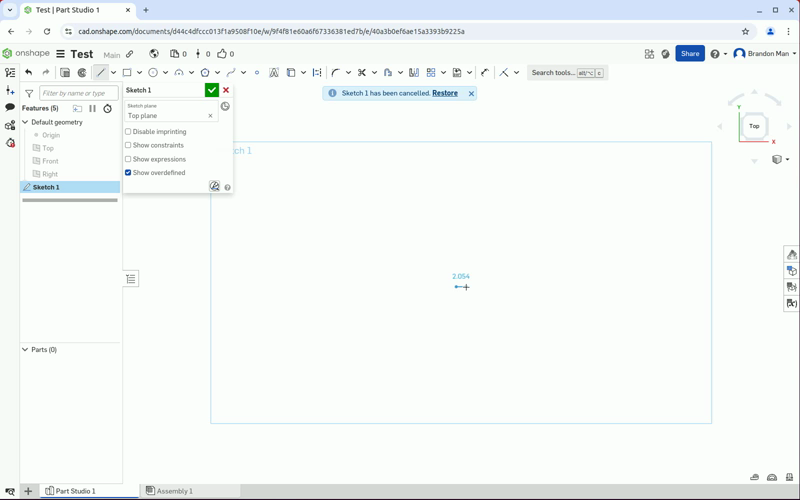
click(466, 286)
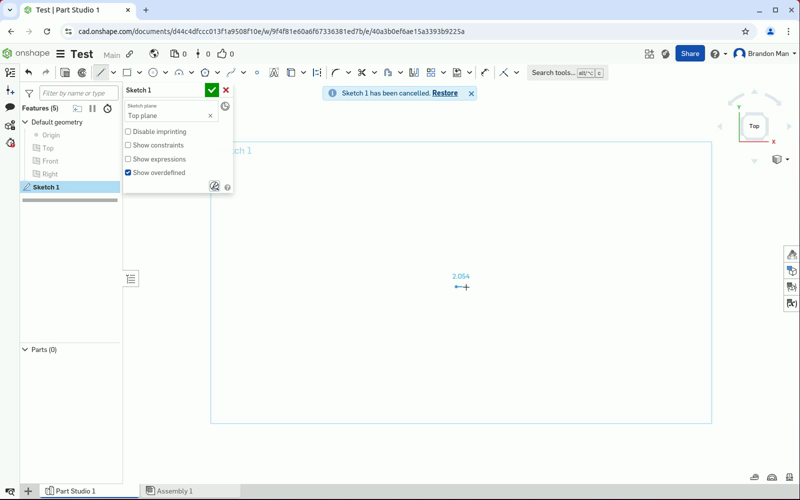
key_up(shift)
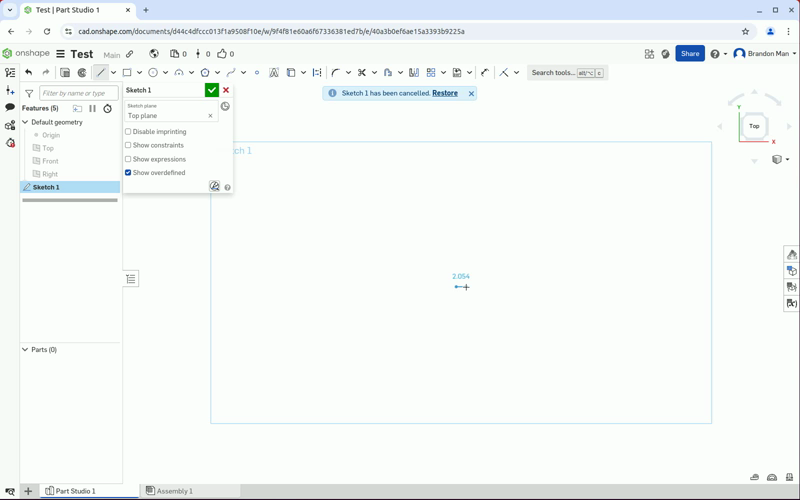
key_down(shift)
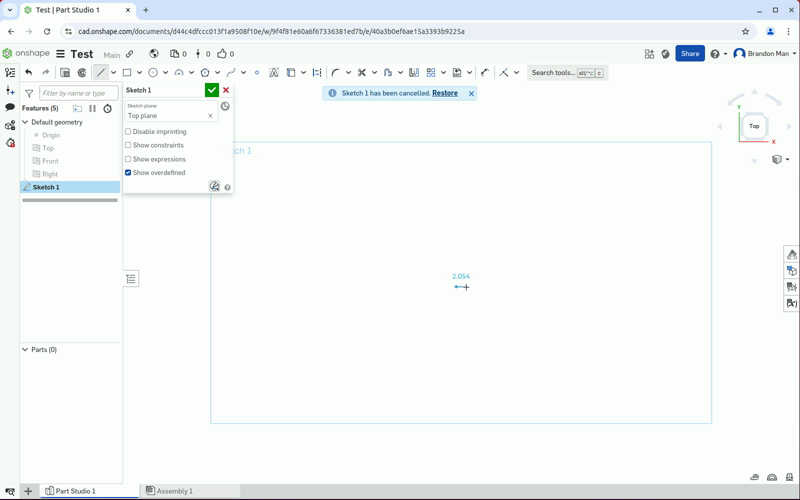
mouse_move(496, 286)
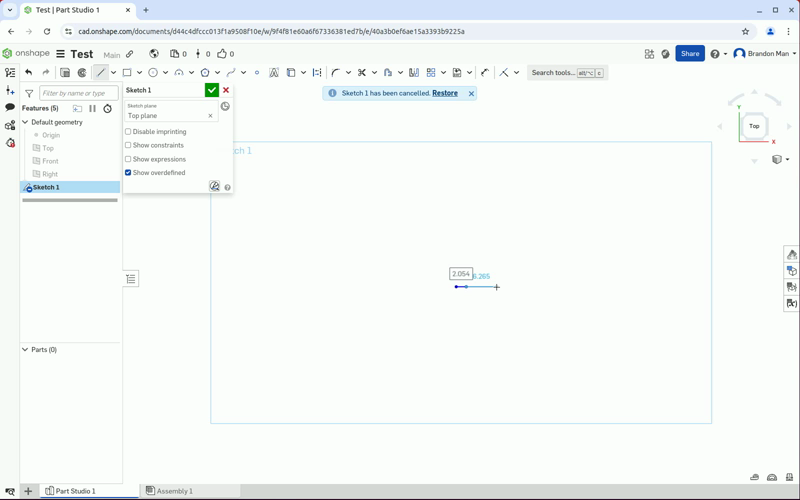
mouse_move(466, 279)
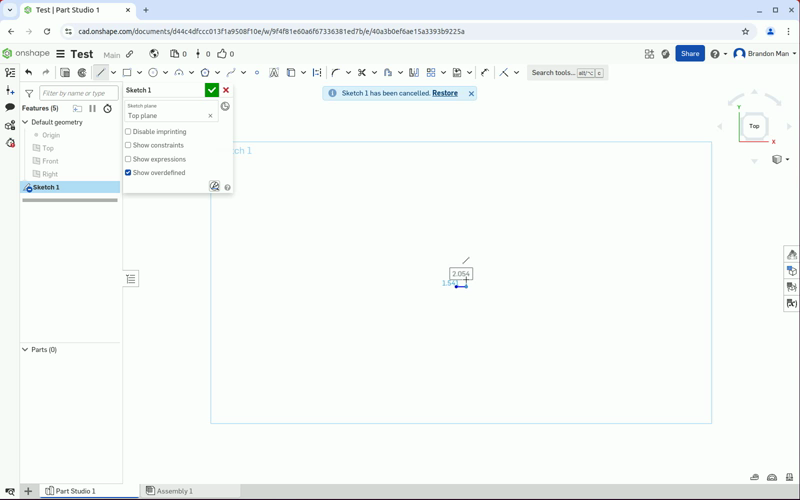
scroll(6)
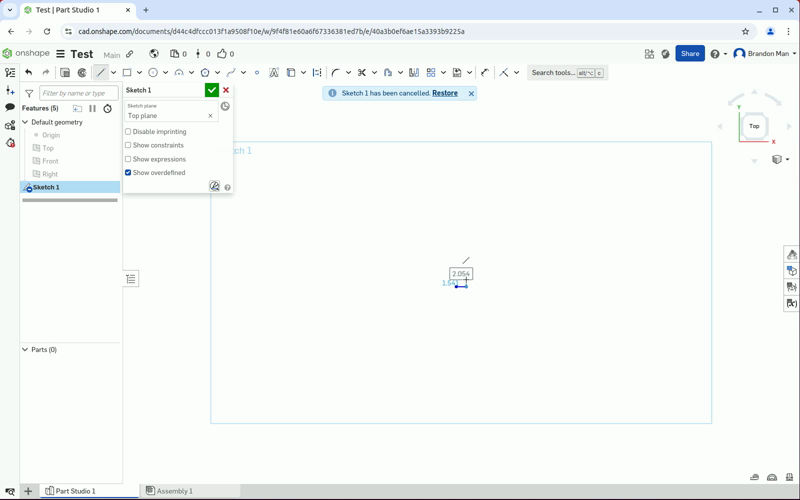
scroll(6)
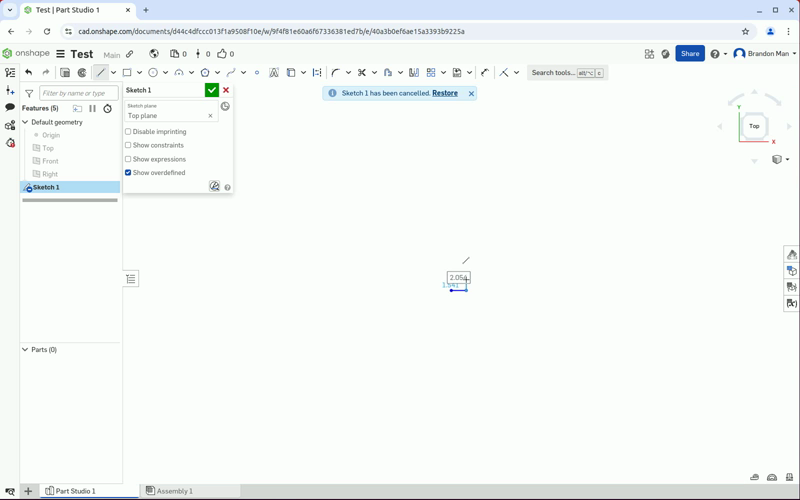
scroll(6)
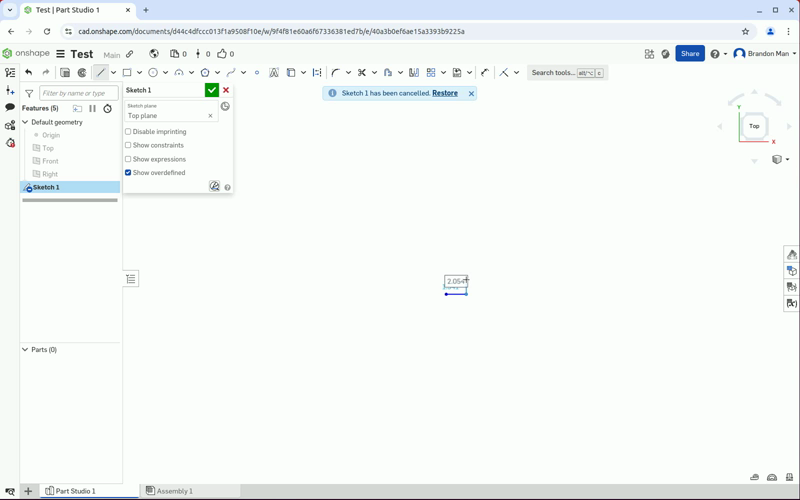
scroll(6)
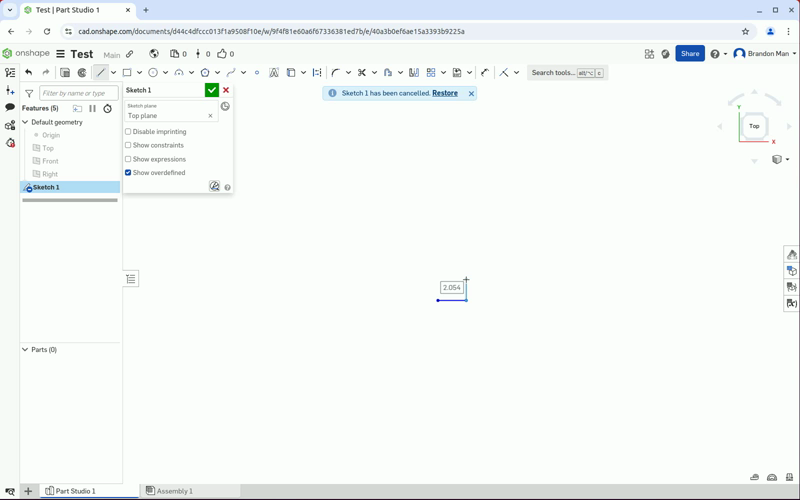
scroll(6)
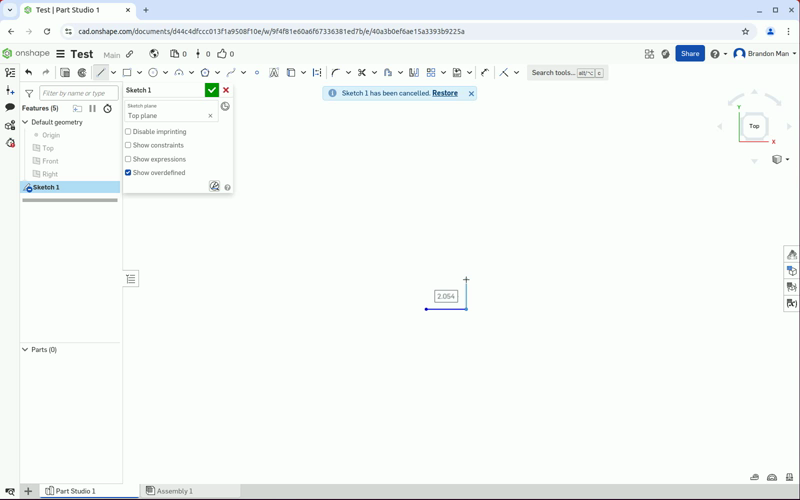
scroll(6)
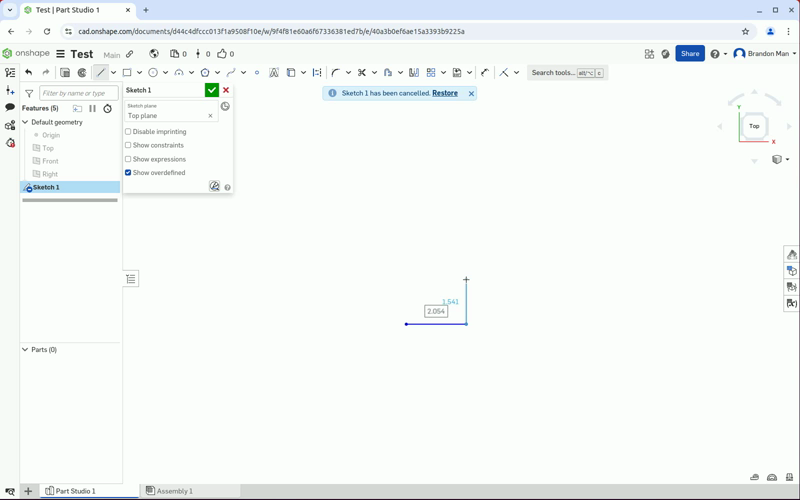
scroll(6)
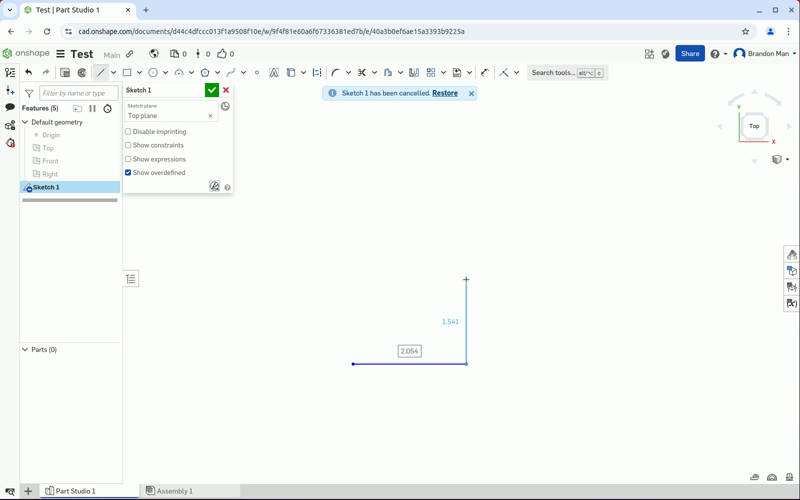
click(466, 279)
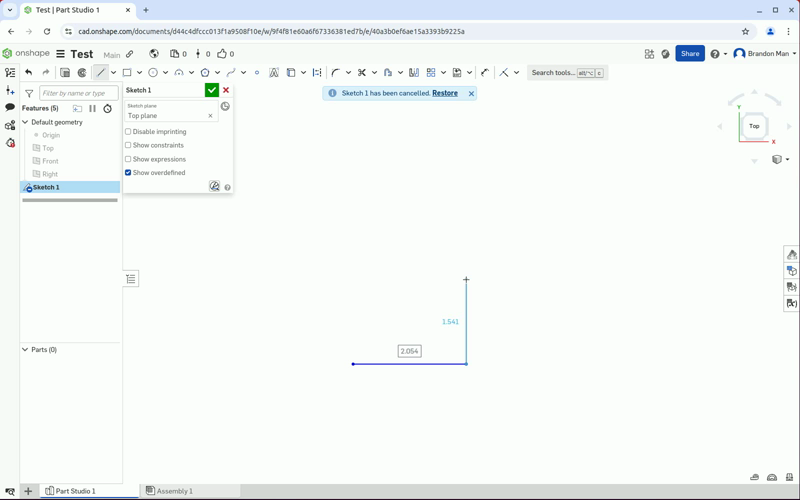
scroll(-6)
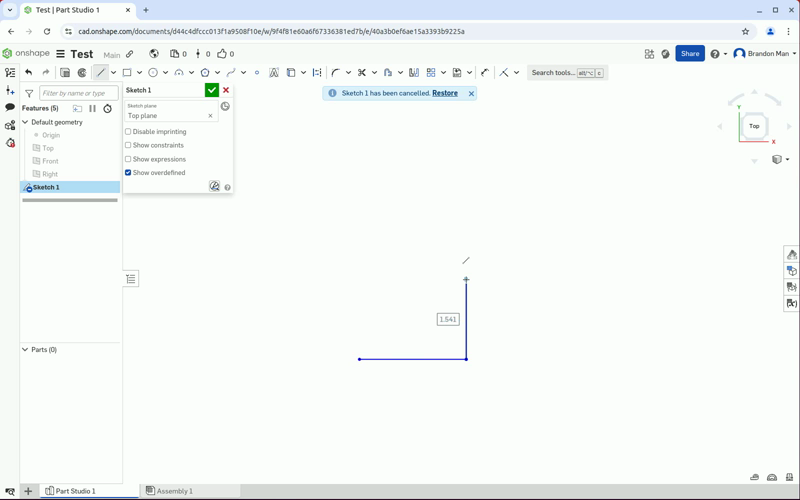
scroll(-6)
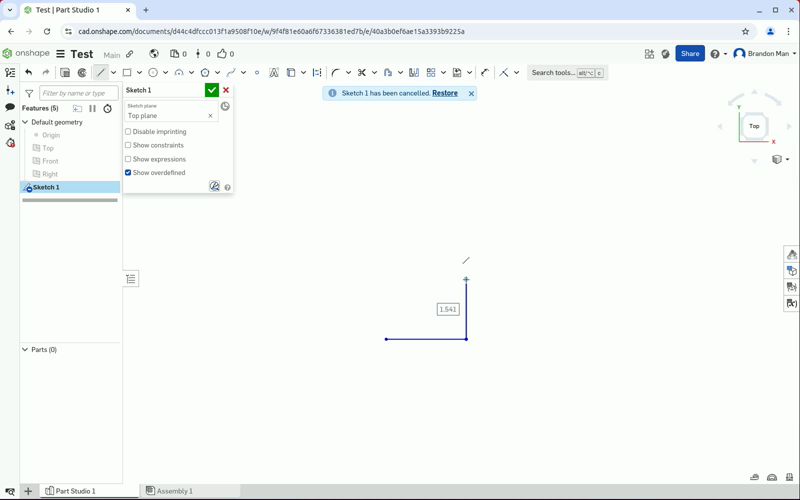
scroll(-6)
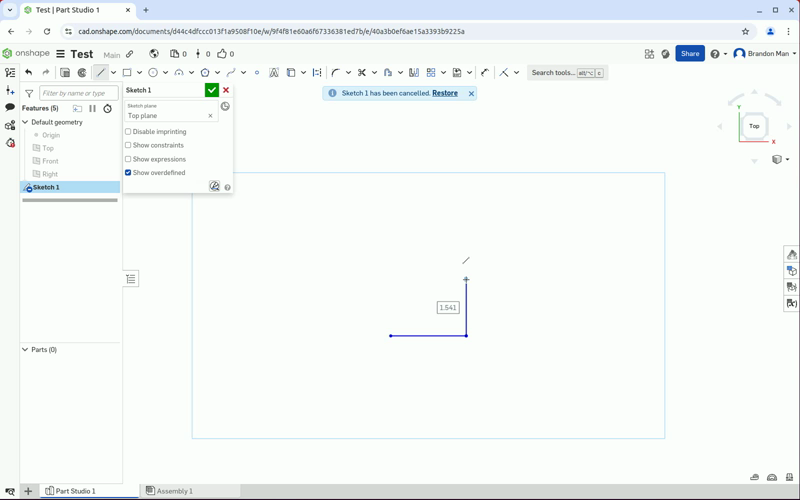
scroll(-6)
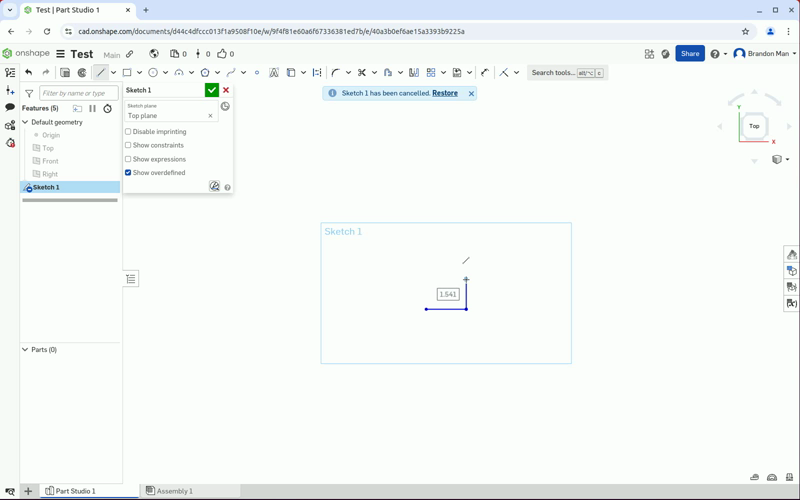
scroll(-6)
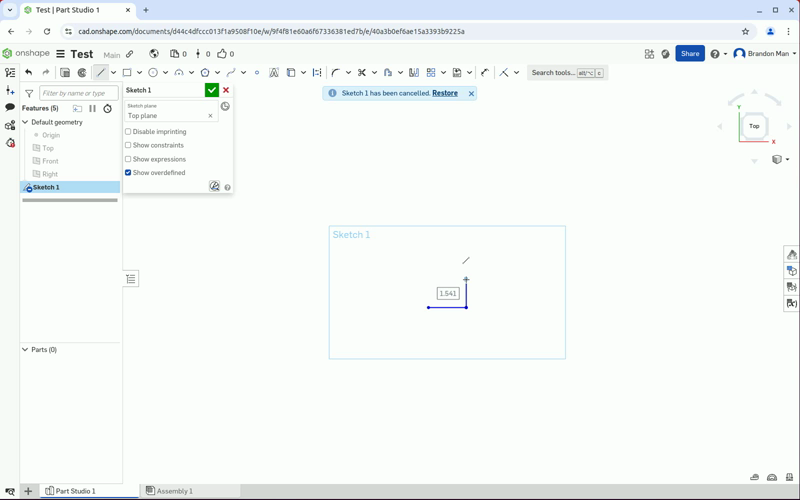
scroll(-6)
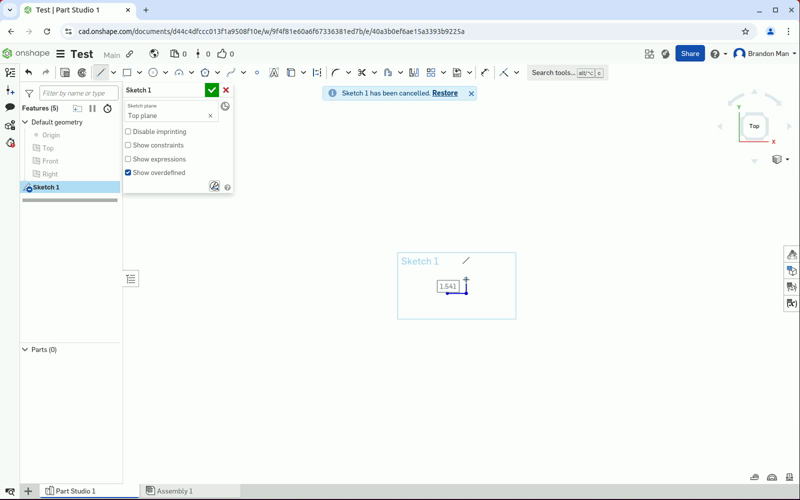
scroll(-6)
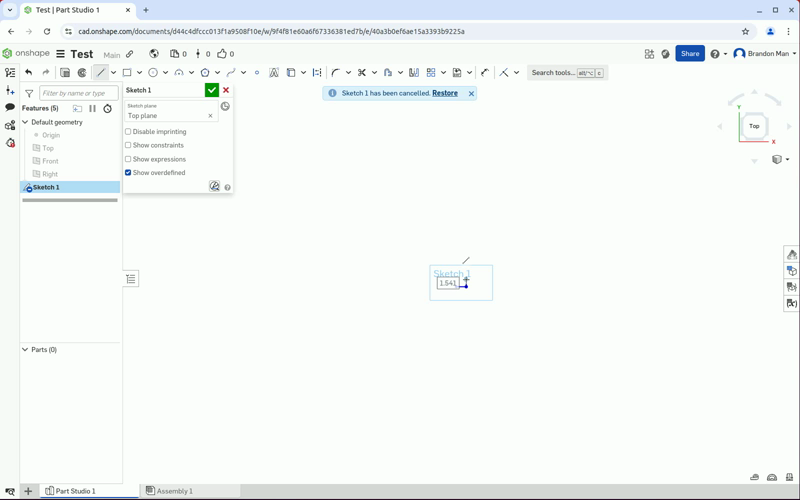
key_up(shift)
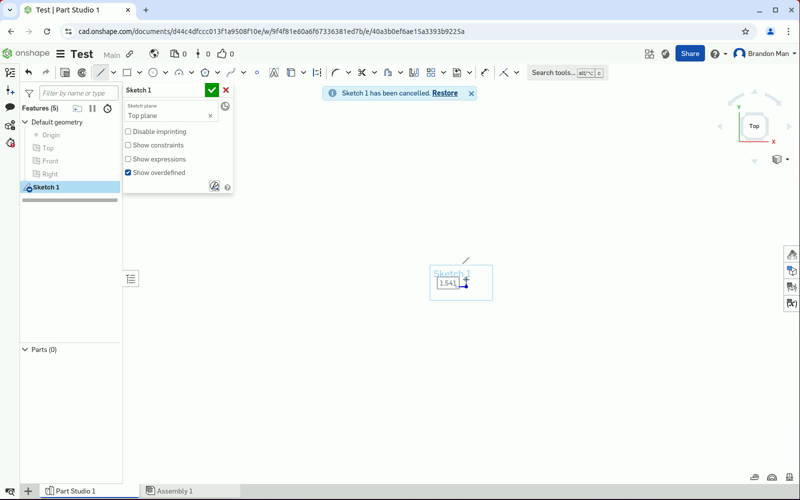
key_down(shift)
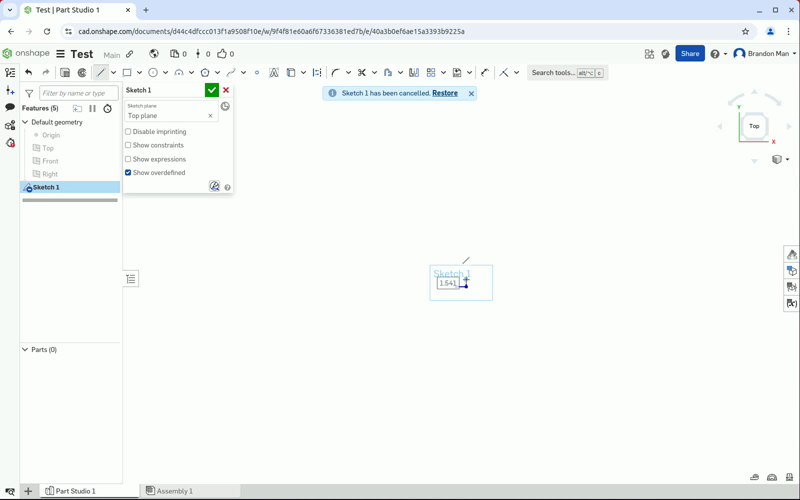
mouse_move(496, 279)
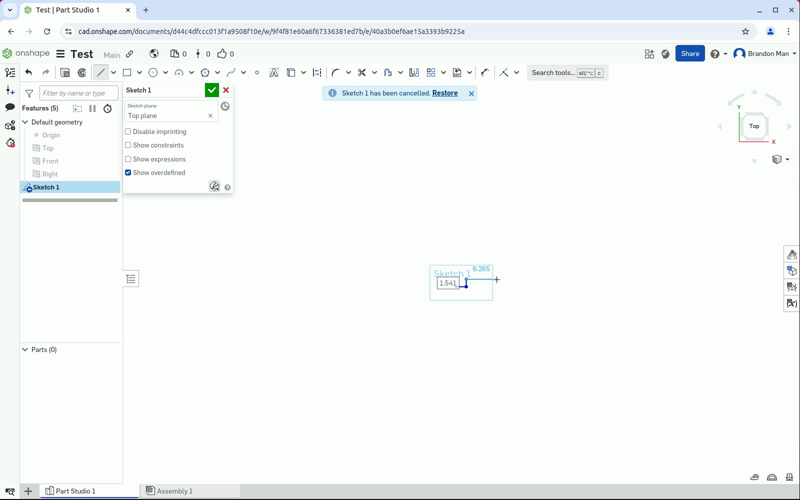
mouse_move(456, 279)
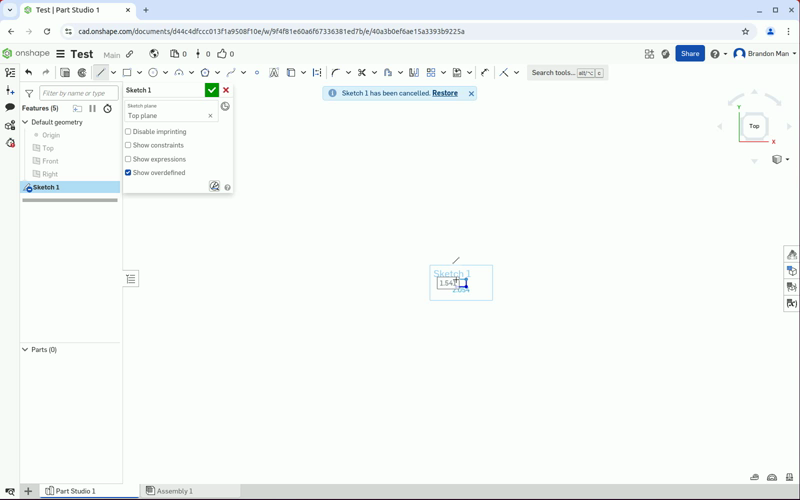
click(456, 279)
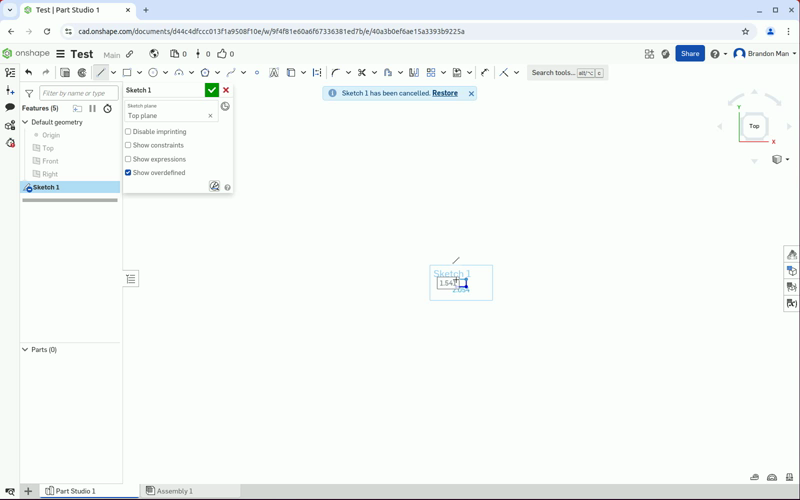
key_up(shift)
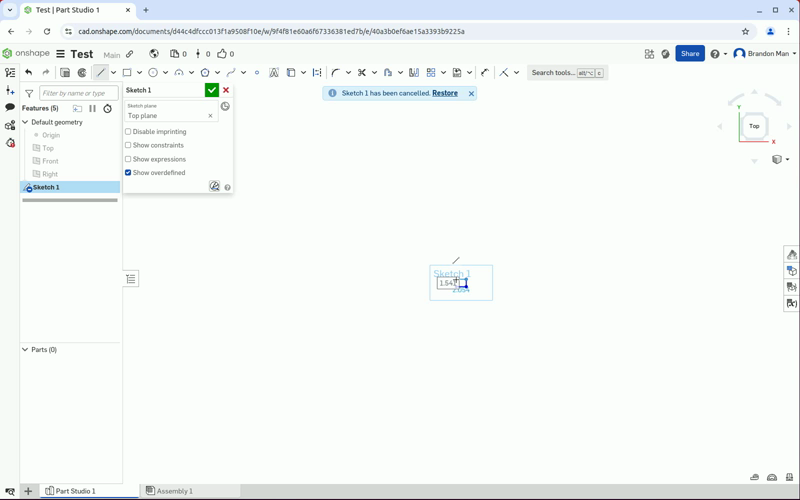
mouse_move(486, 279)
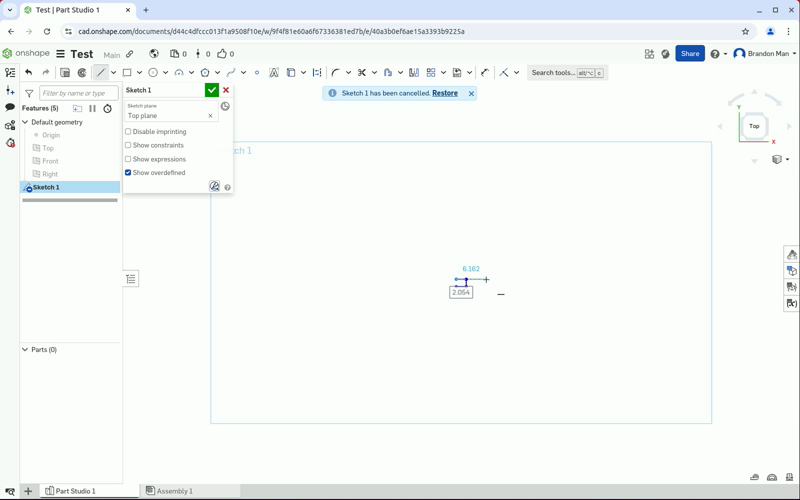
key_down(shift)
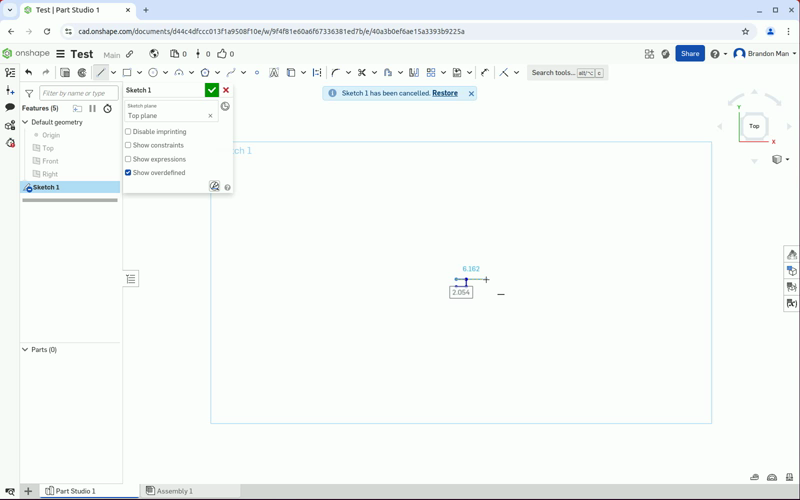
mouse_move(456, 286)
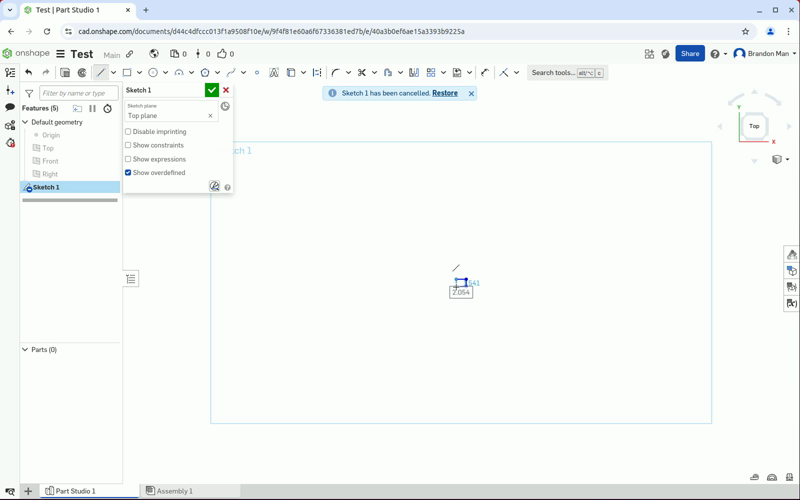
scroll(6)
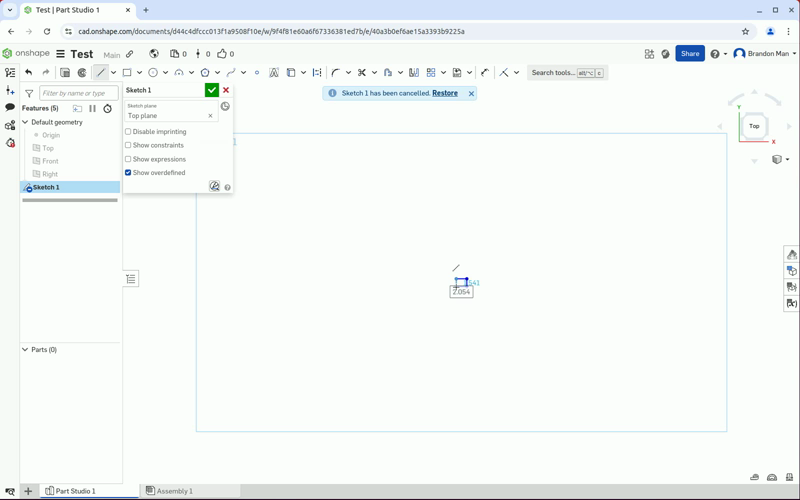
scroll(6)
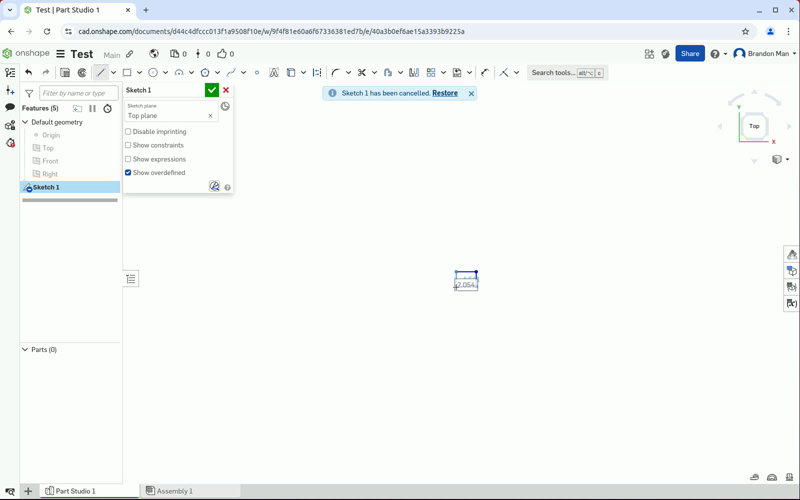
scroll(6)
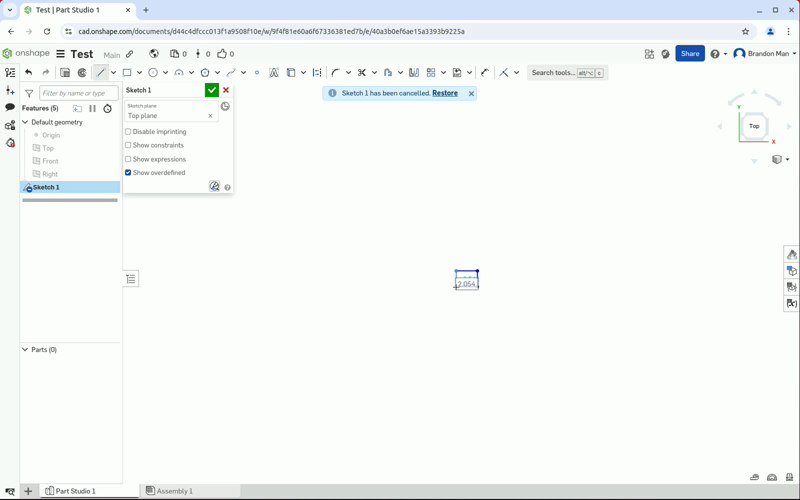
scroll(6)
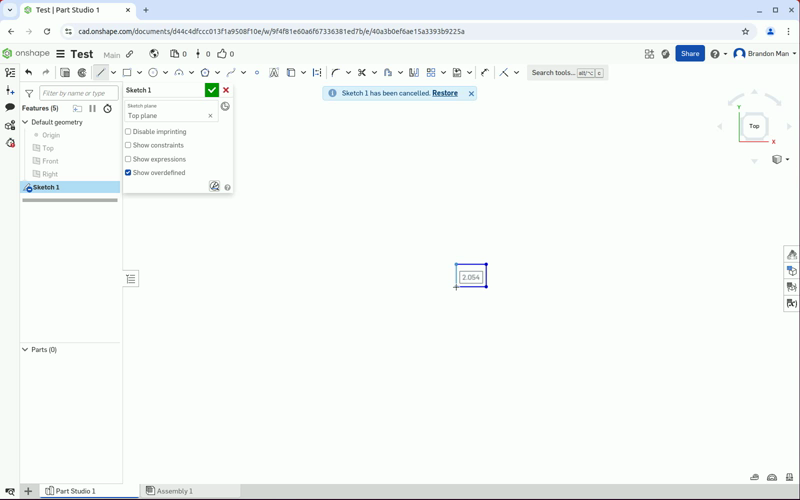
scroll(6)
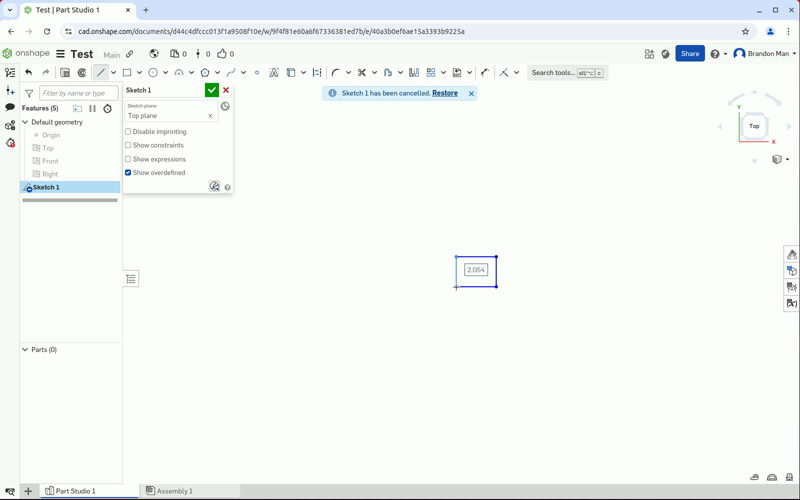
scroll(6)
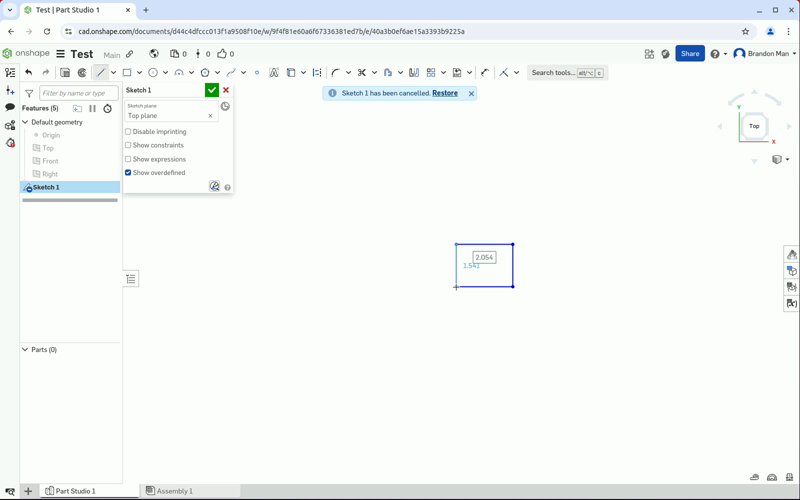
scroll(6)
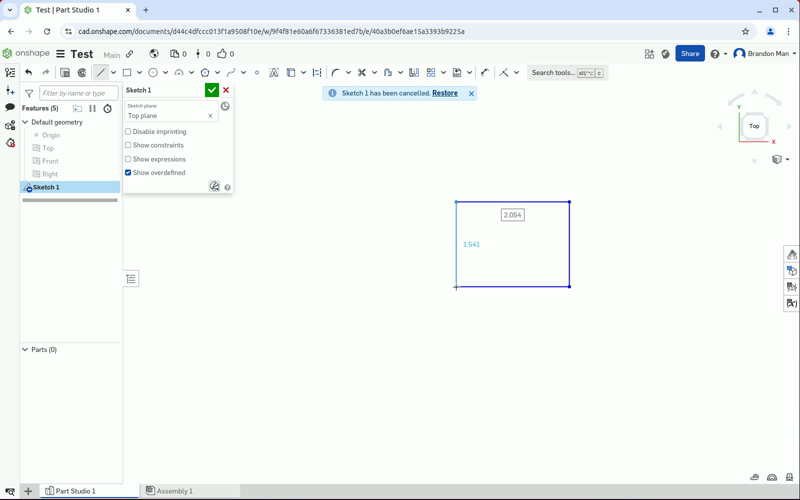
key_up(shift)
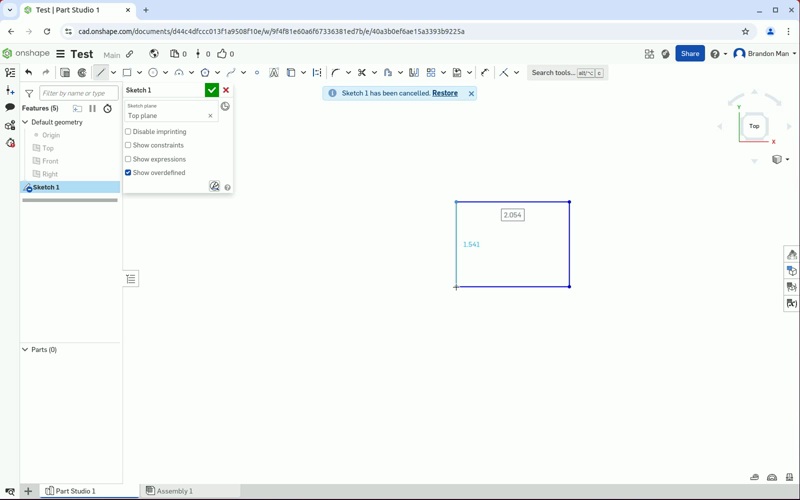
click(456, 286)
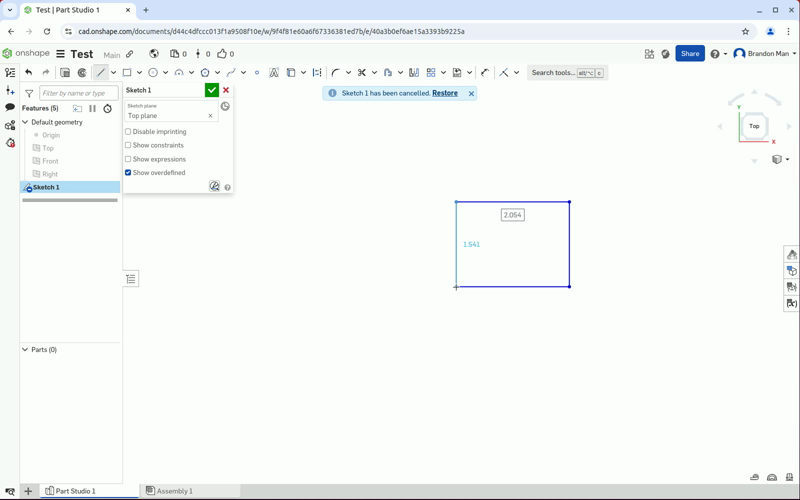
scroll(-6)
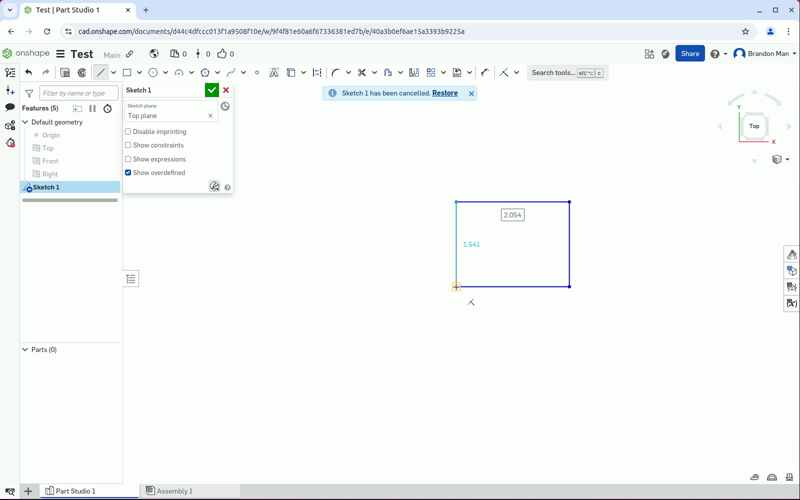
scroll(-6)
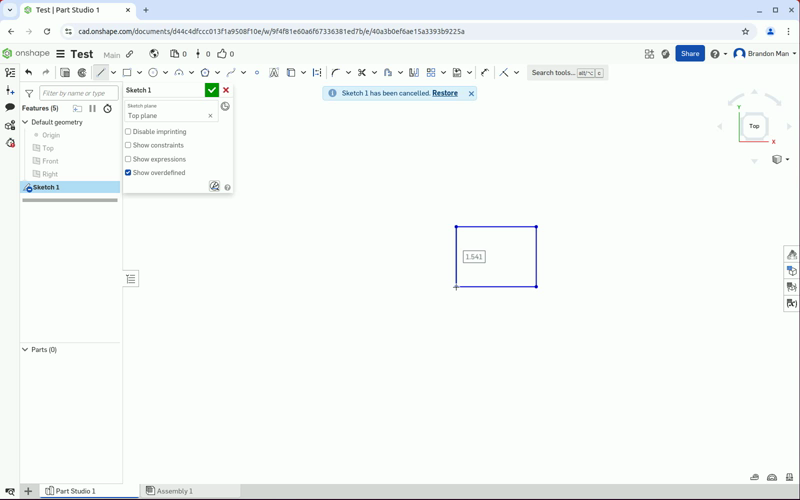
scroll(-6)
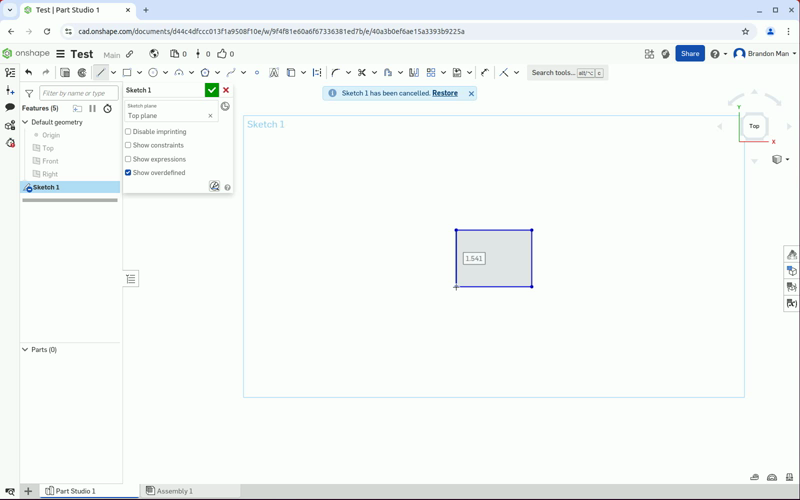
scroll(-6)
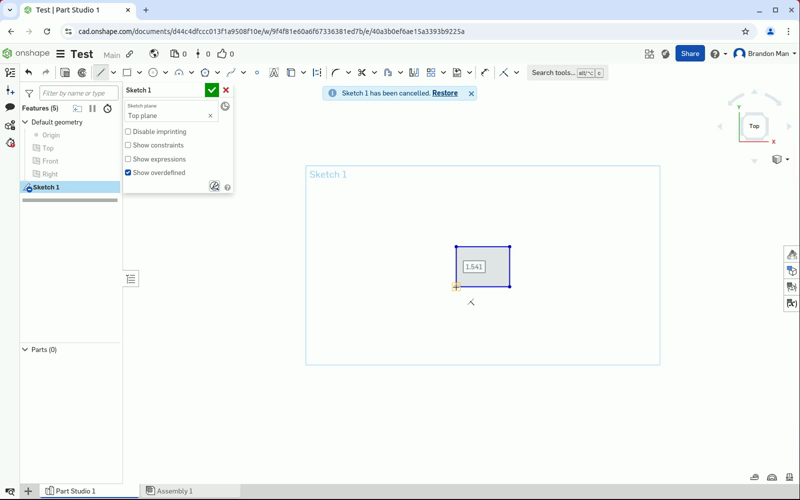
scroll(-6)
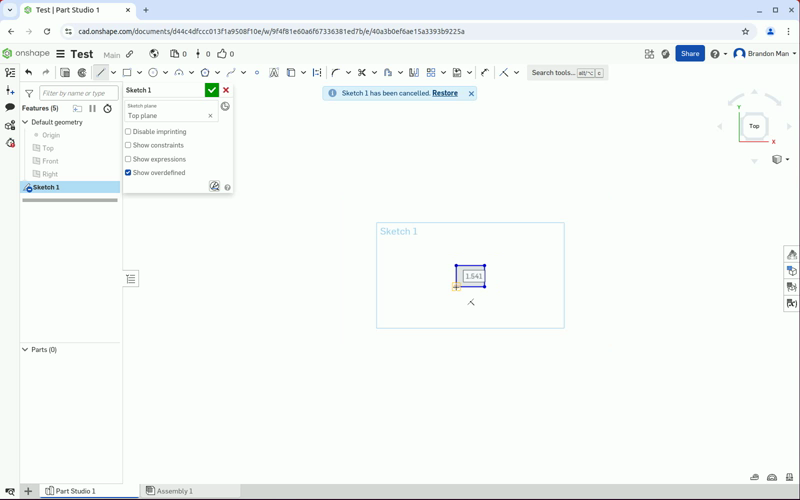
scroll(-6)
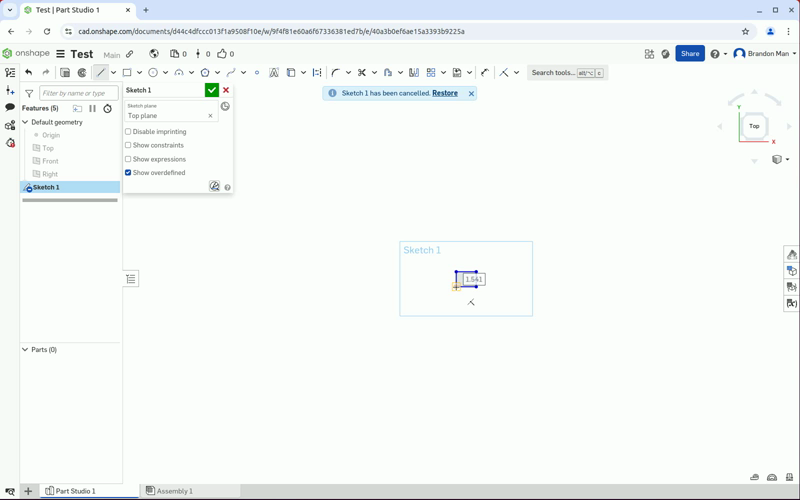
scroll(-6)
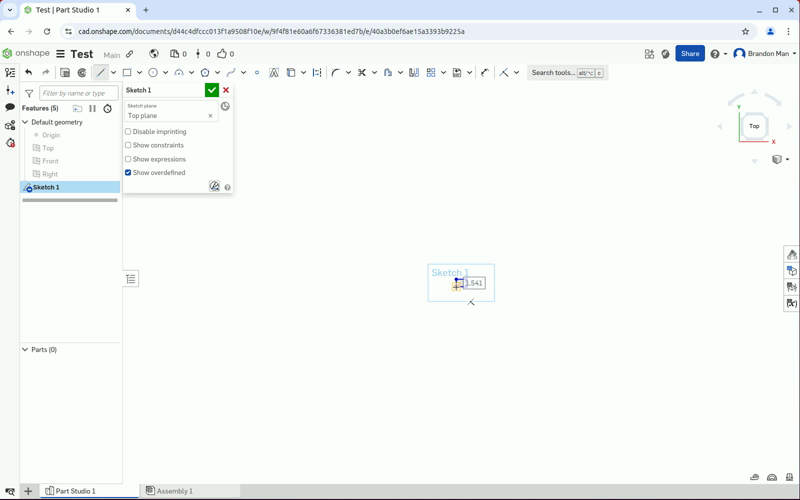
key(esc)
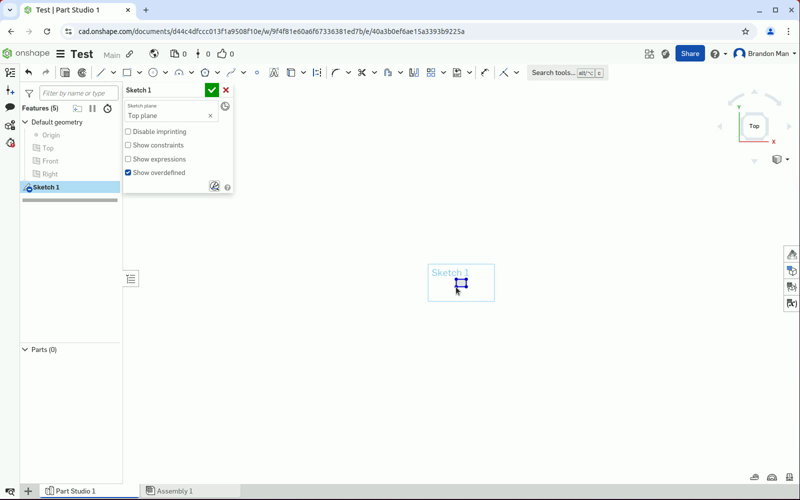
key(l)
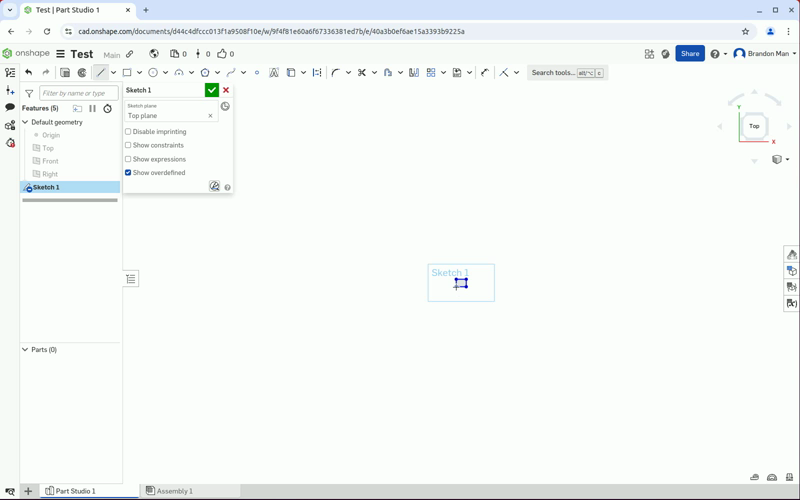
key_down(shift)
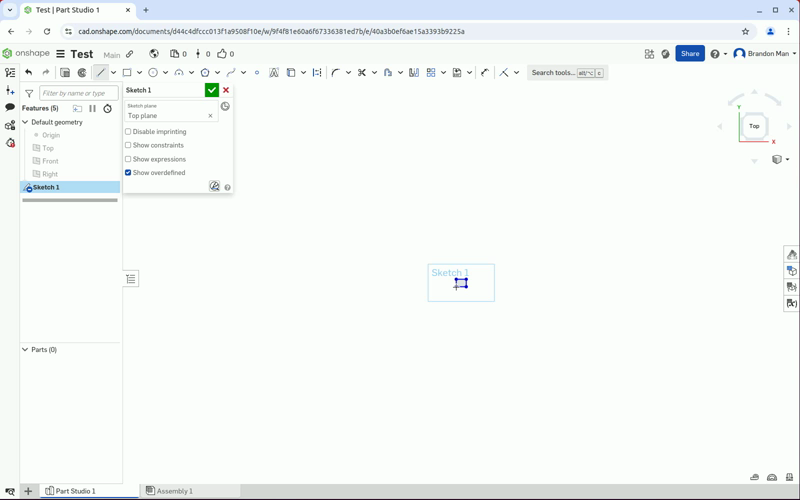
mouse_move(456, 285)
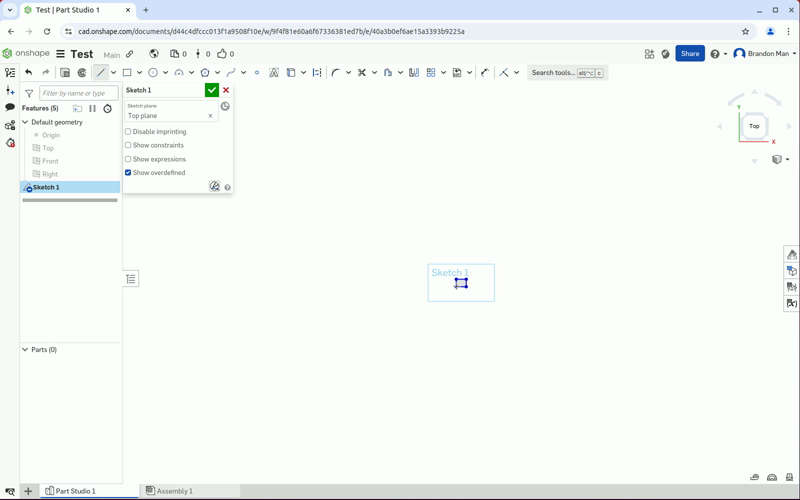
scroll(6)
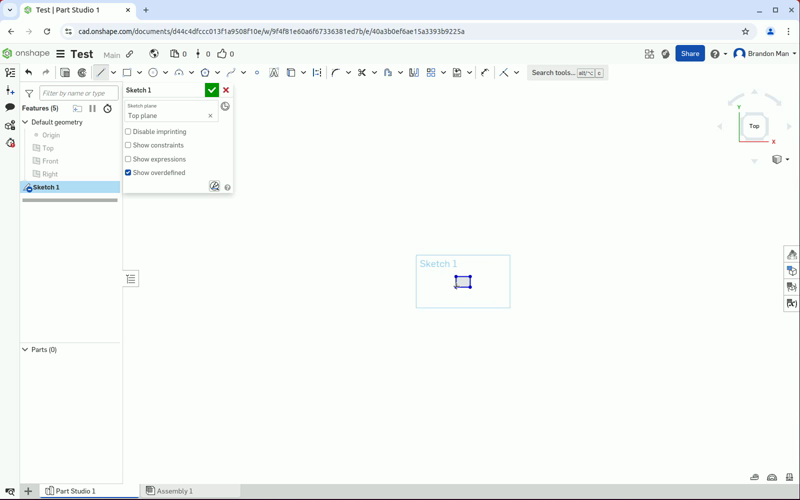
scroll(6)
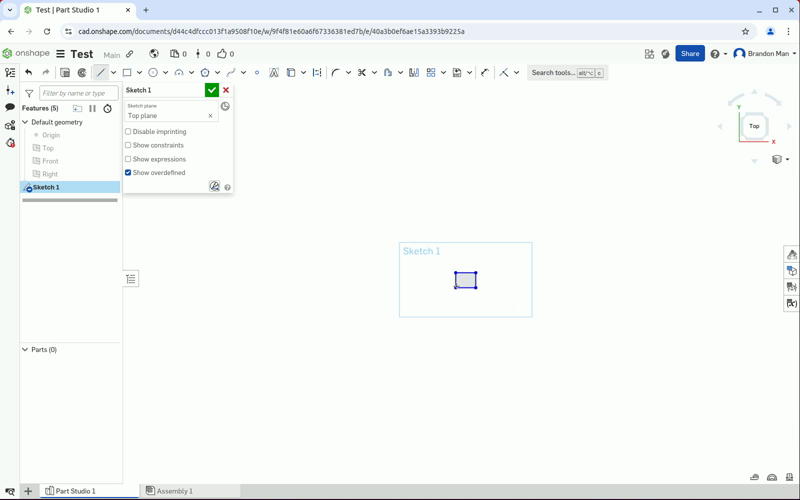
scroll(6)
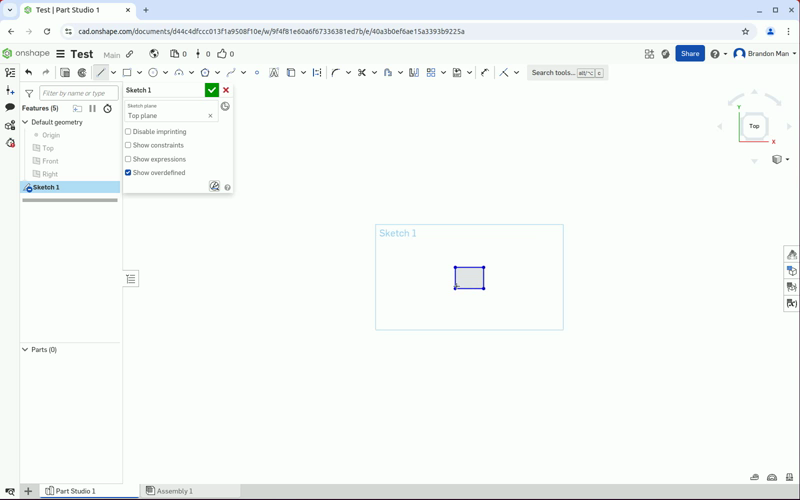
scroll(6)
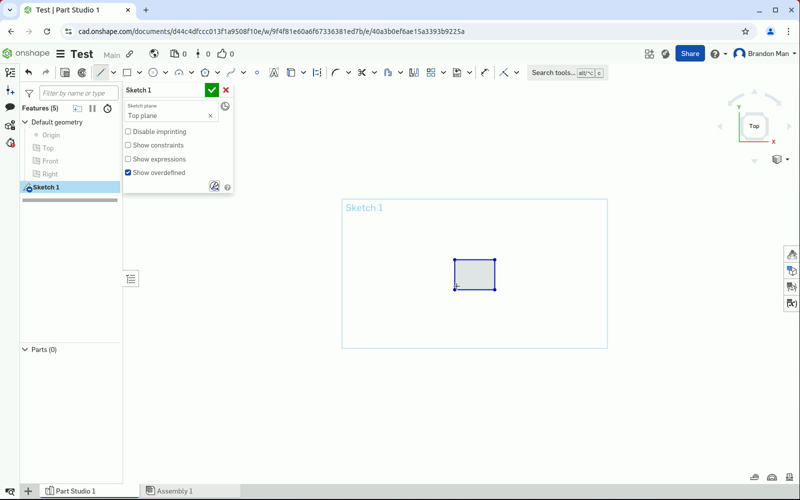
scroll(6)
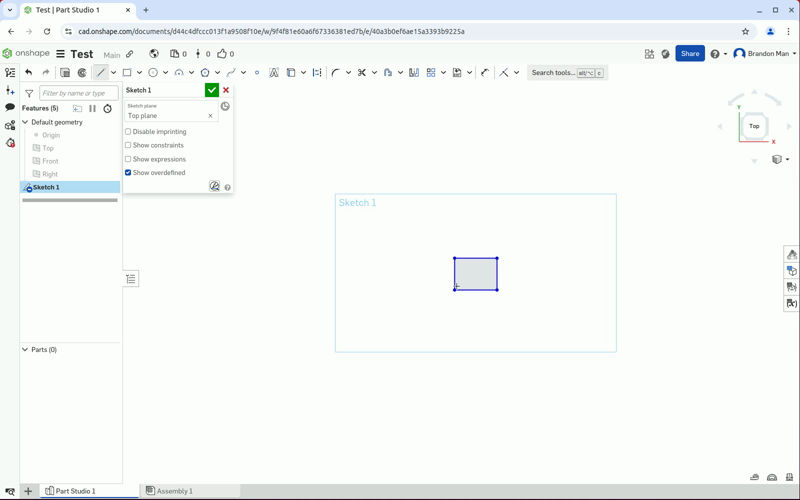
scroll(6)
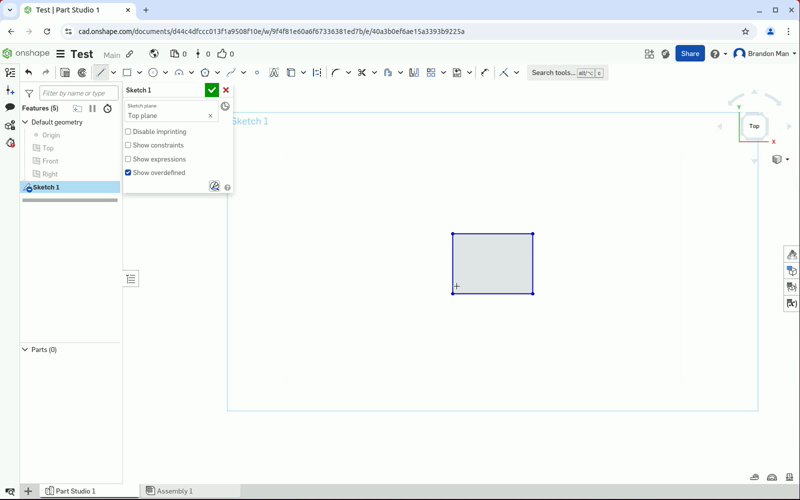
scroll(6)
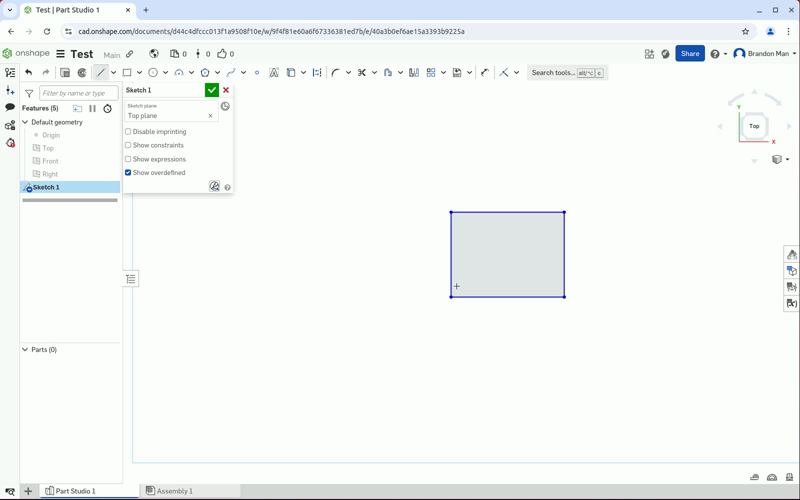
click(456, 285)
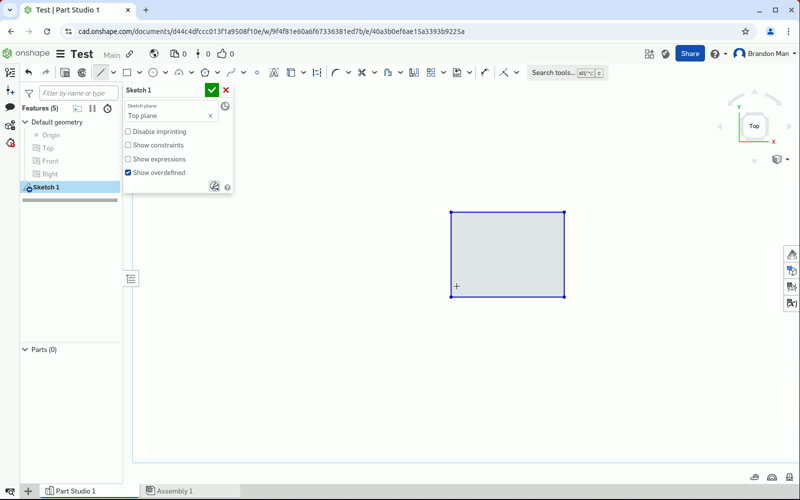
scroll(-6)
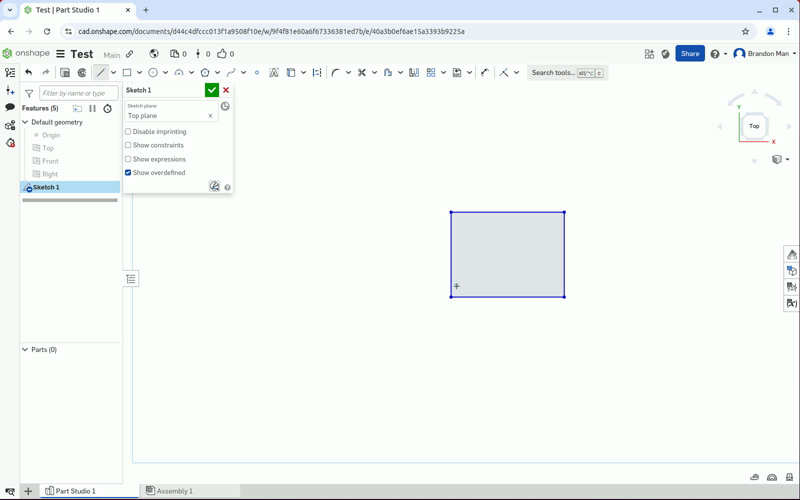
scroll(-6)
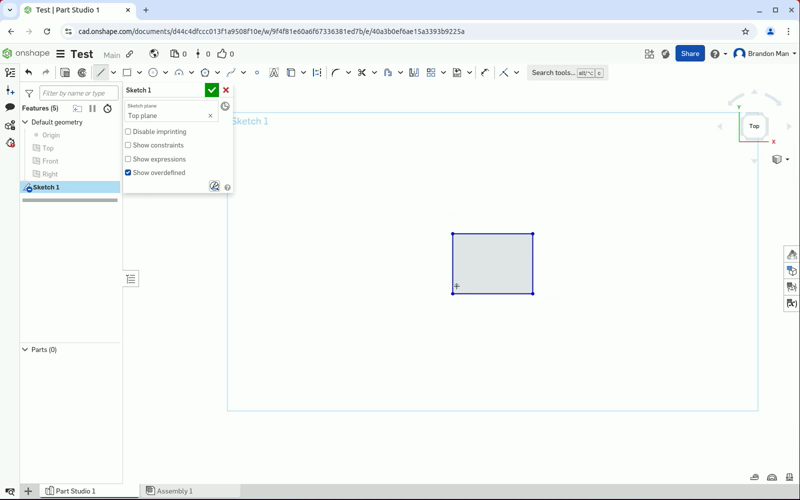
scroll(-6)
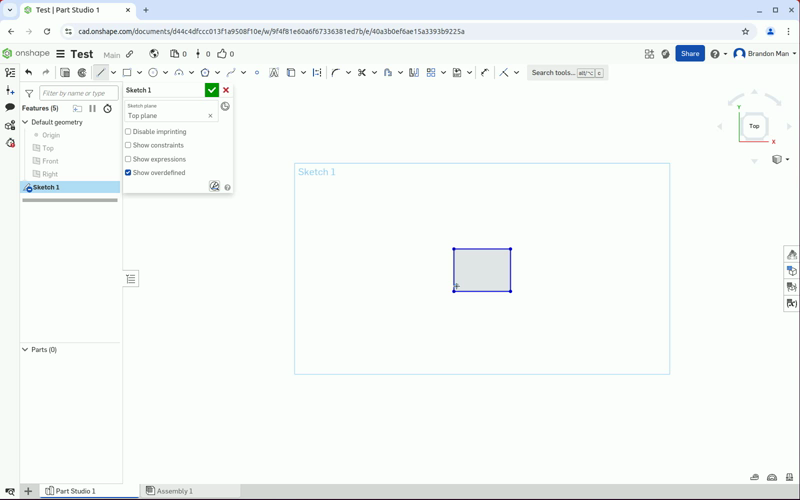
scroll(-6)
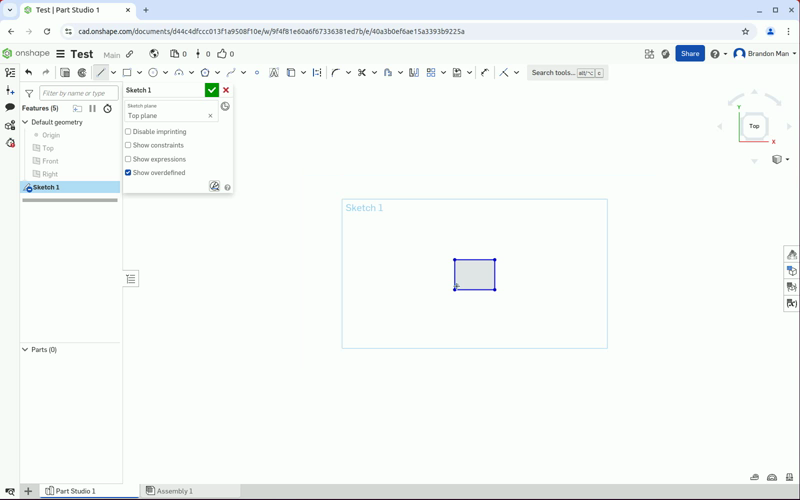
scroll(-6)
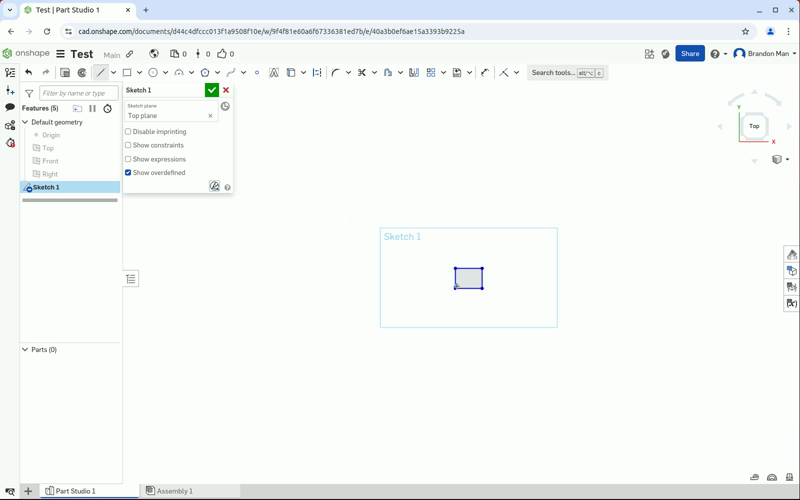
scroll(-6)
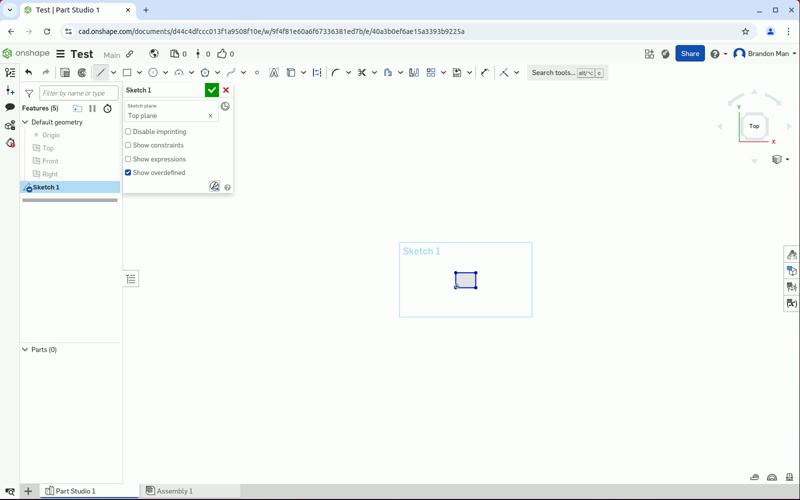
scroll(-6)
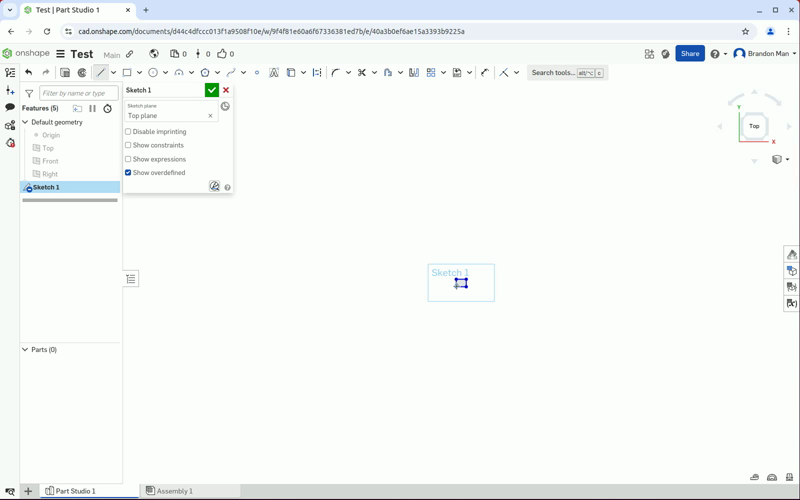
key_up(shift)
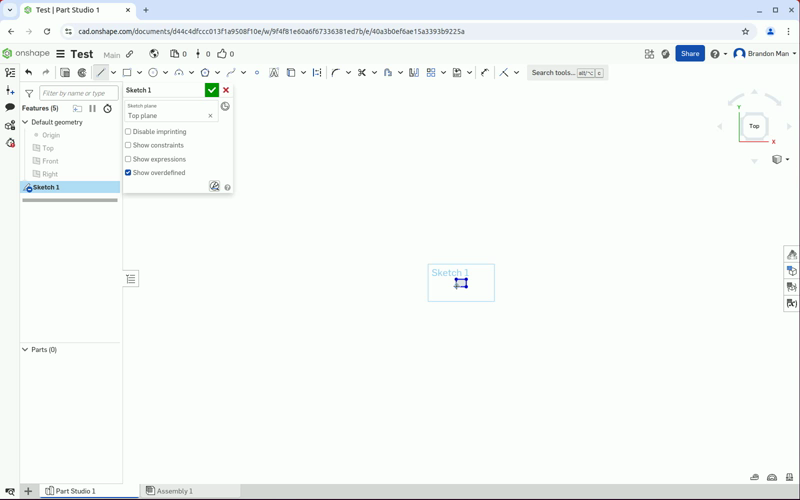
key_down(shift)
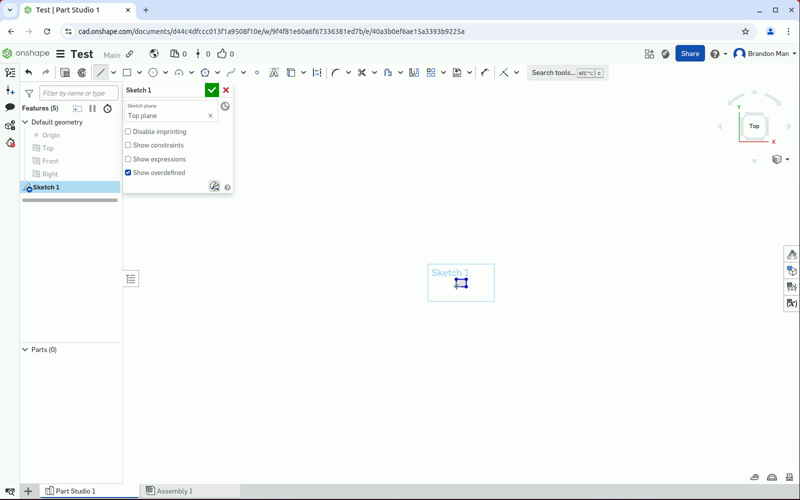
mouse_move(486, 285)
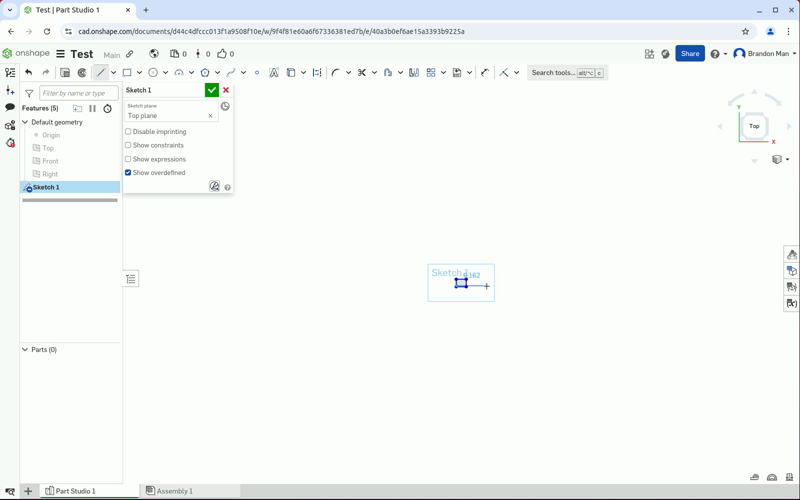
mouse_move(465, 285)
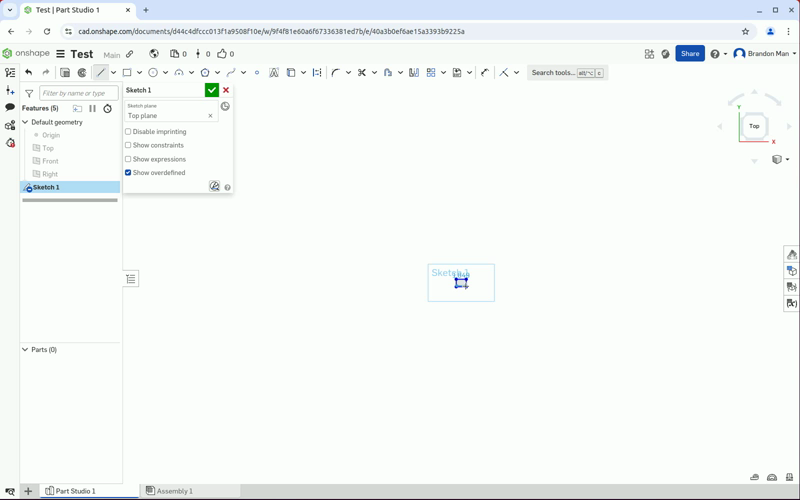
scroll(6)
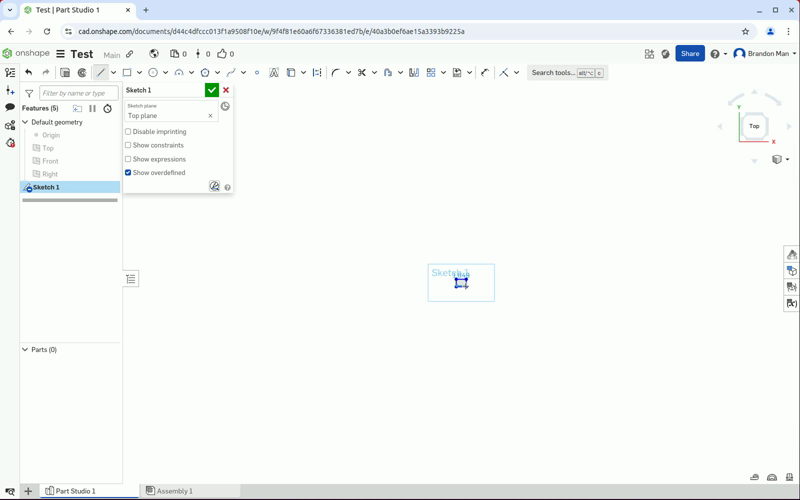
scroll(6)
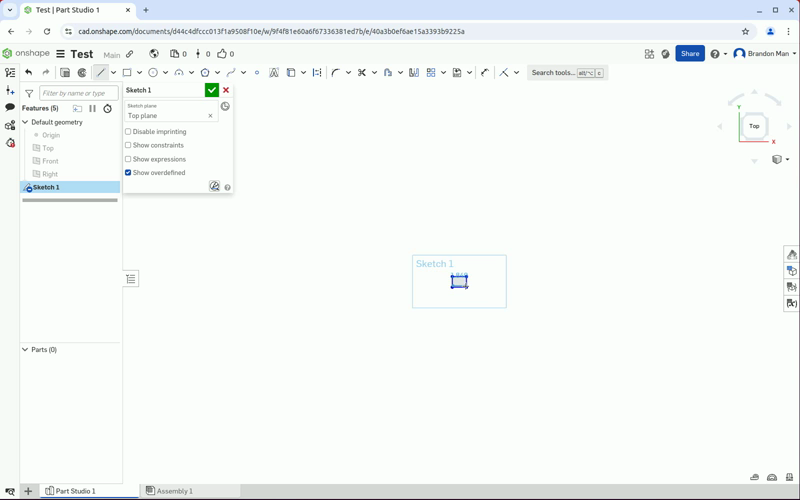
scroll(6)
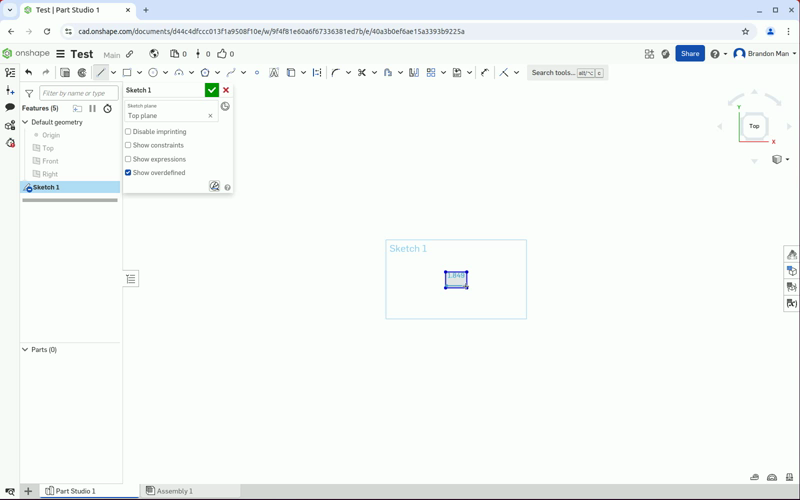
scroll(6)
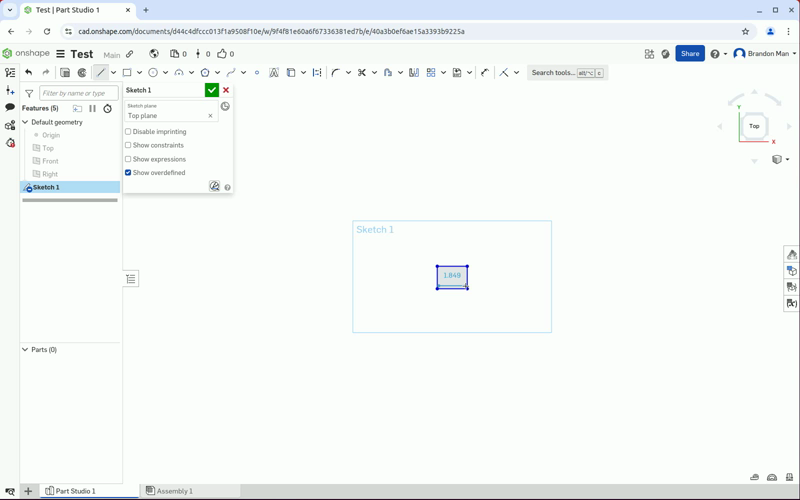
scroll(6)
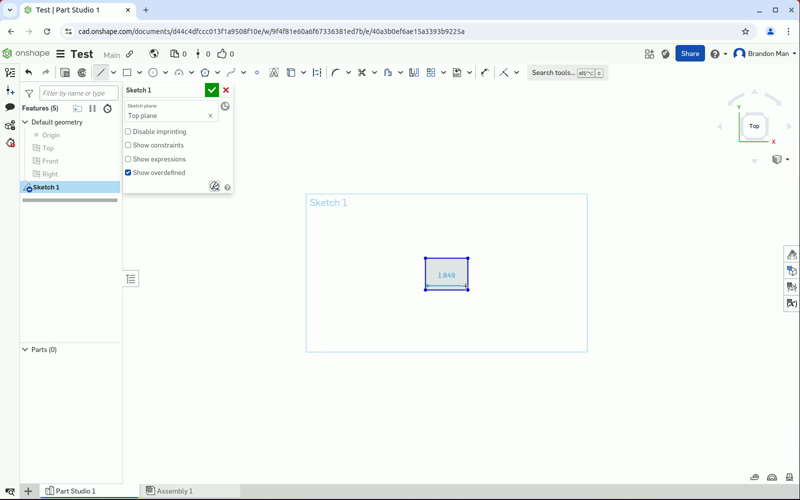
scroll(6)
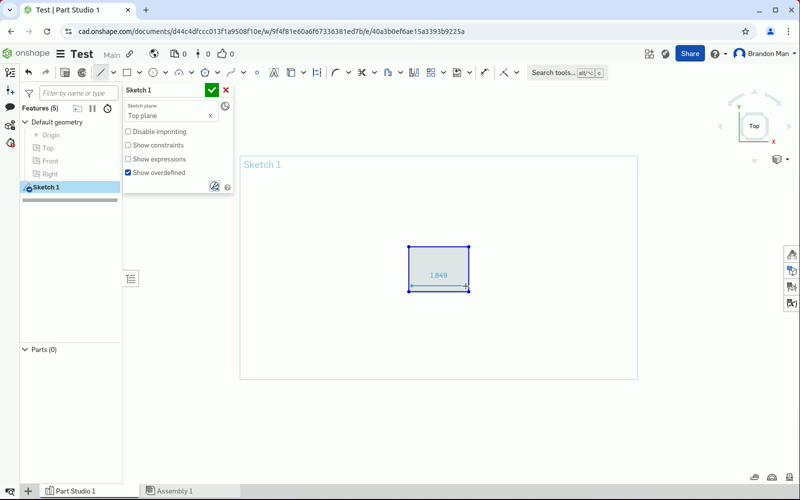
scroll(6)
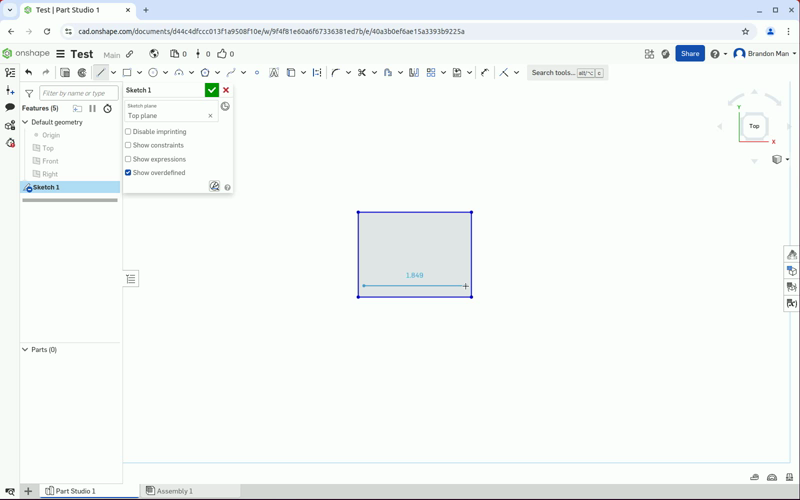
click(465, 285)
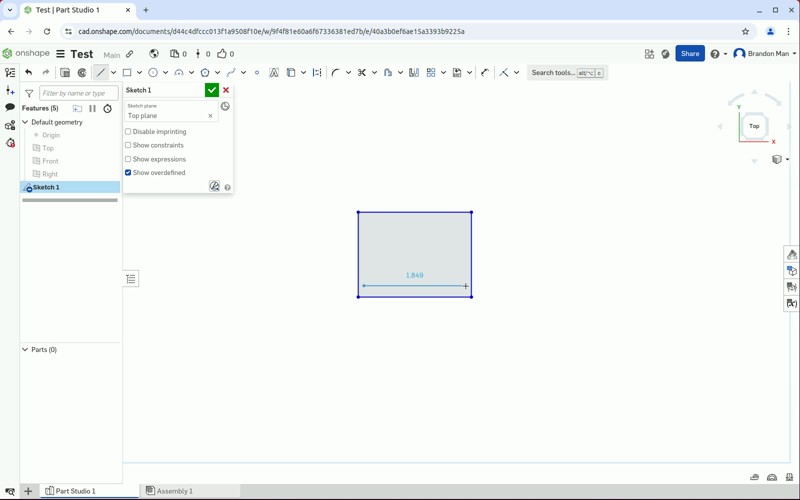
scroll(-6)
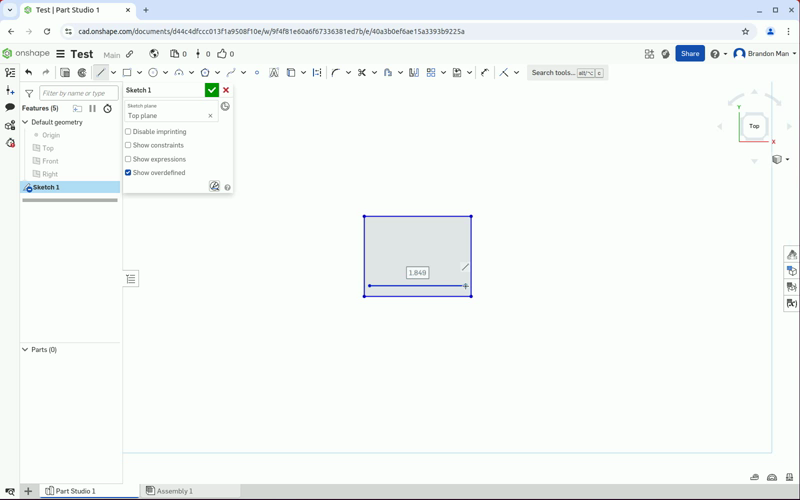
scroll(-6)
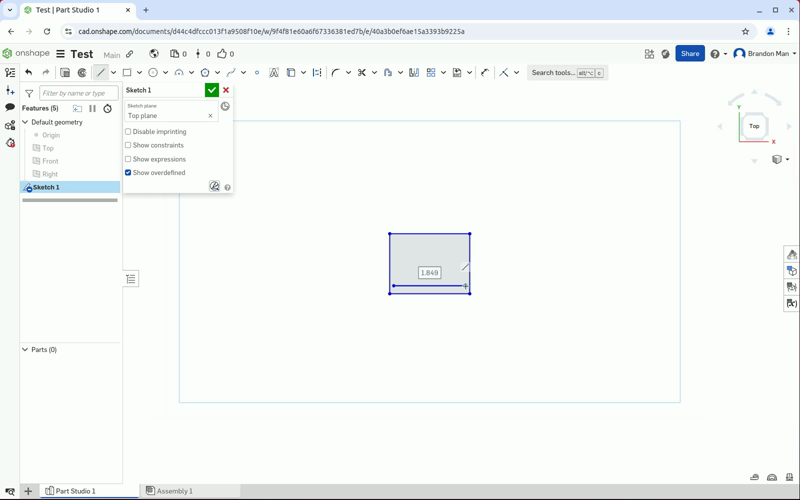
scroll(-6)
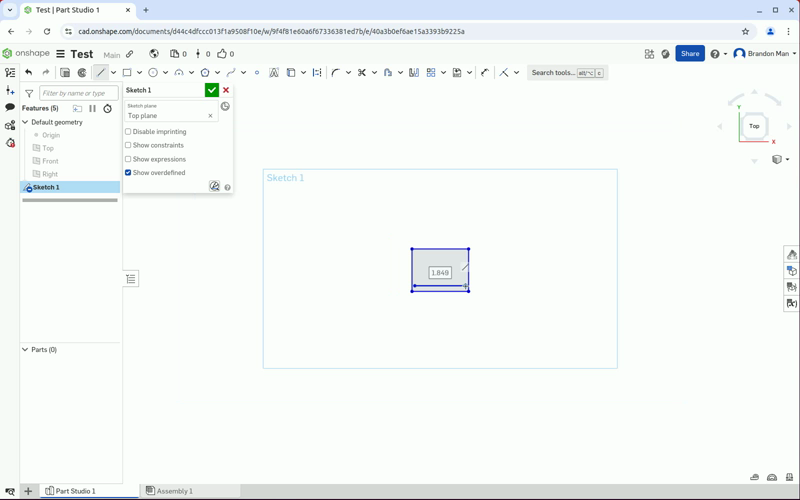
scroll(-6)
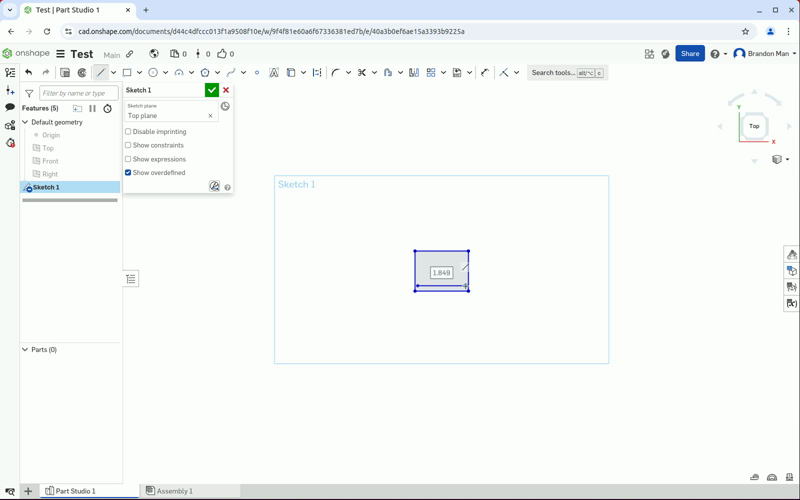
scroll(-6)
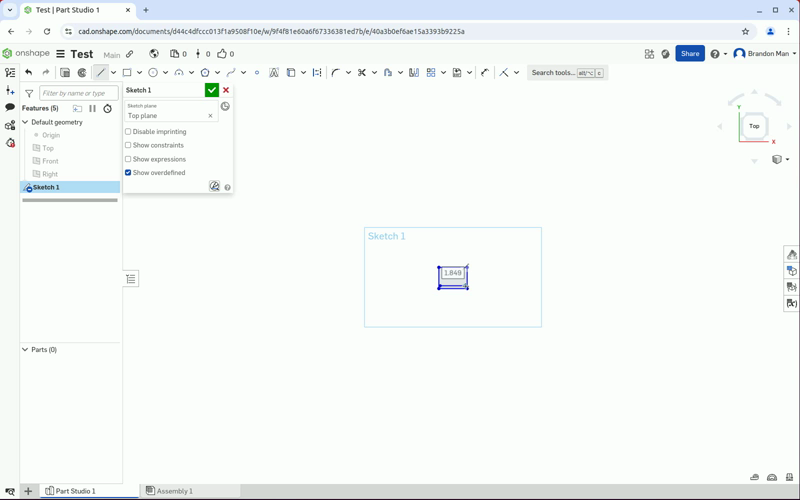
scroll(-6)
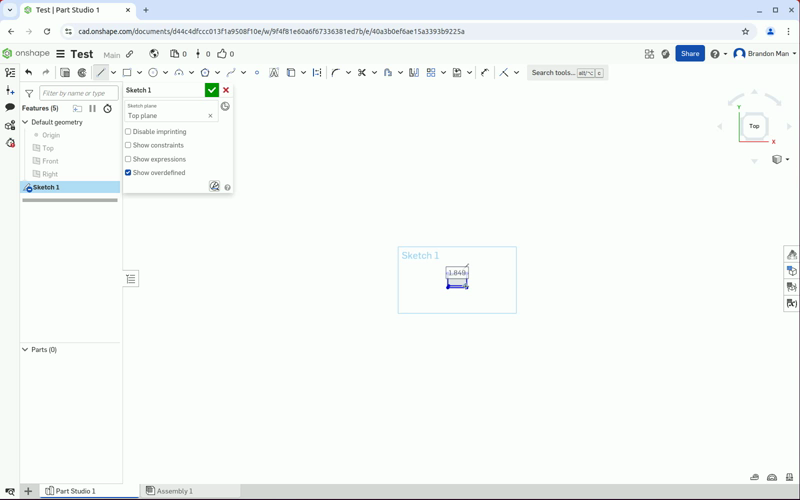
scroll(-6)
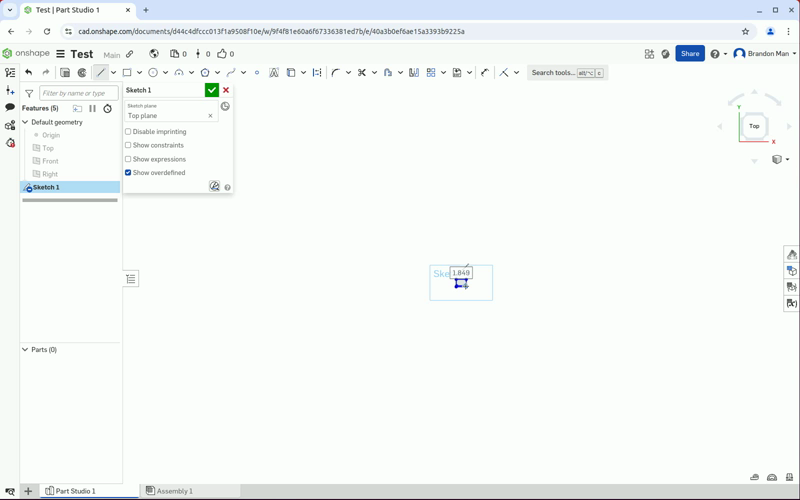
key_up(shift)
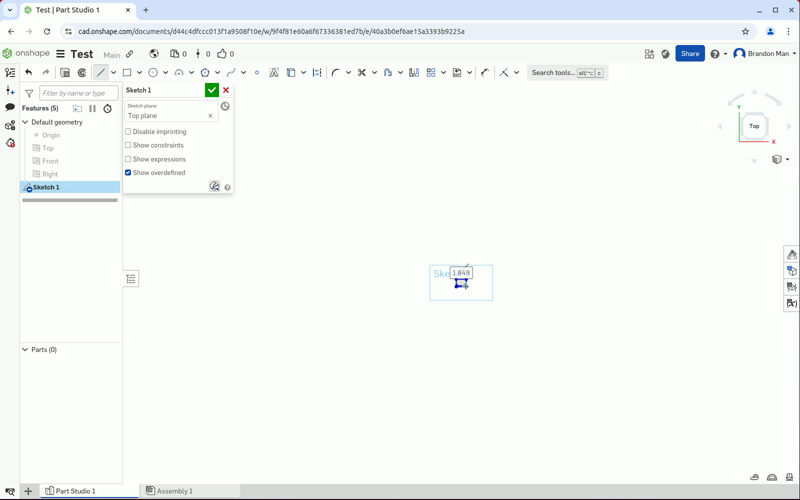
key_down(shift)
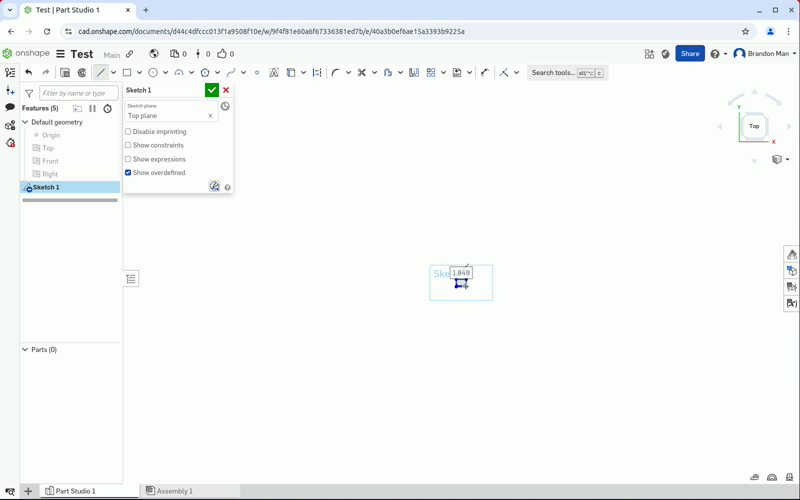
mouse_move(495, 285)
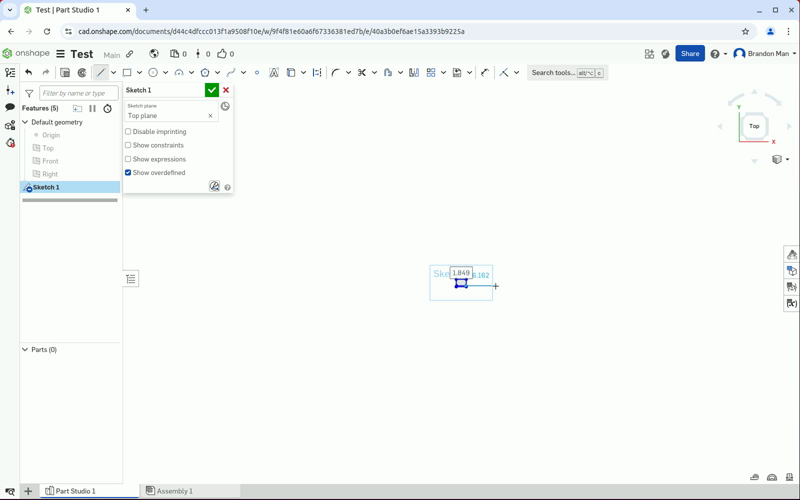
mouse_move(465, 279)
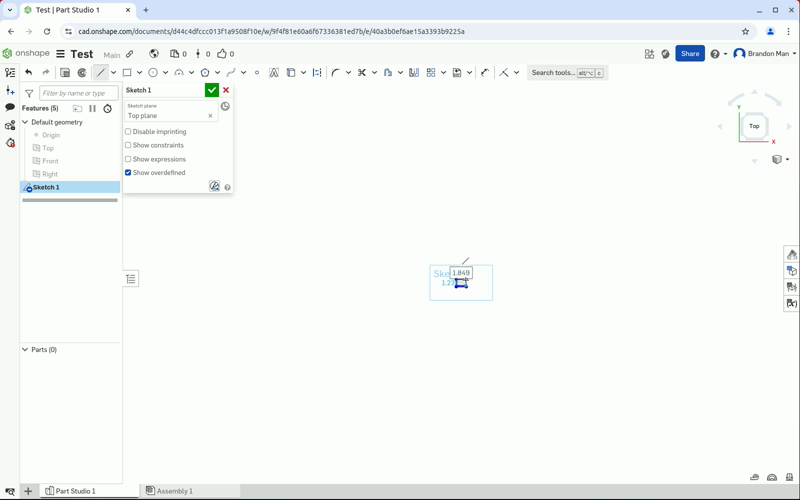
scroll(6)
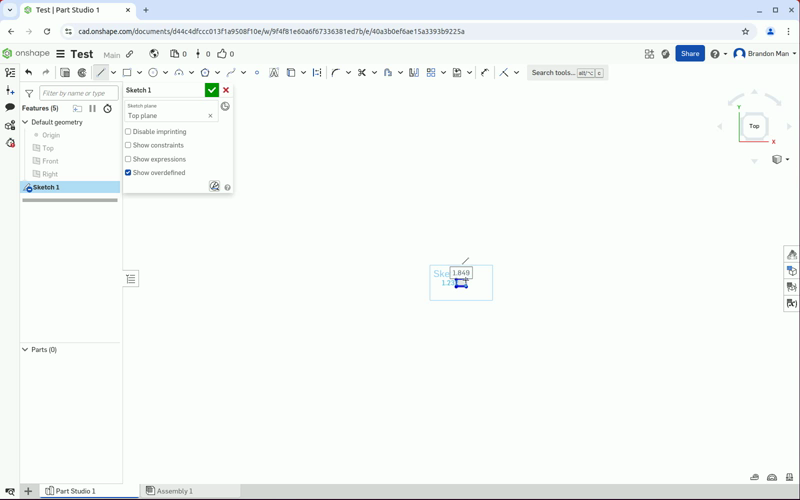
scroll(6)
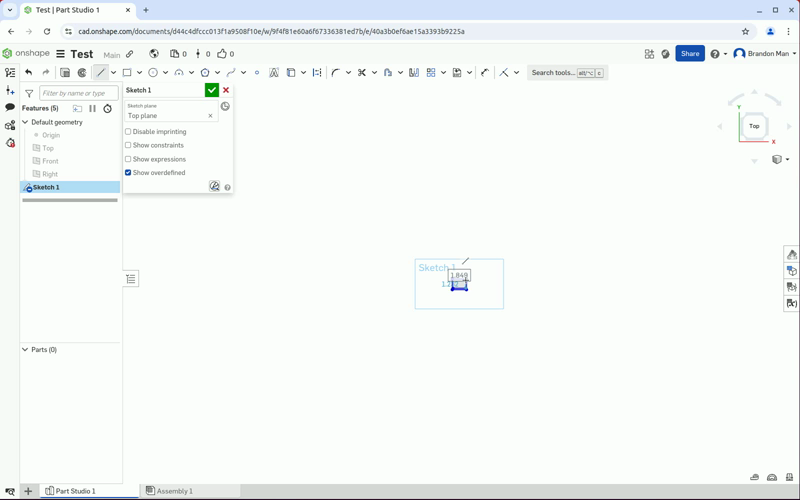
scroll(6)
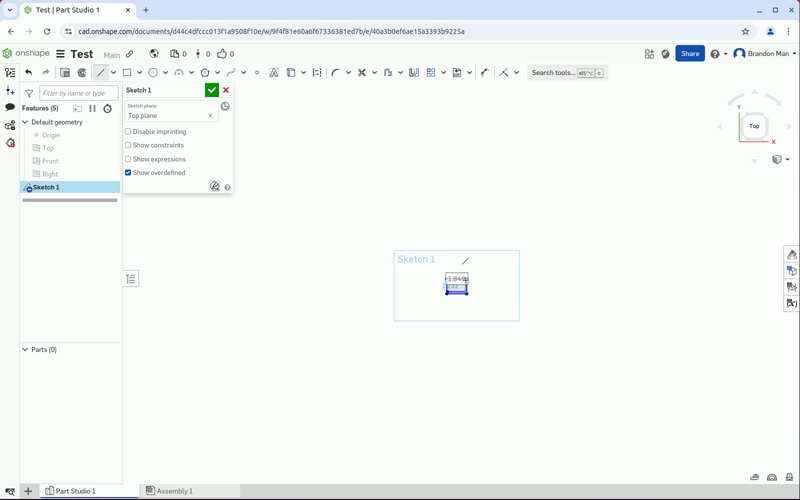
scroll(6)
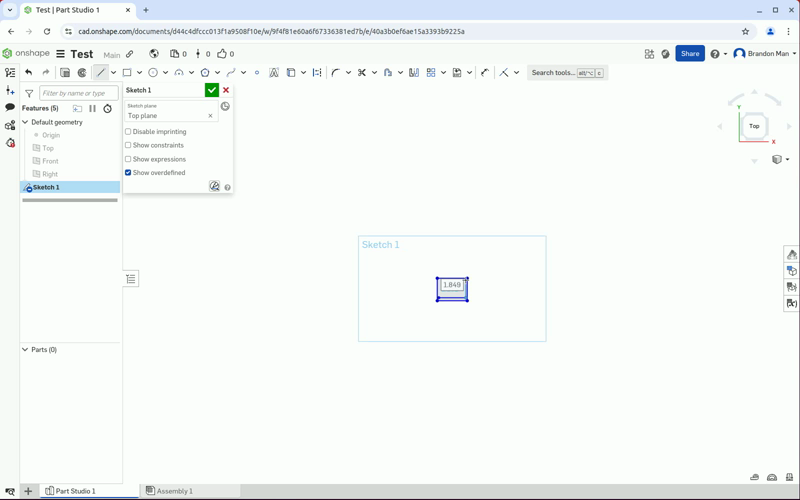
scroll(6)
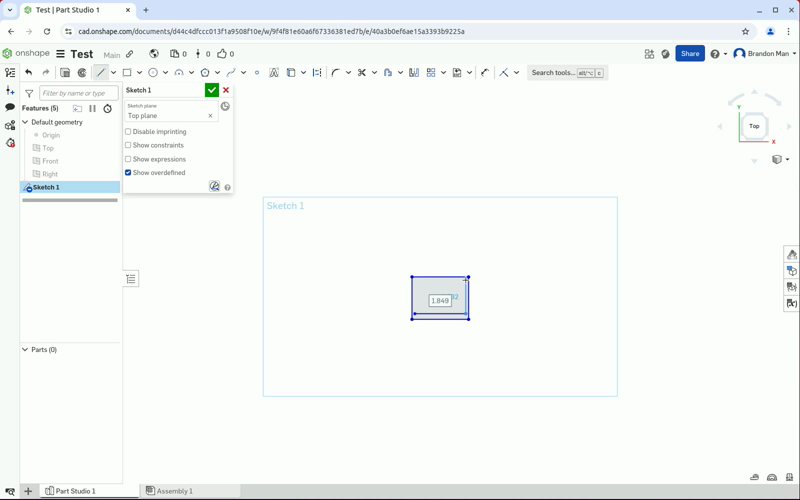
scroll(6)
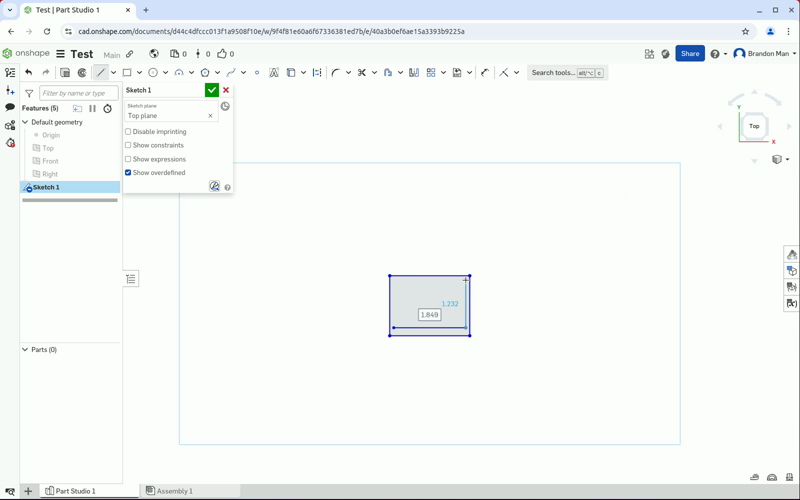
scroll(6)
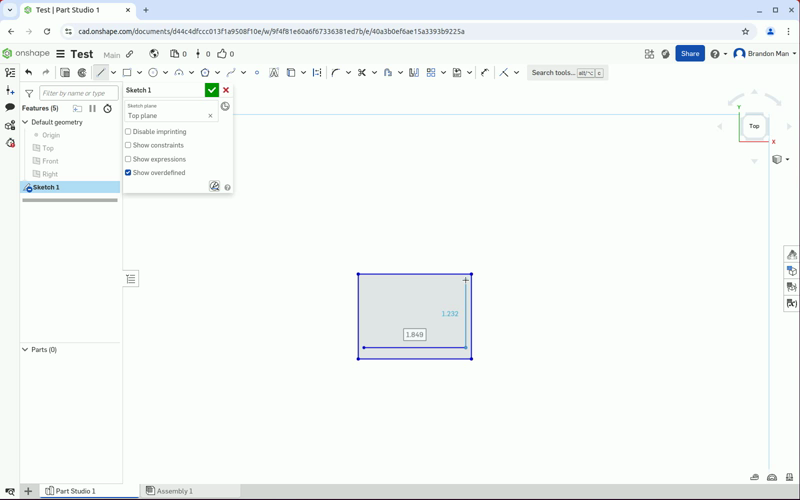
click(465, 279)
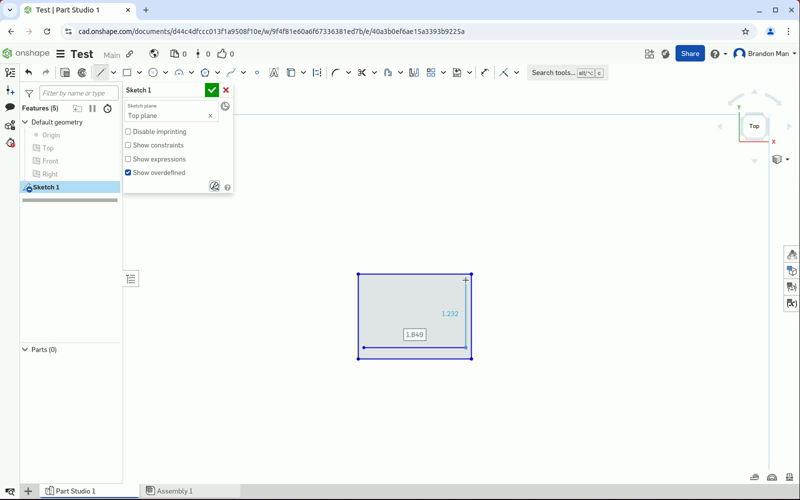
scroll(-6)
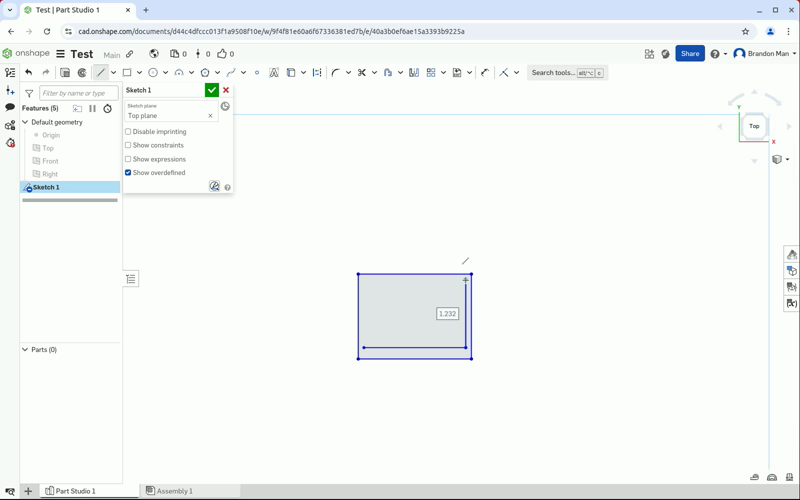
scroll(-6)
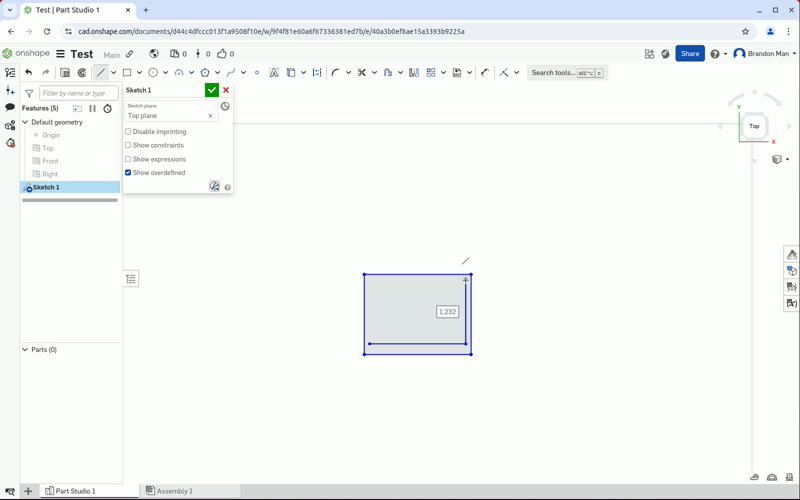
scroll(-6)
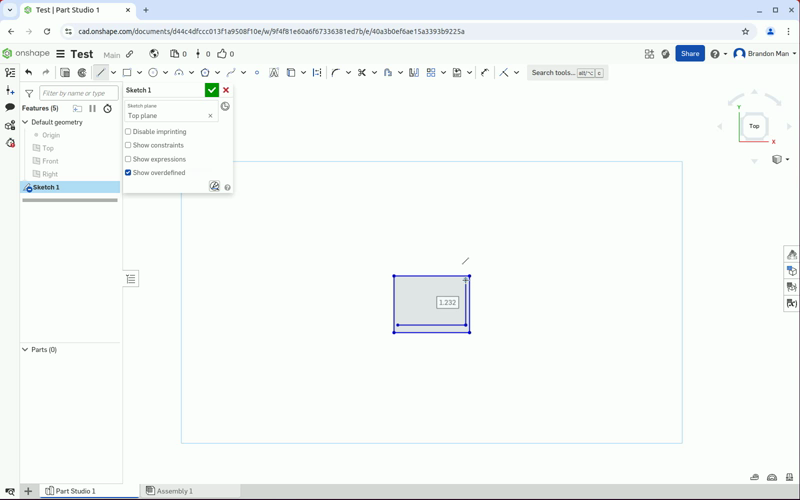
scroll(-6)
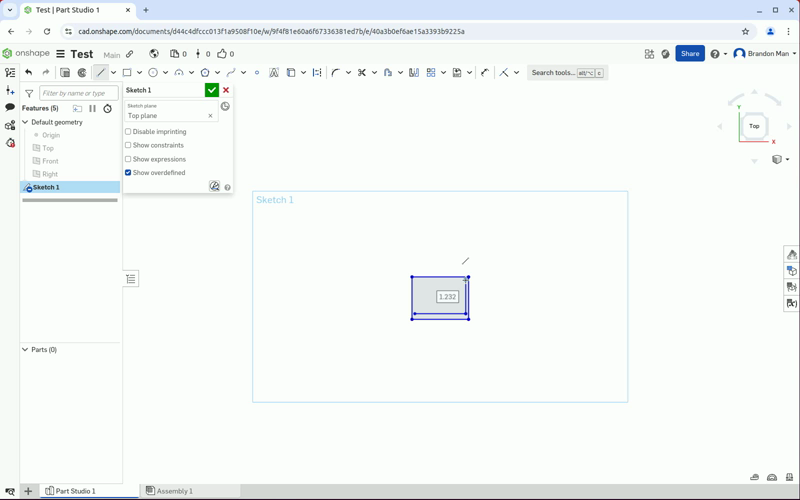
scroll(-6)
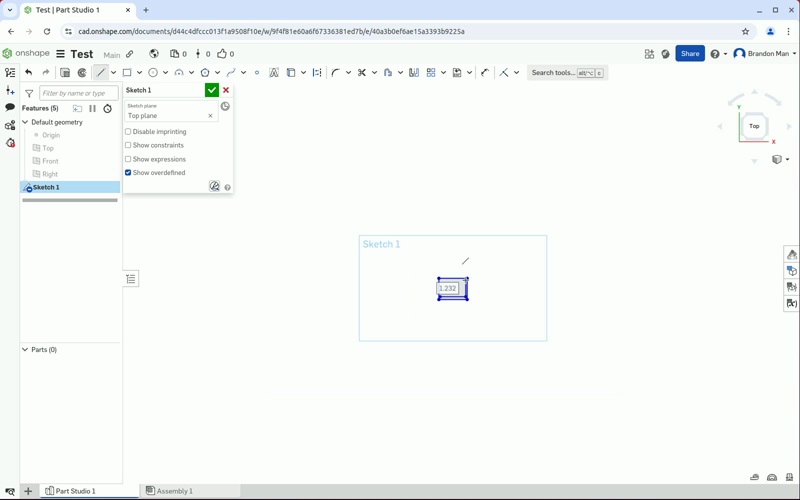
scroll(-6)
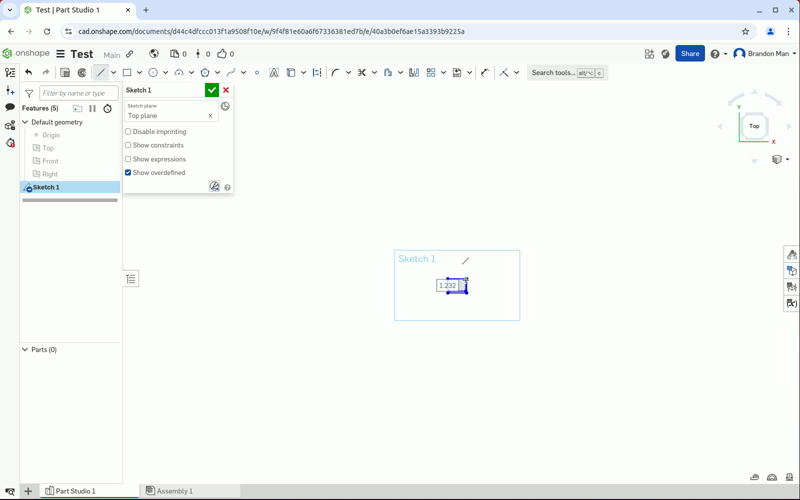
scroll(-6)
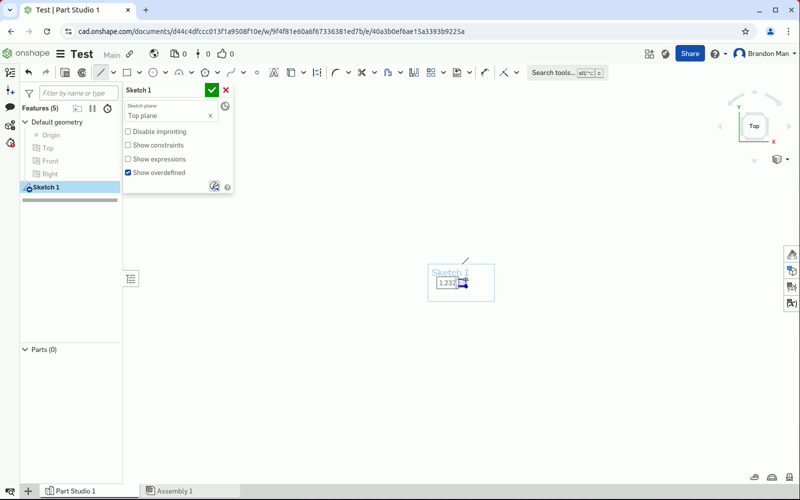
key_up(shift)
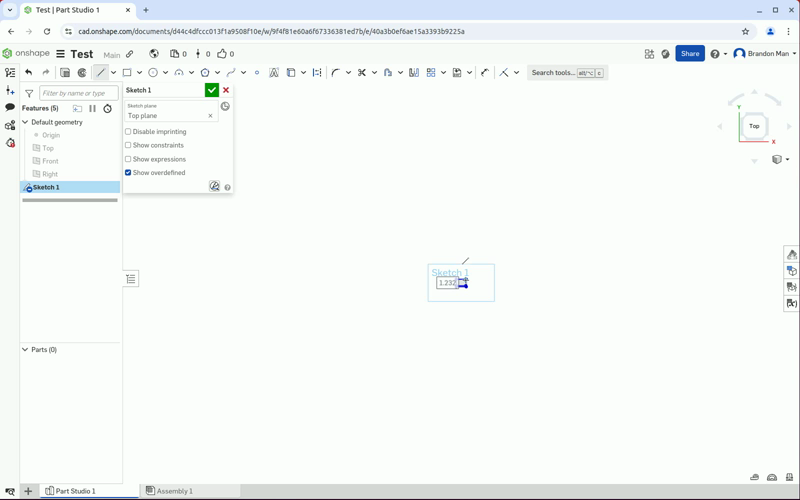
key_down(shift)
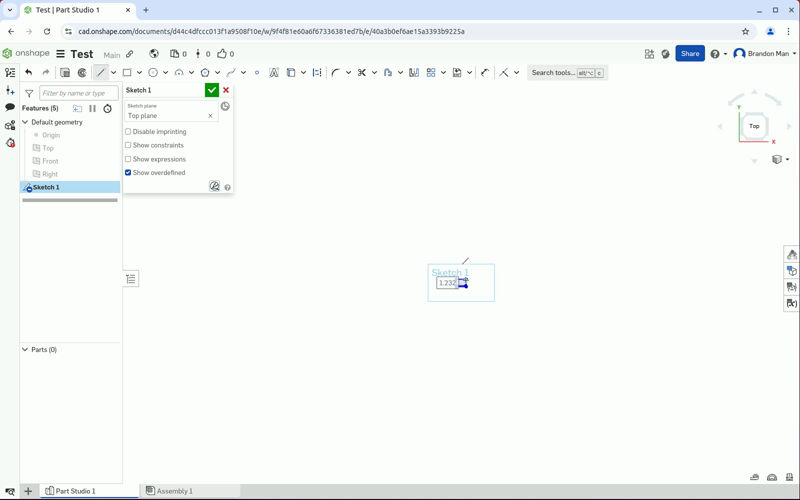
mouse_move(495, 279)
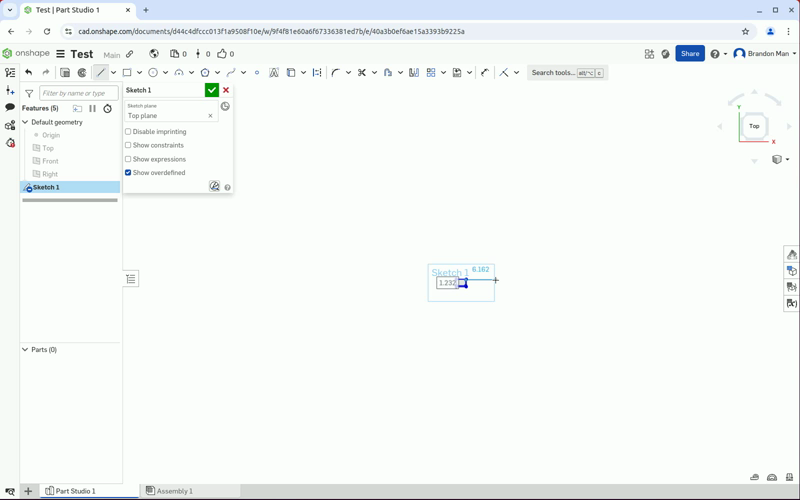
mouse_move(456, 279)
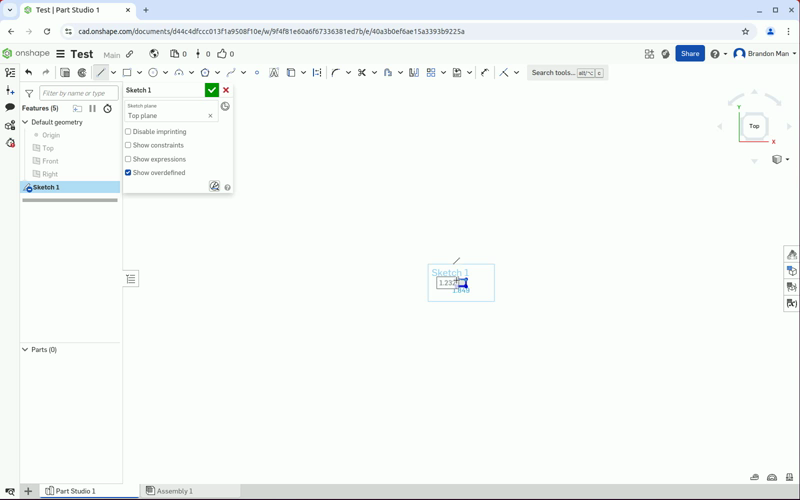
scroll(6)
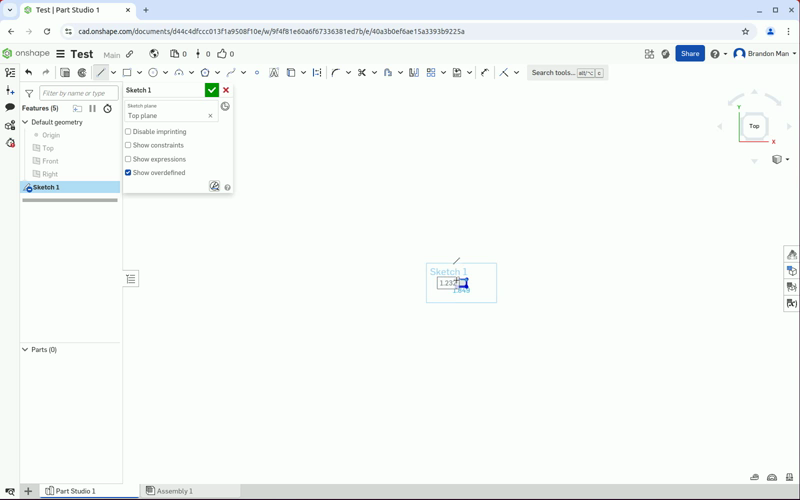
scroll(6)
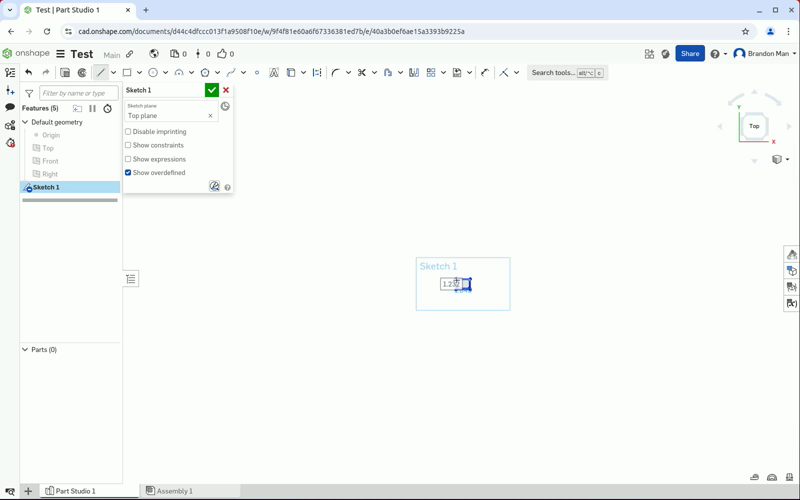
scroll(6)
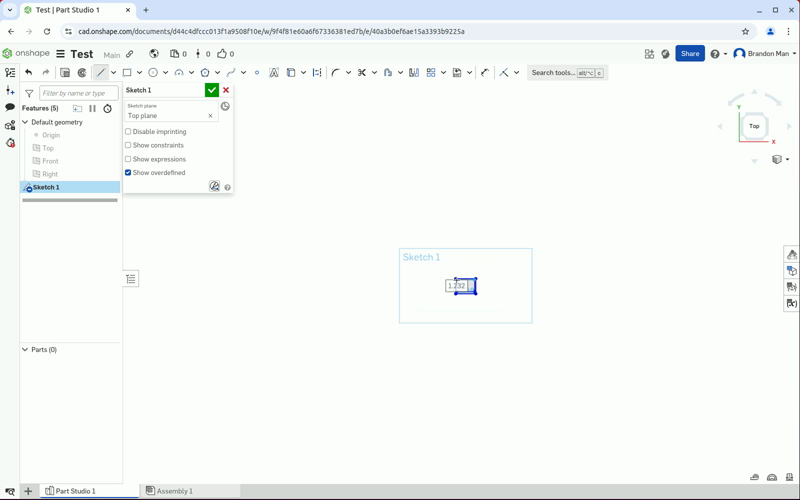
scroll(6)
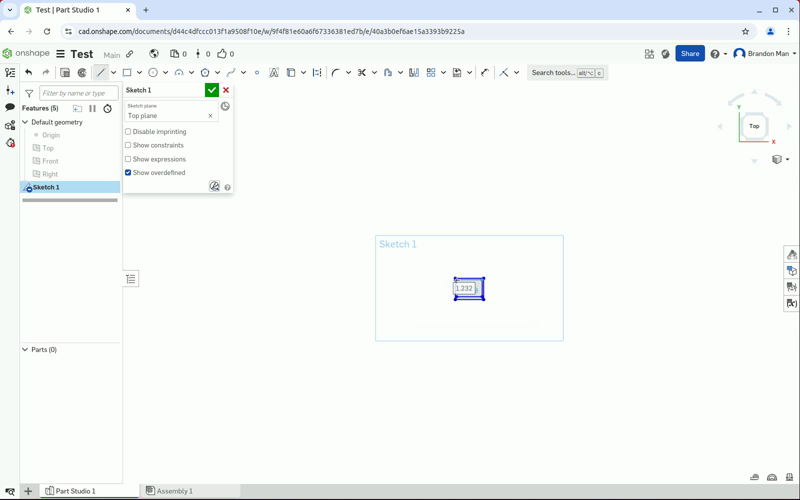
scroll(6)
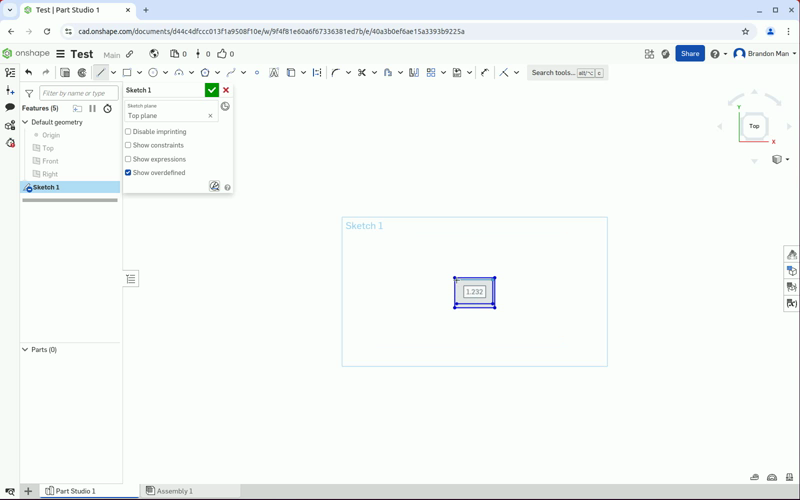
scroll(6)
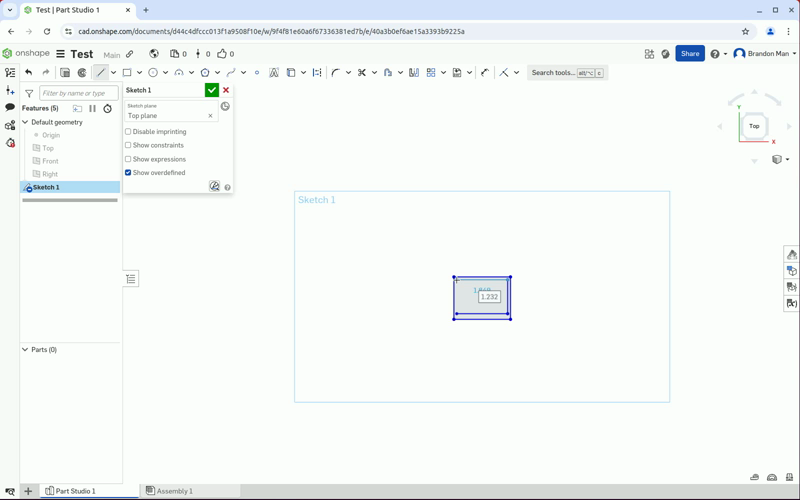
scroll(6)
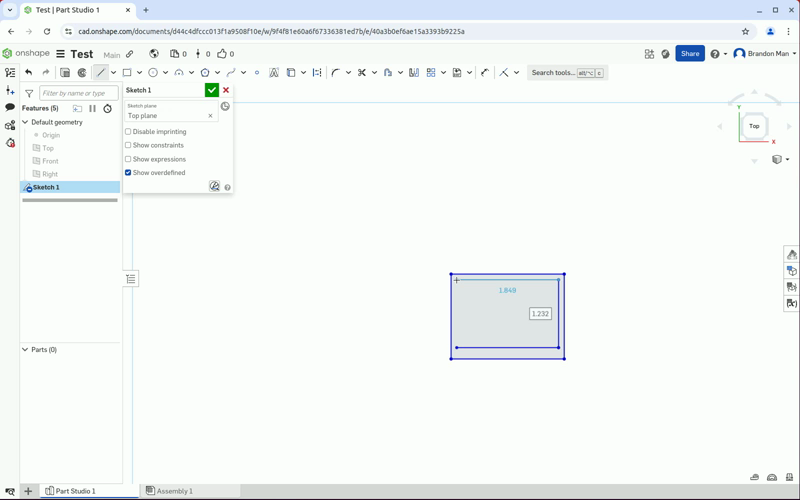
click(456, 279)
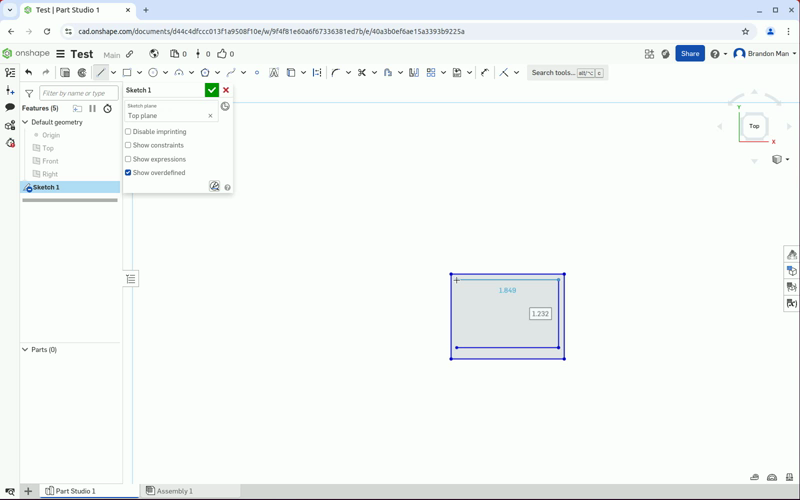
scroll(-6)
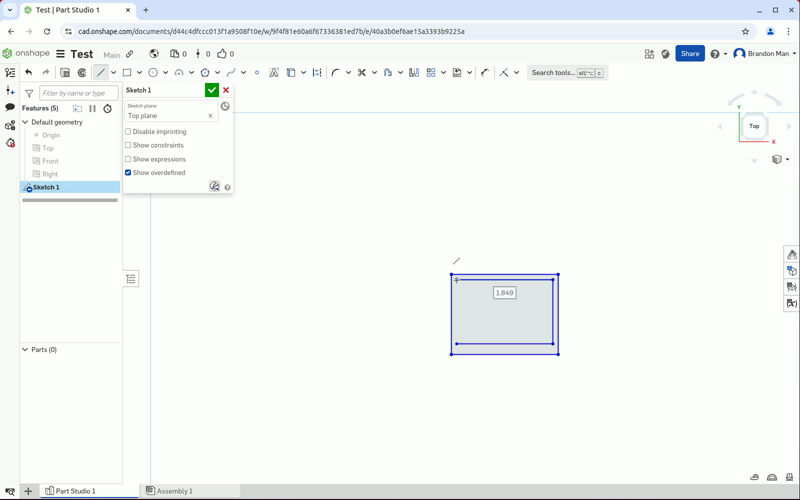
scroll(-6)
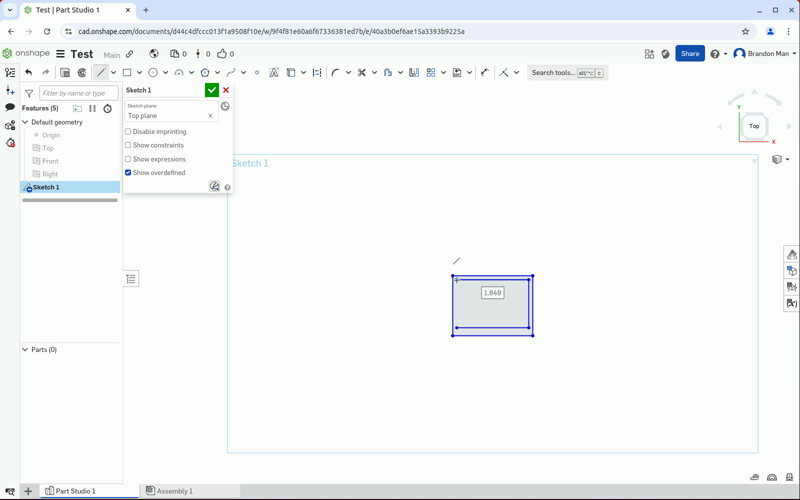
scroll(-6)
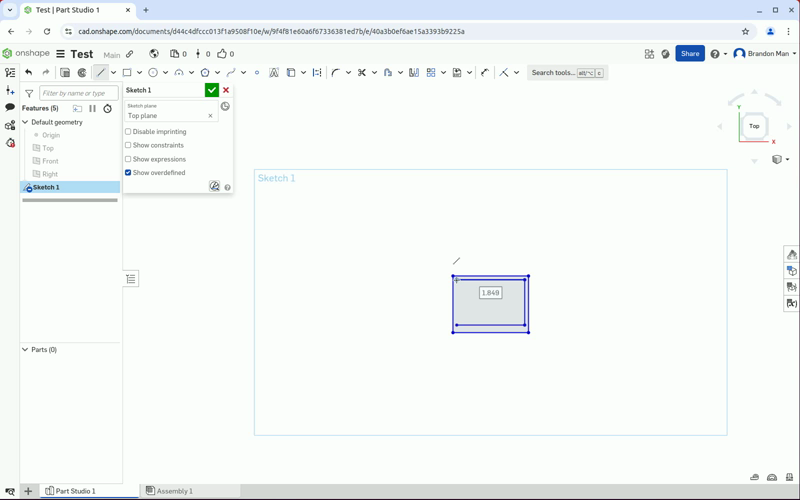
scroll(-6)
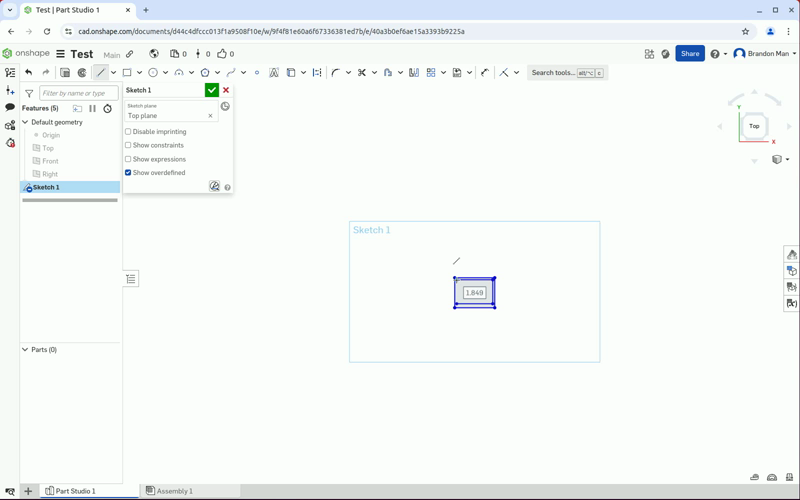
scroll(-6)
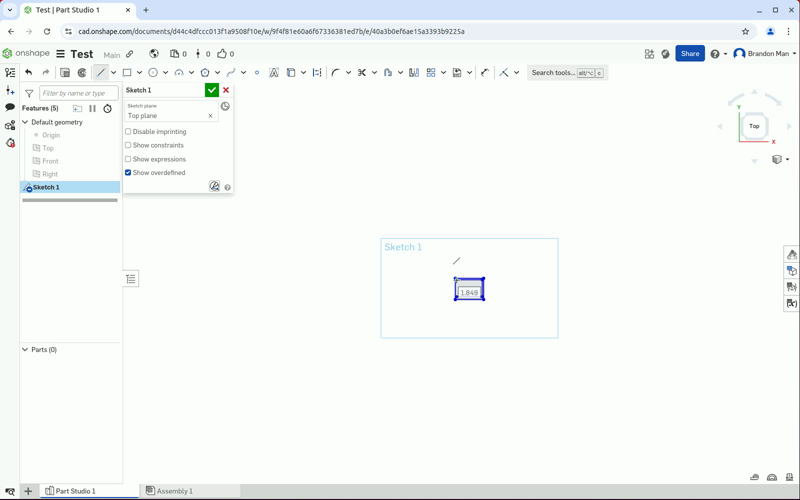
scroll(-6)
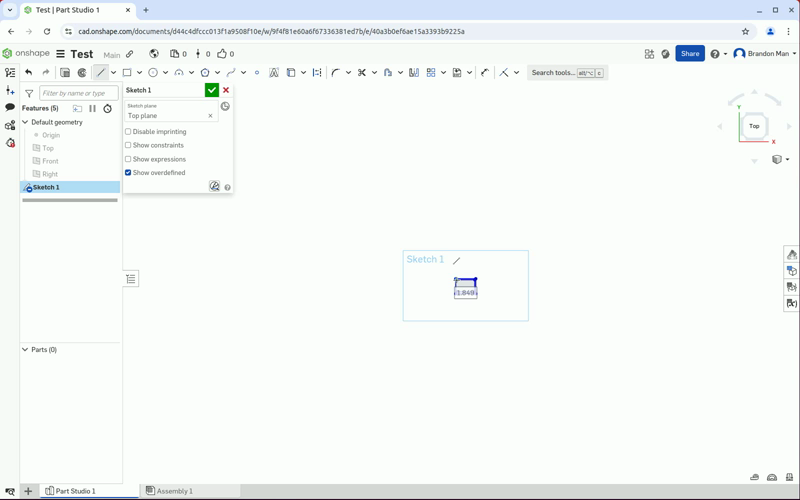
scroll(-6)
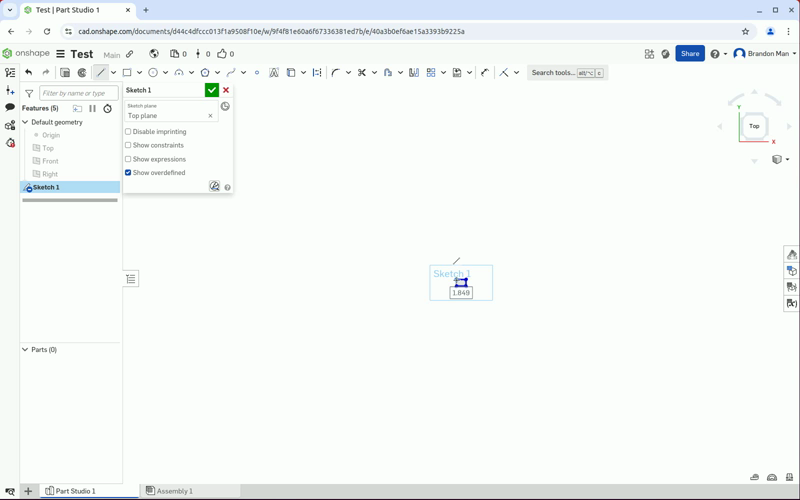
key_up(shift)
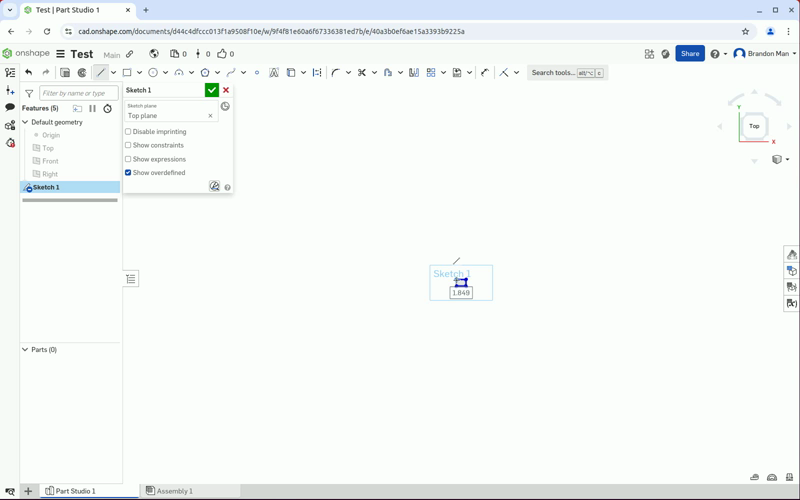
mouse_move(486, 279)
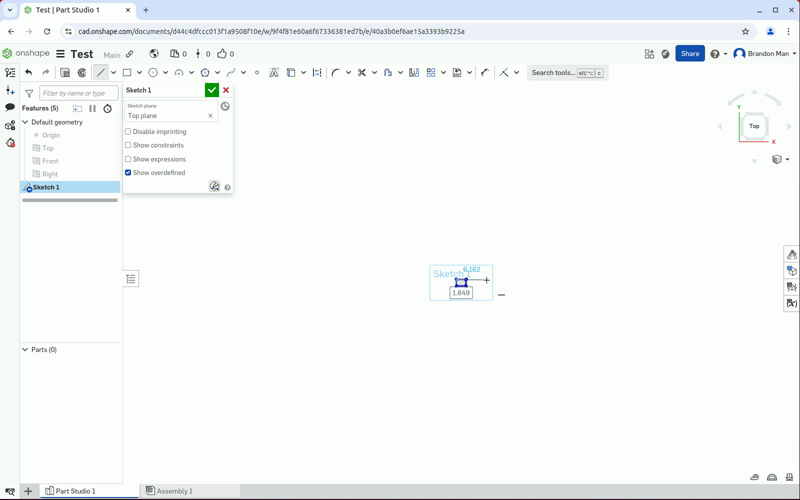
key_down(shift)
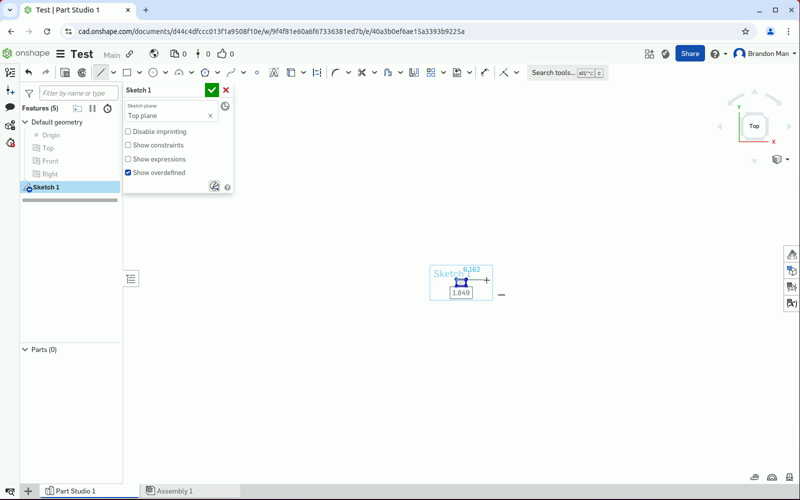
mouse_move(456, 285)
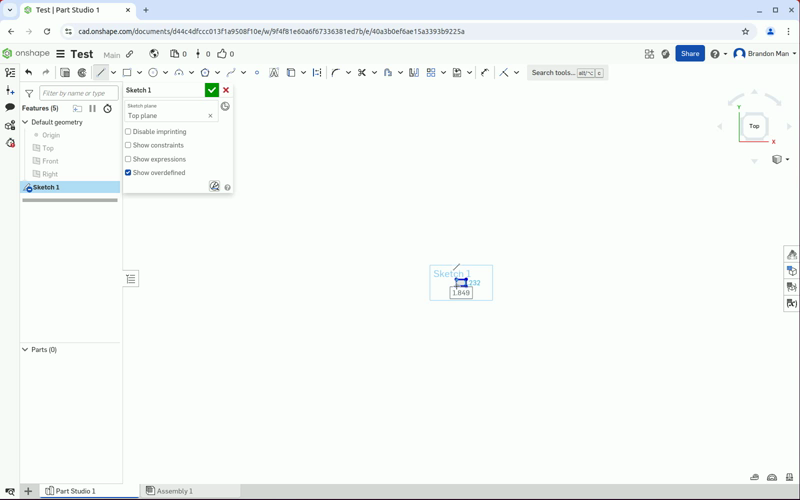
scroll(6)
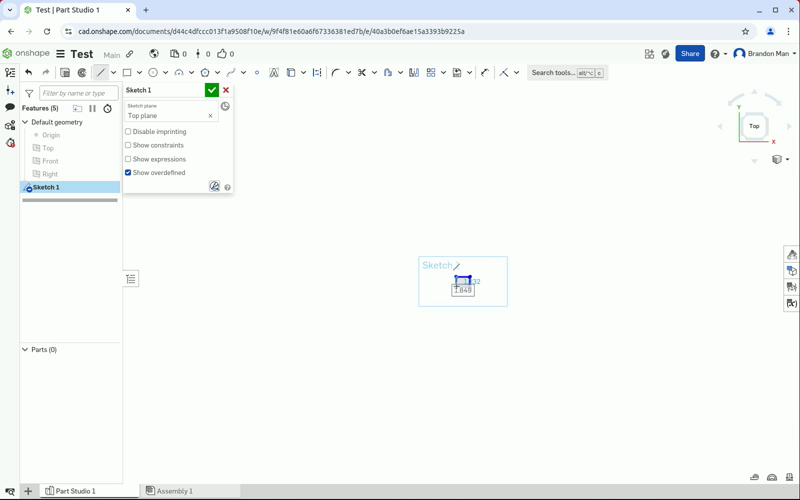
scroll(6)
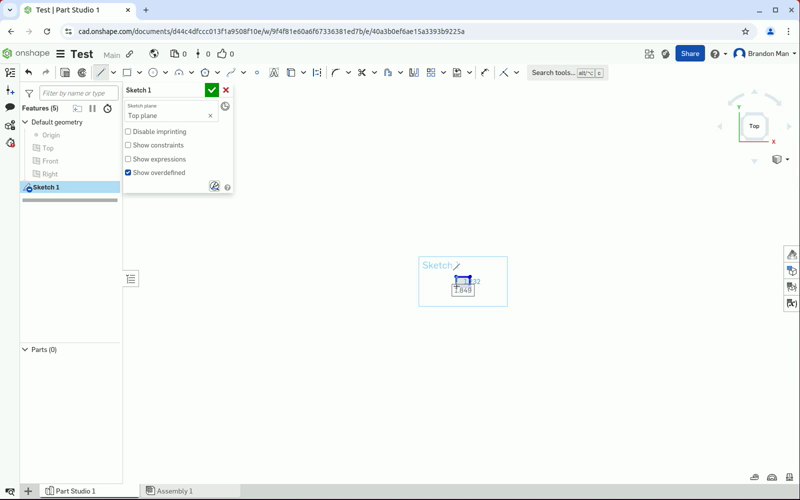
scroll(6)
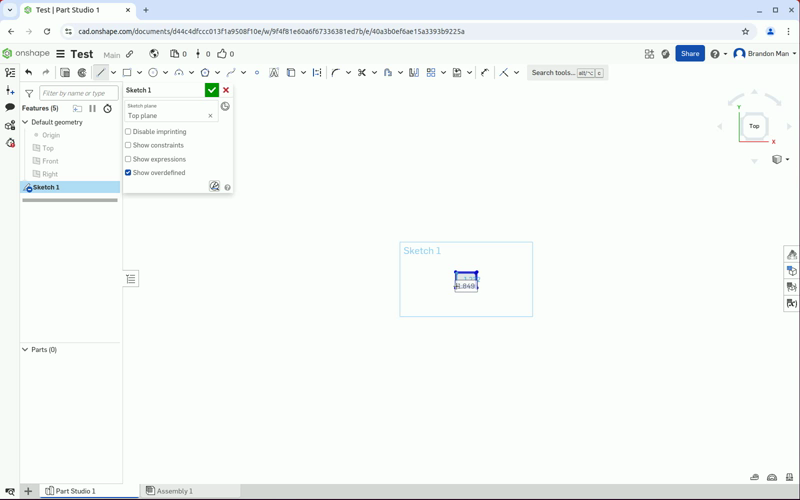
scroll(6)
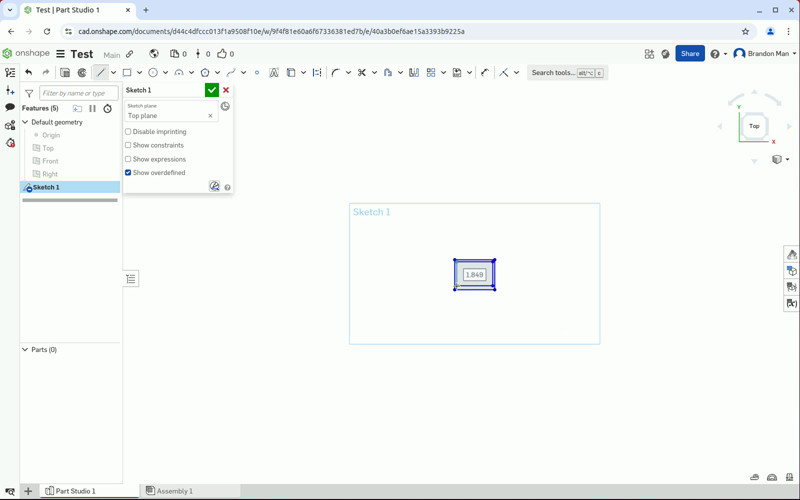
scroll(6)
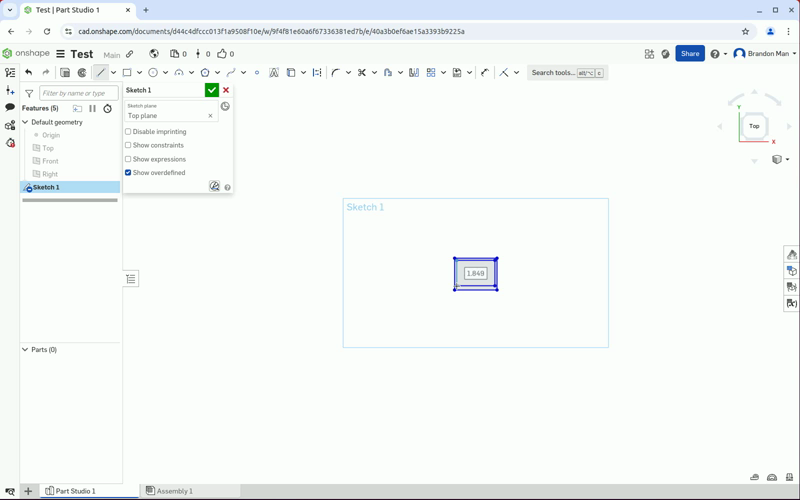
scroll(6)
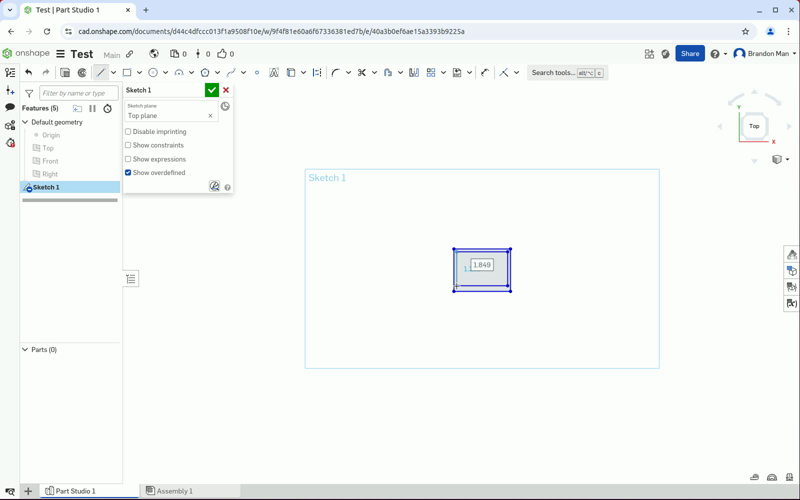
scroll(6)
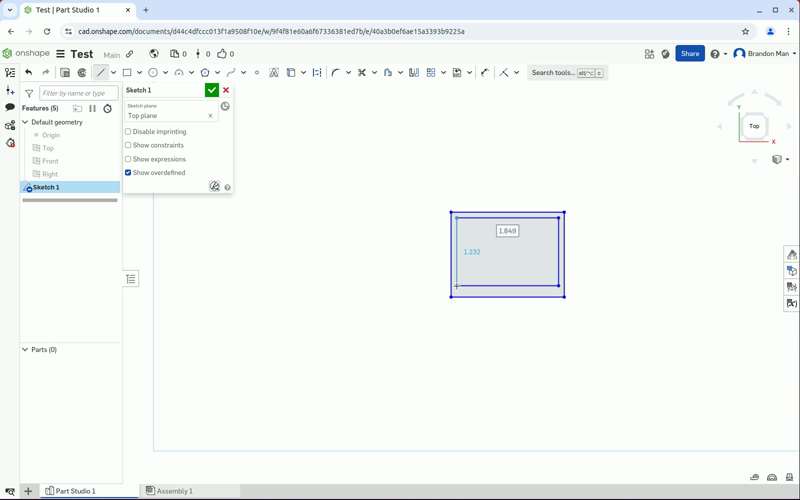
key_up(shift)
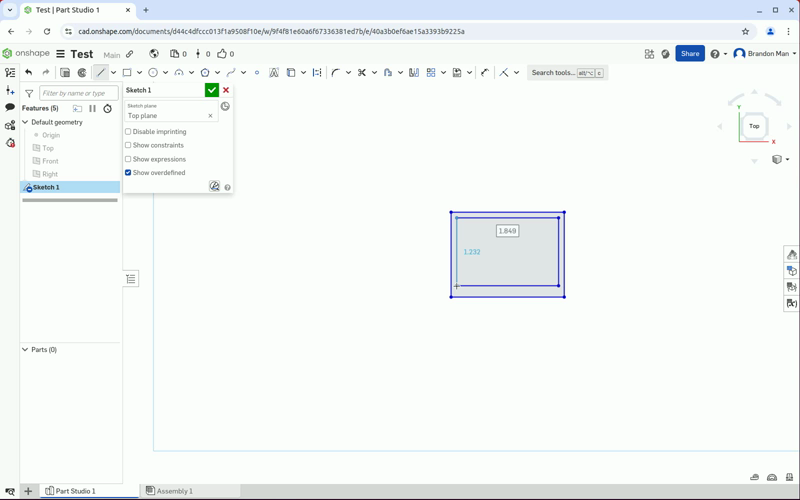
click(456, 285)
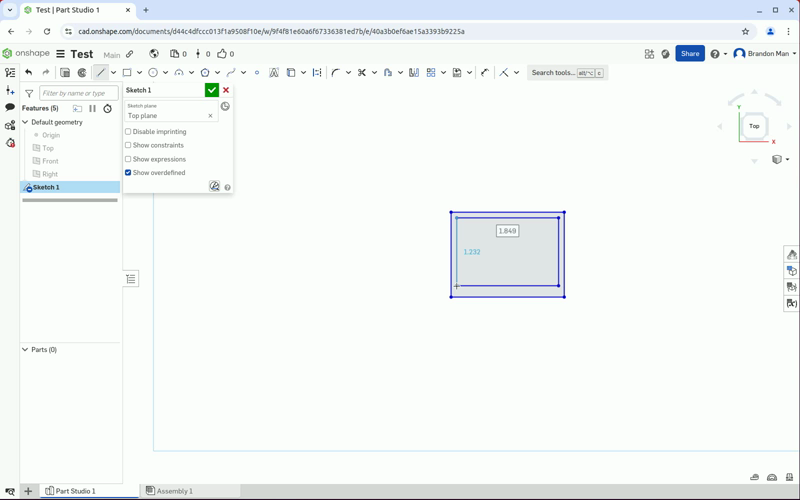
scroll(-6)
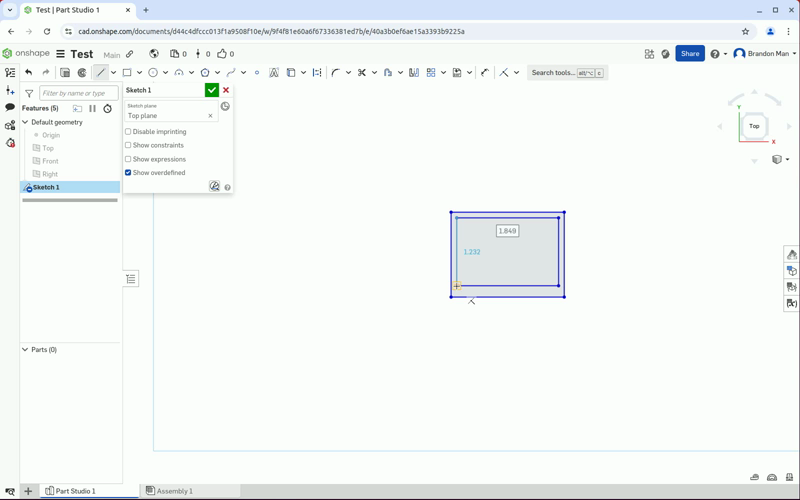
scroll(-6)
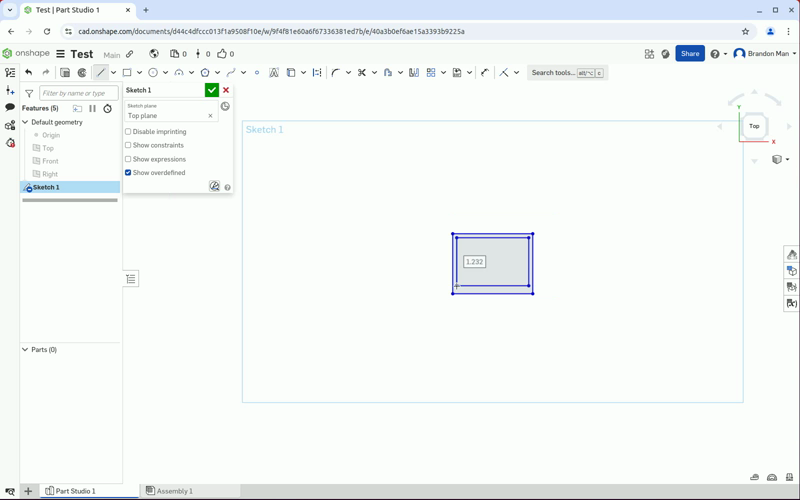
scroll(-6)
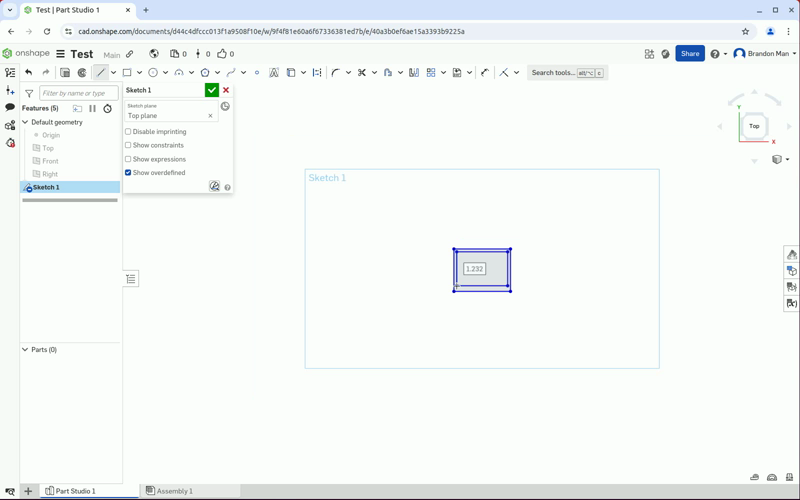
scroll(-6)
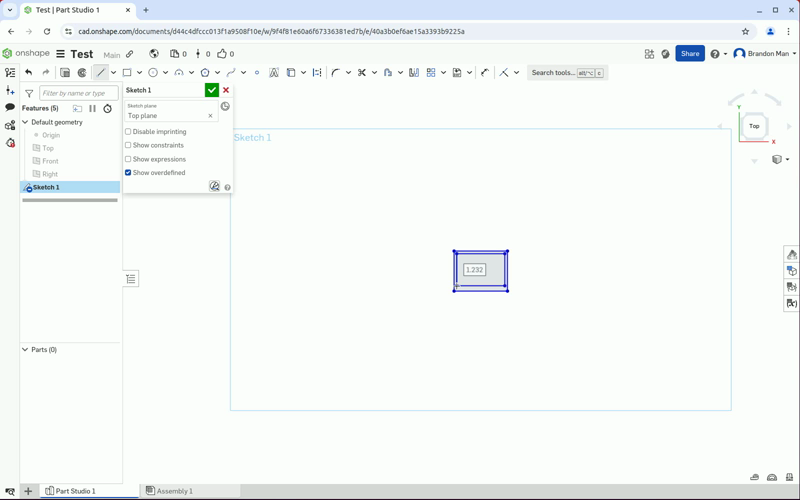
scroll(-6)
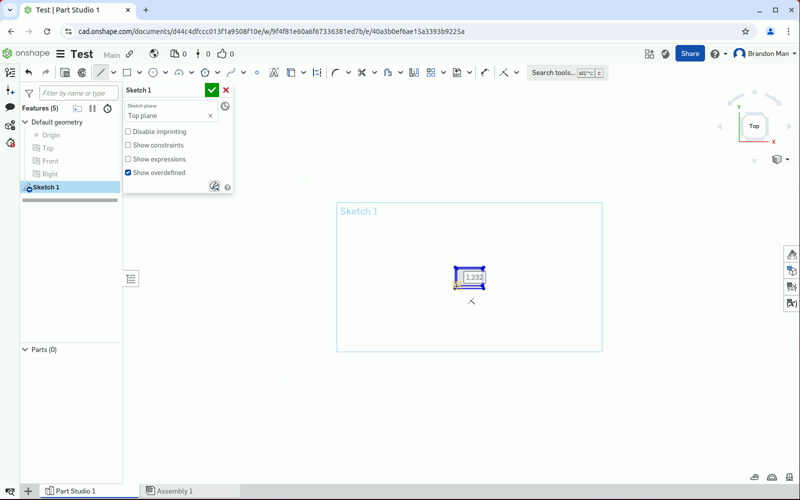
scroll(-6)
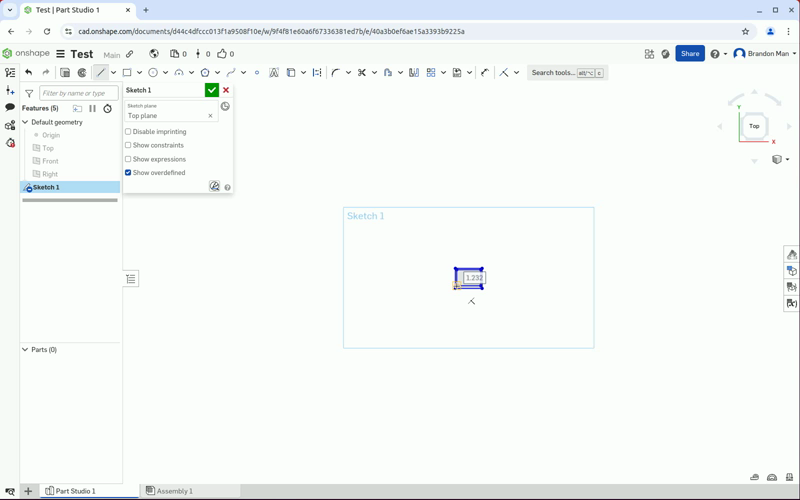
scroll(-6)
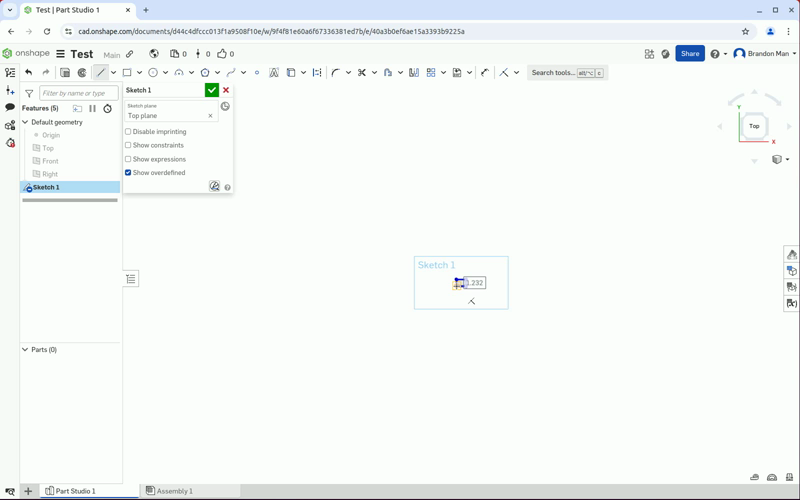
key(esc)
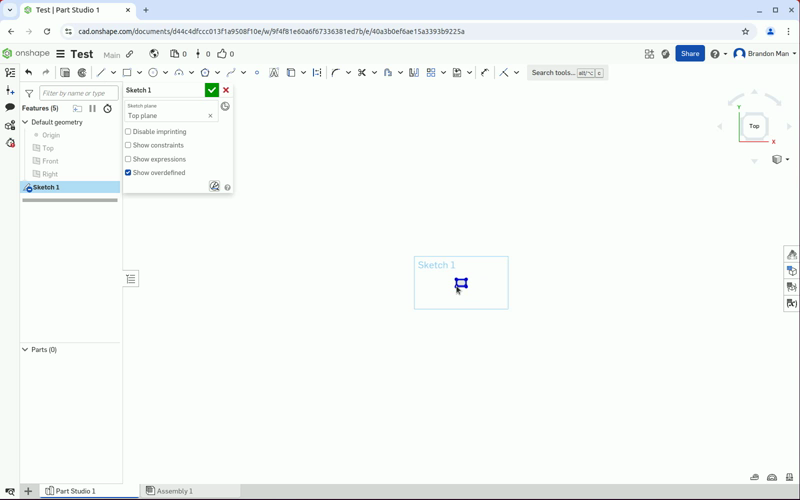
mouse_move(457, 279)
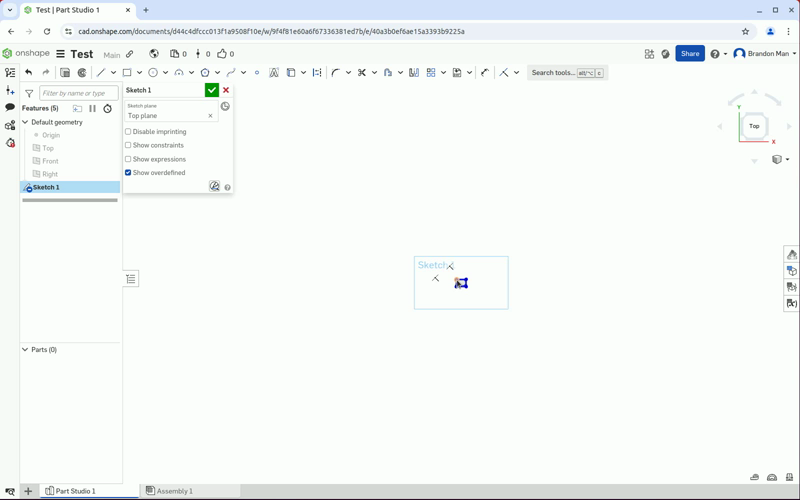
scroll(6)
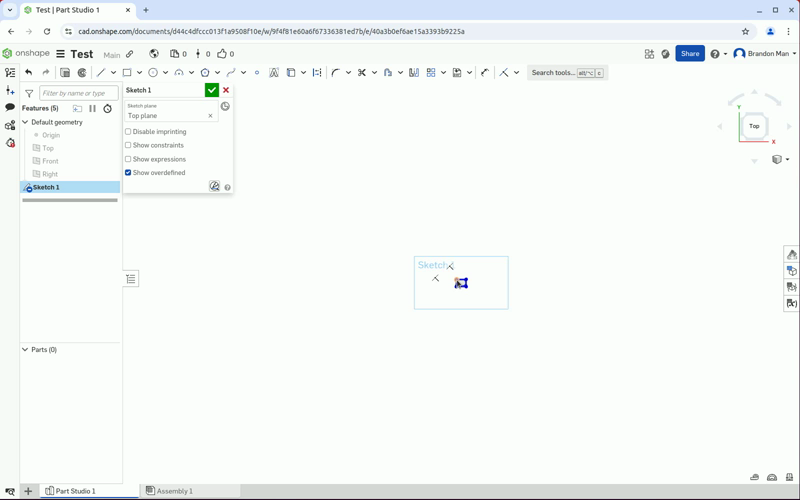
scroll(6)
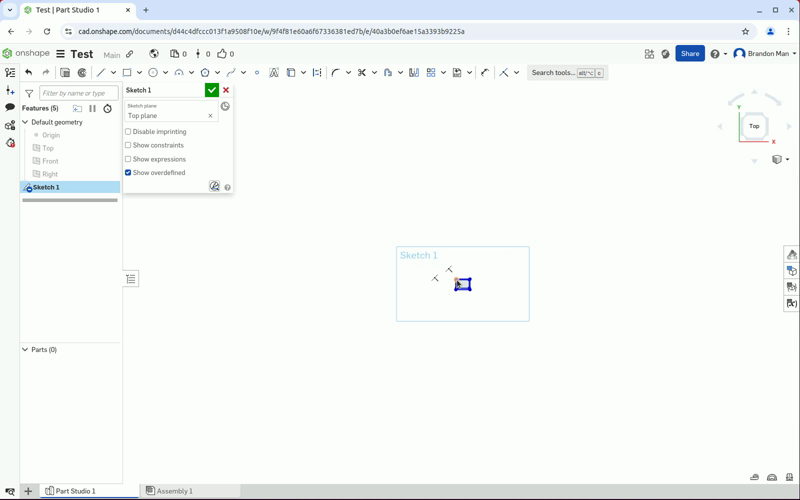
scroll(6)
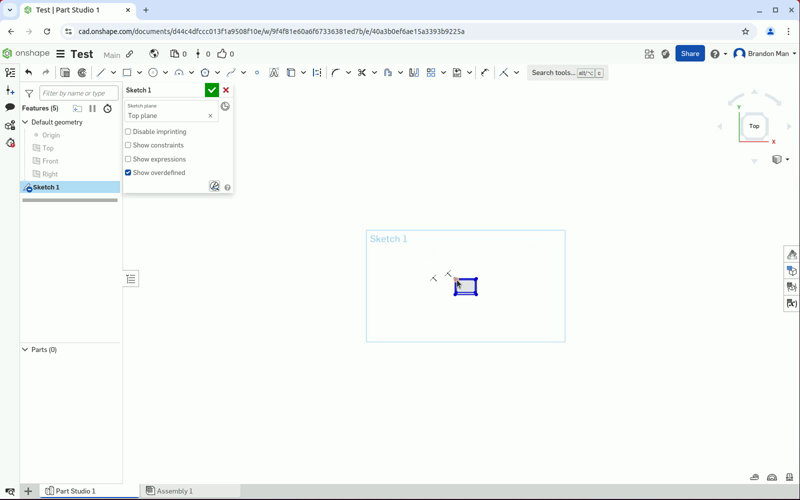
scroll(6)
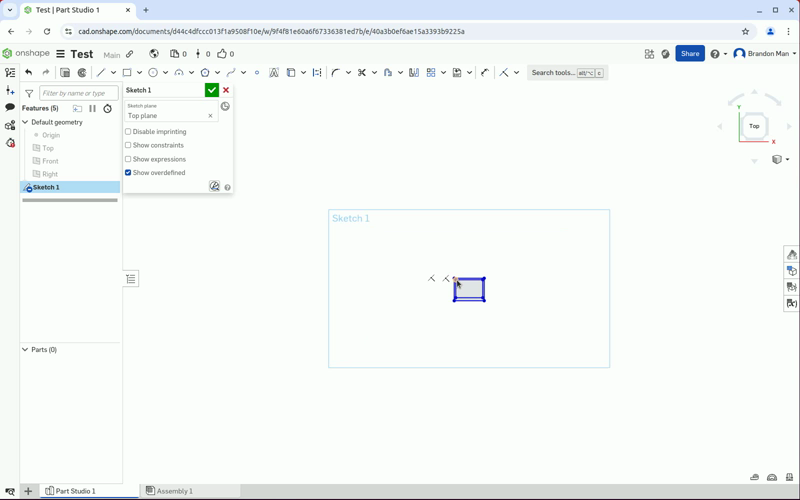
scroll(6)
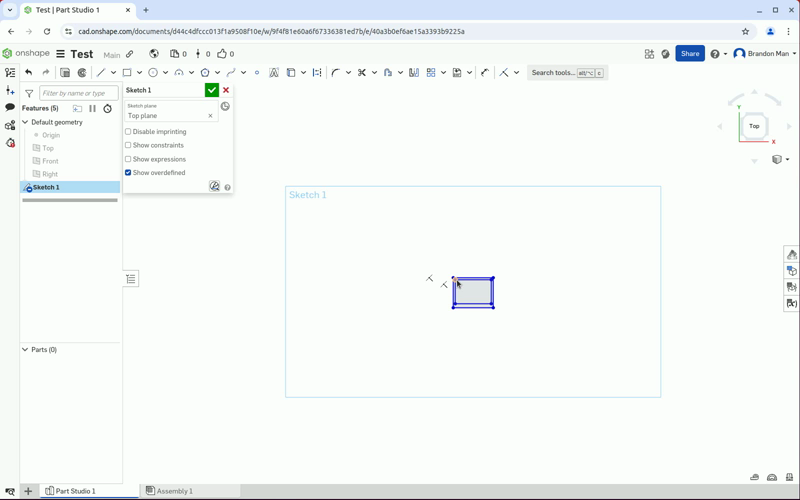
scroll(6)
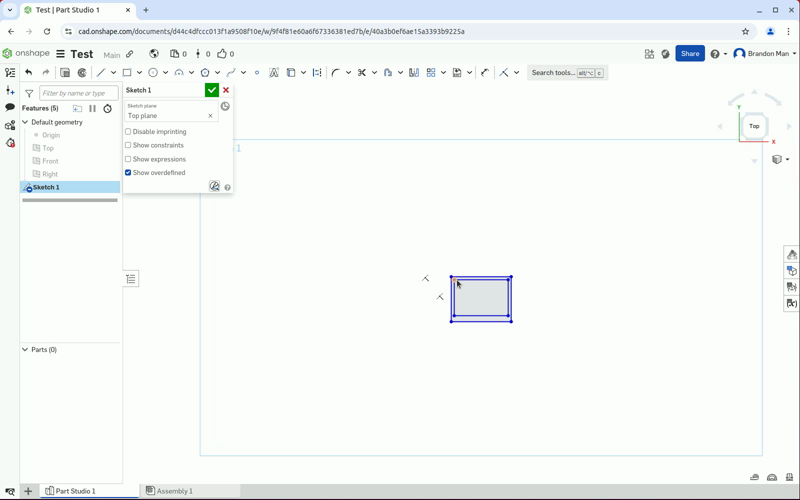
scroll(6)
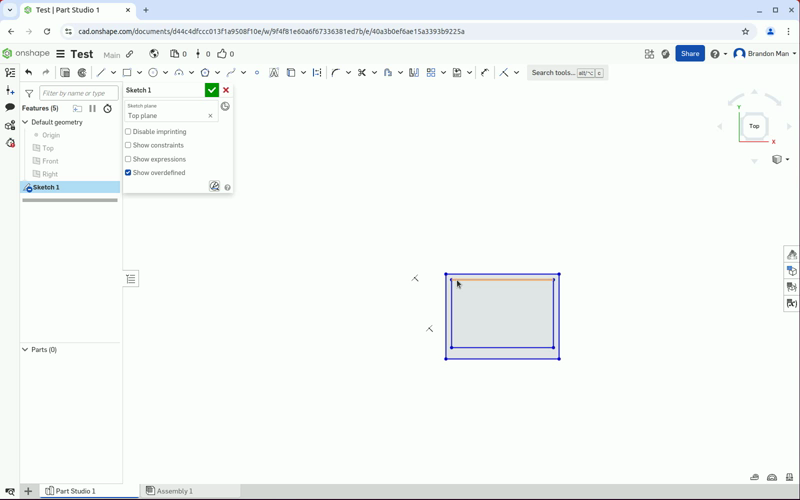
click(457, 279)
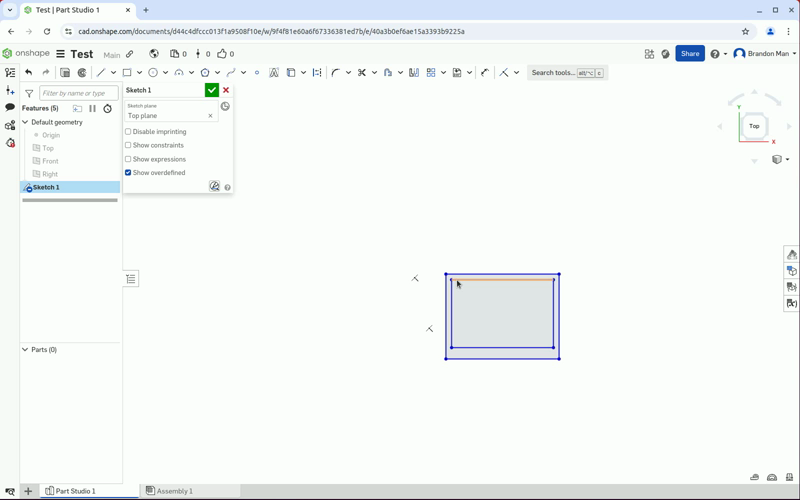
scroll(-6)
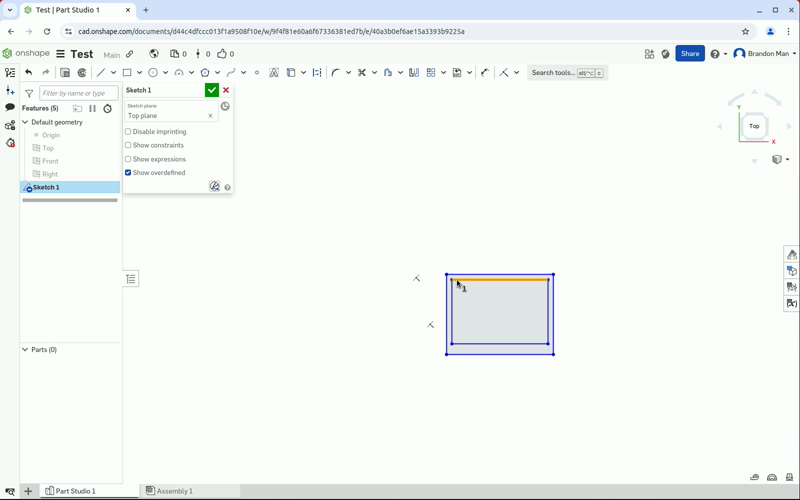
scroll(-6)
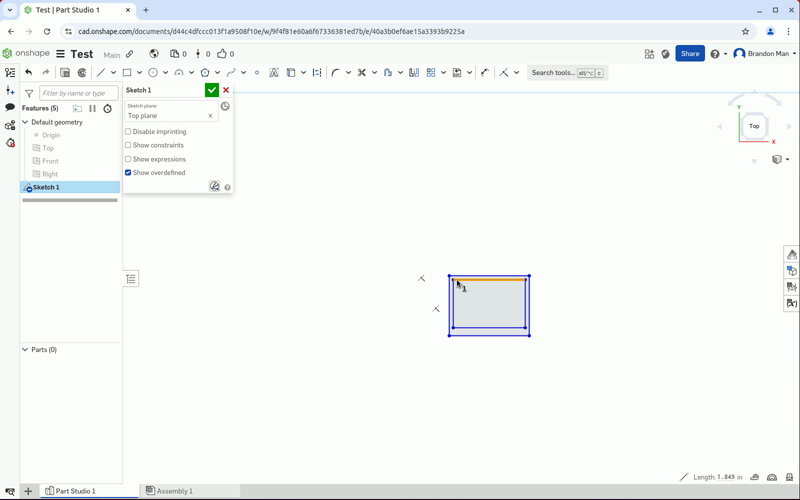
scroll(-6)
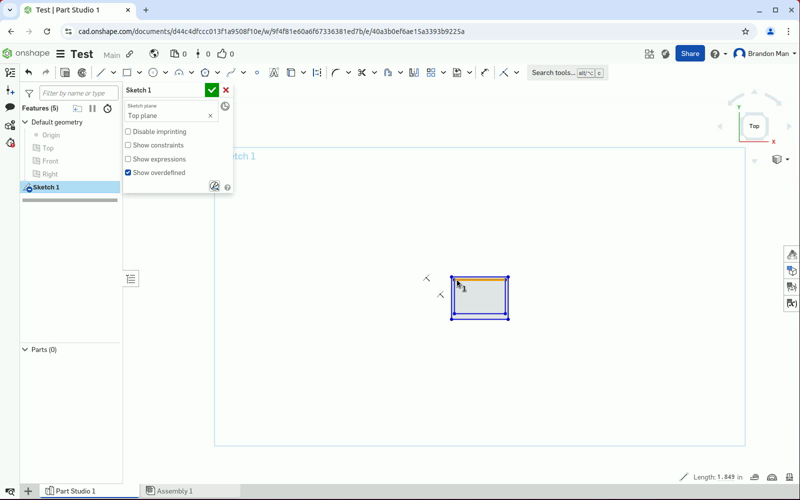
scroll(-6)
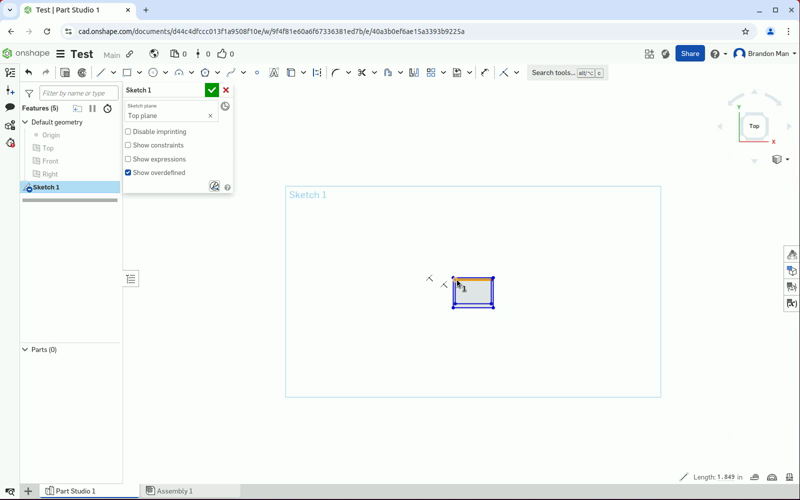
scroll(-6)
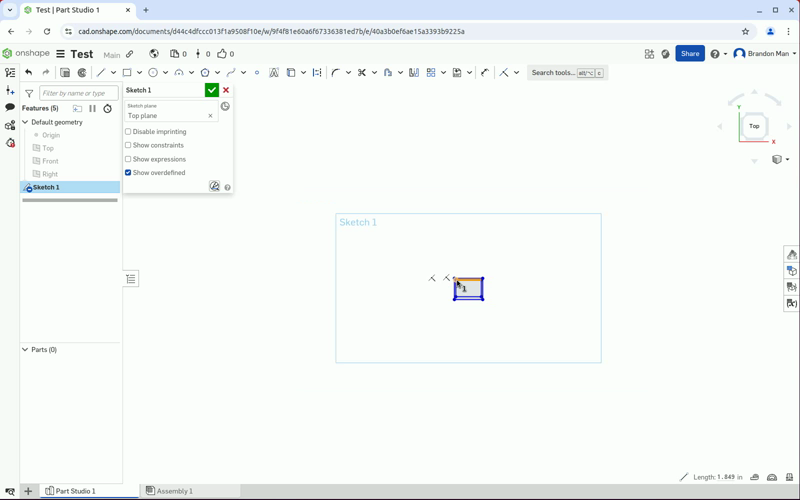
scroll(-6)
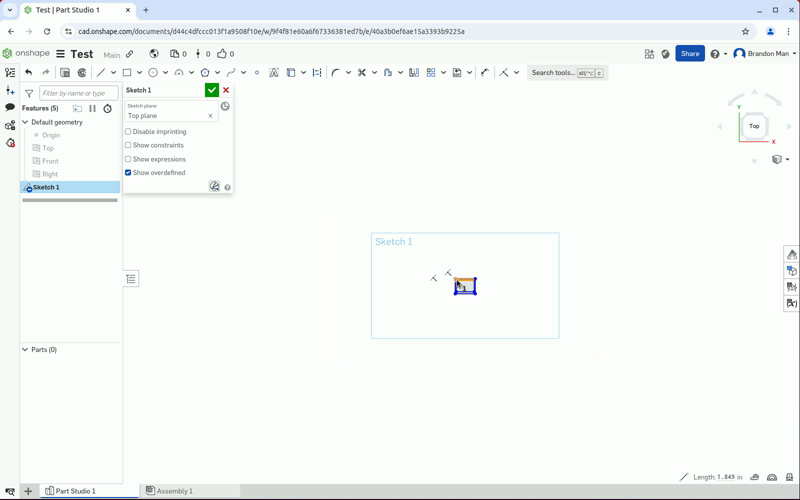
scroll(-6)
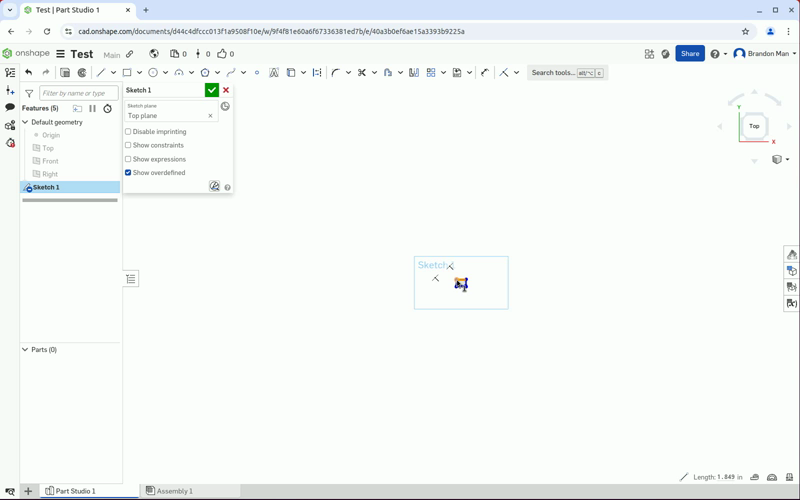
mouse_move(73, 352)
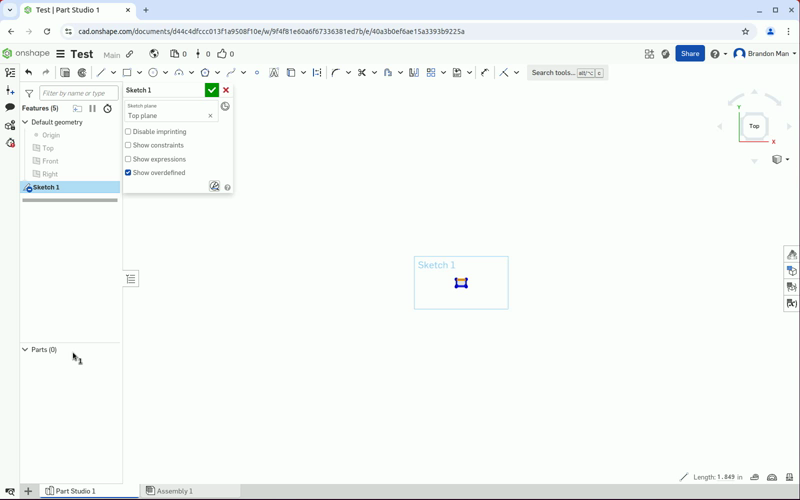
key(shift+y)
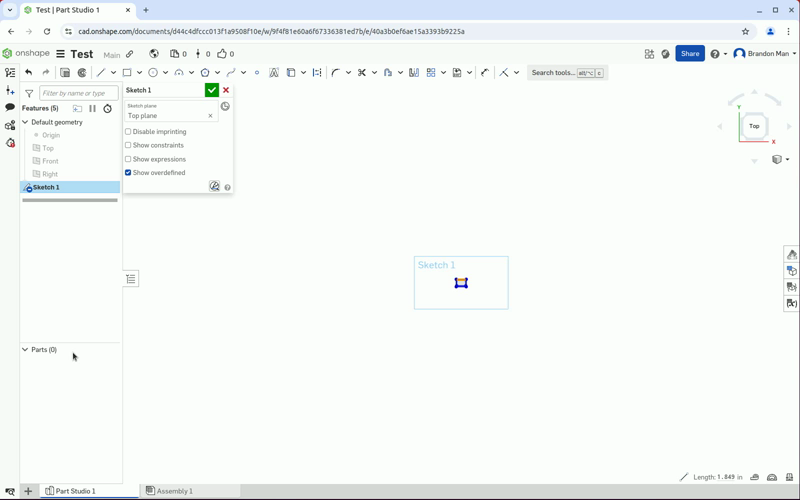
key(shift+e)
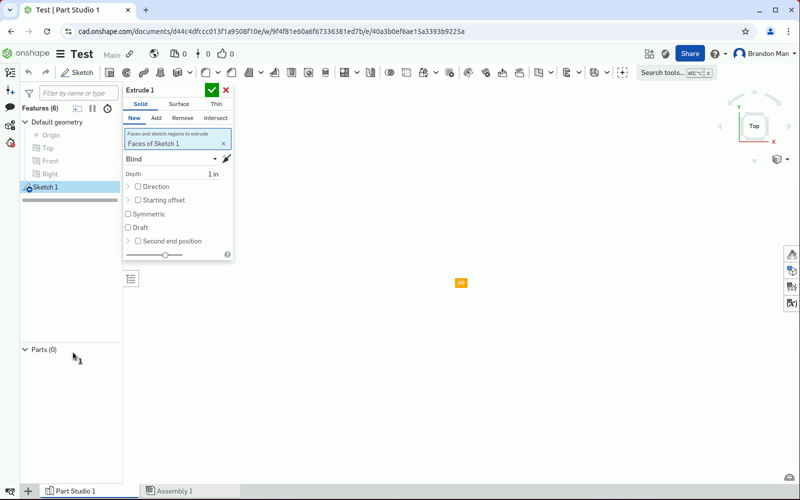
mouse_move(143, 106)
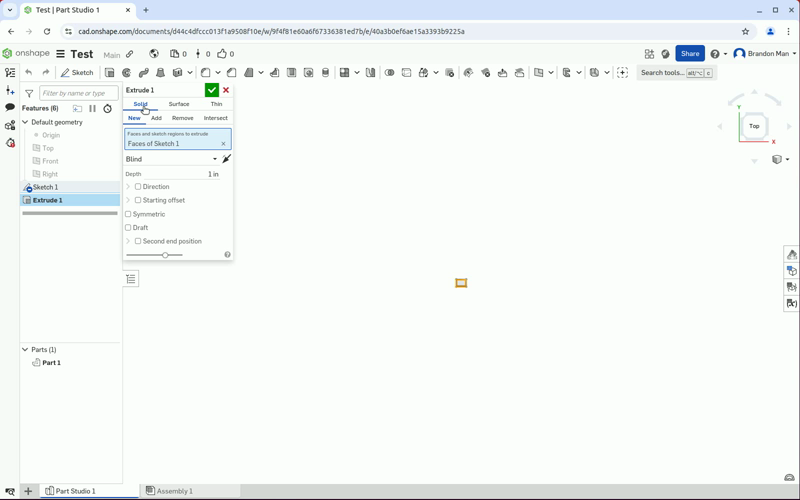
click(143, 106)
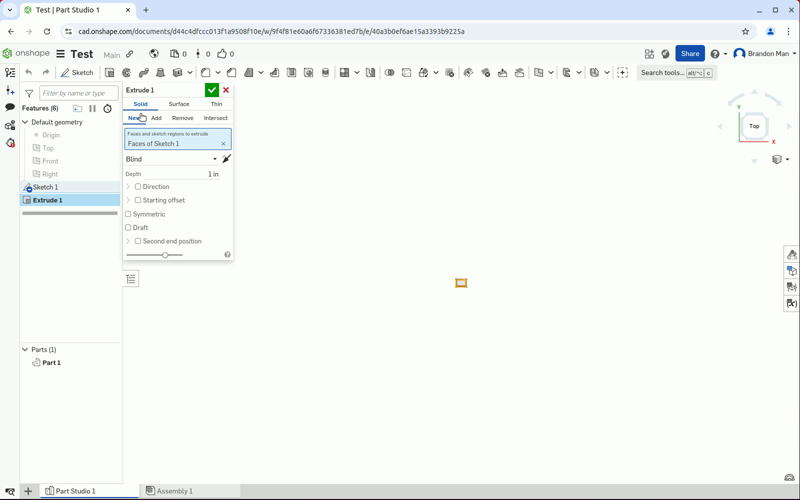
mouse_move(137, 120)
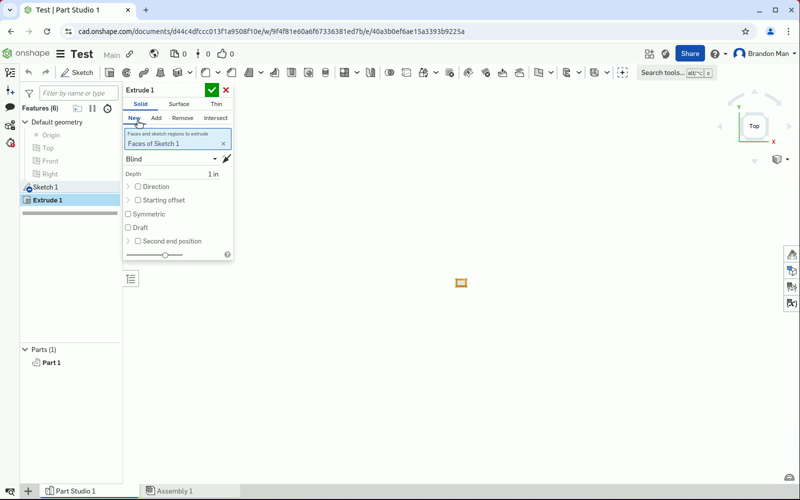
click(137, 120)
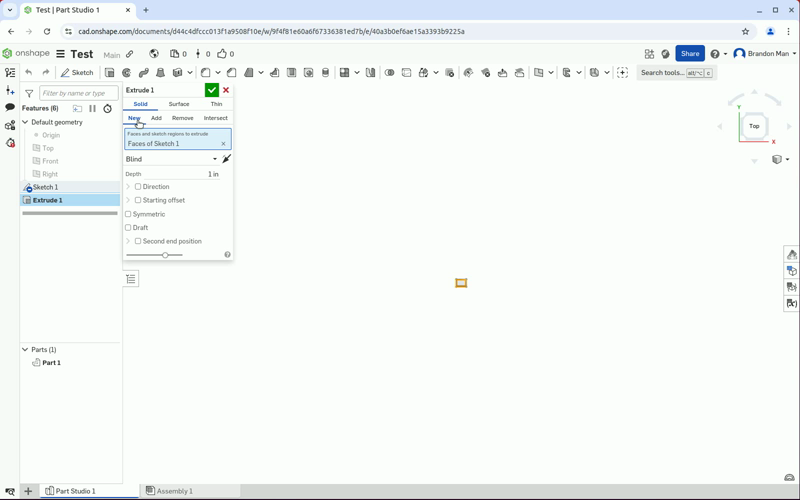
key(tab, 4)
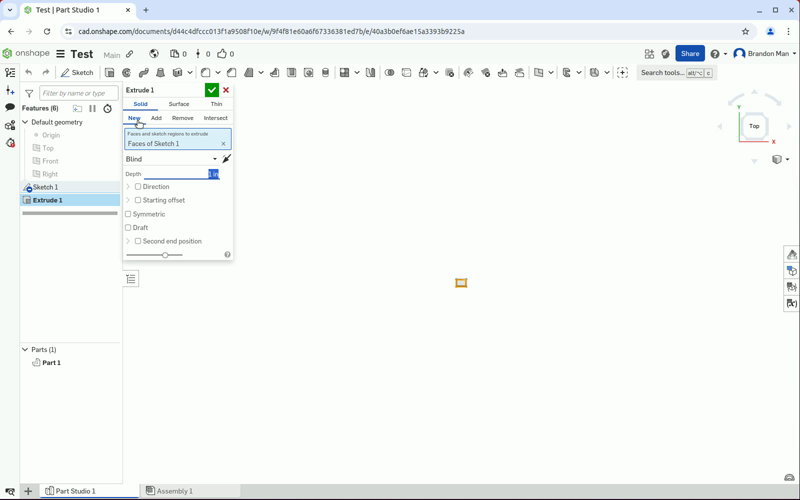
text(23.108)
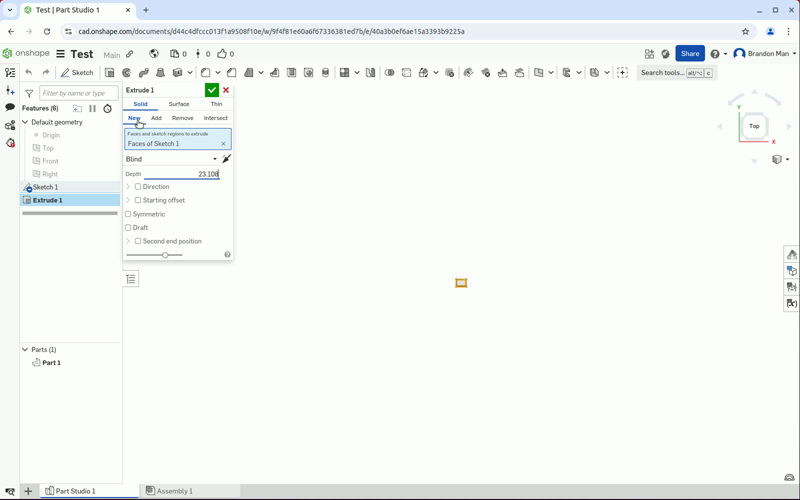
key(enter)
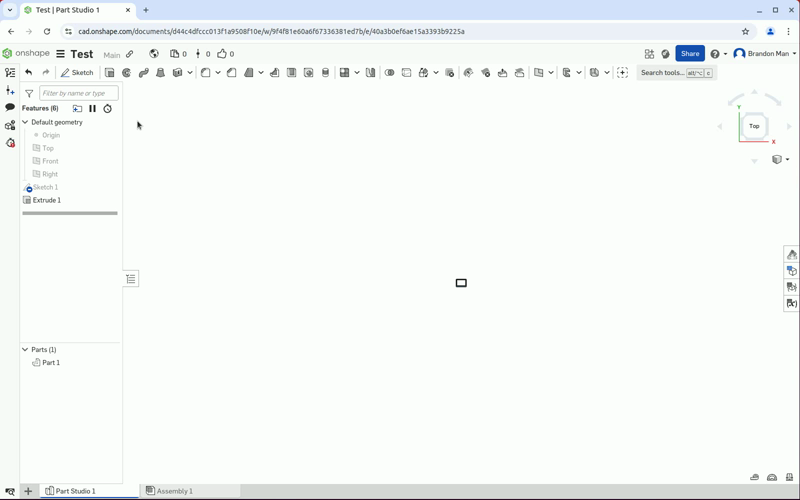
key(shift+h)
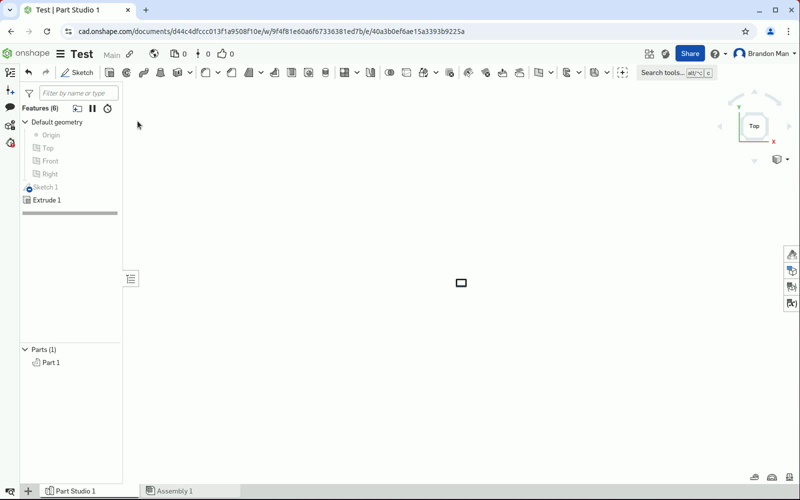
key(shift+h)
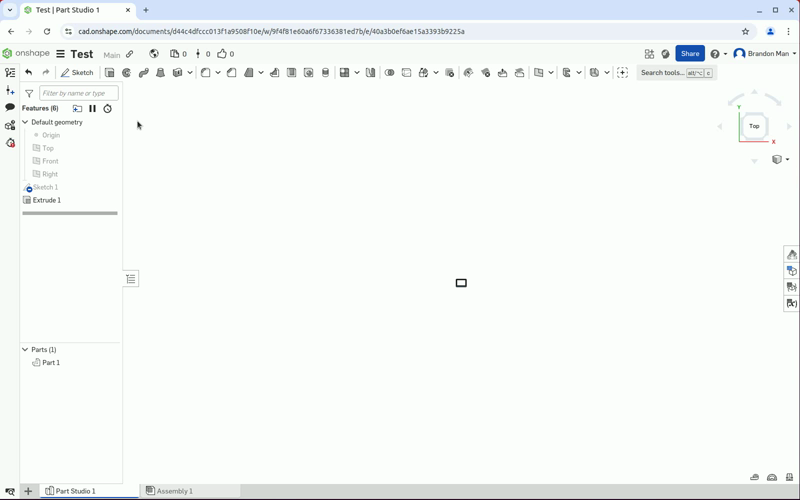
mouse_move(73, 189)
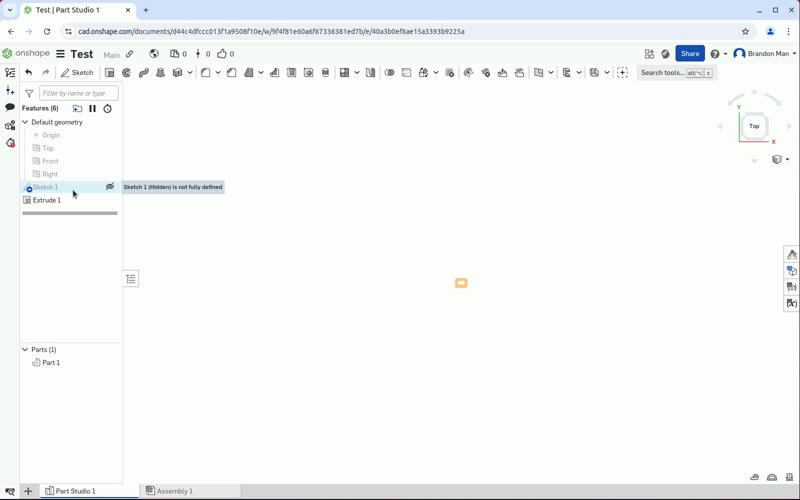
click(73, 189)
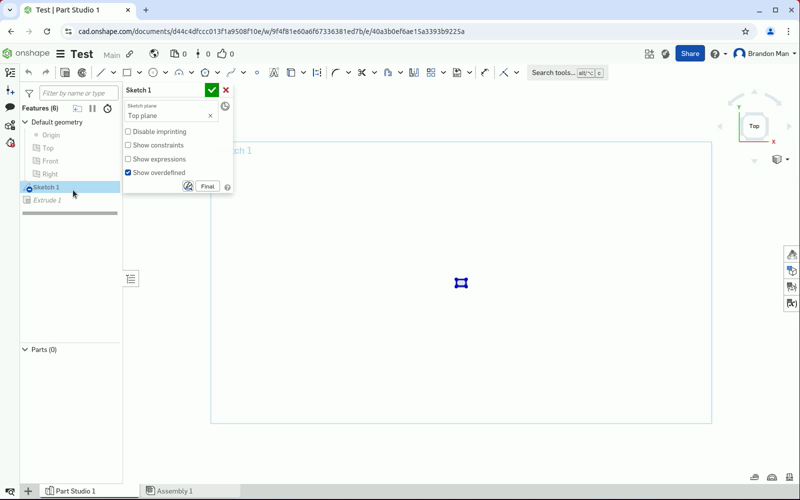
mouse_move(229, 92)
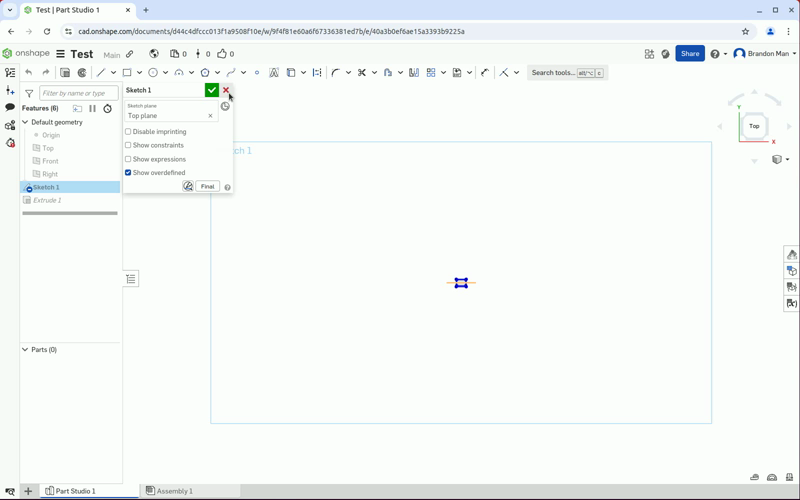
click(229, 92)
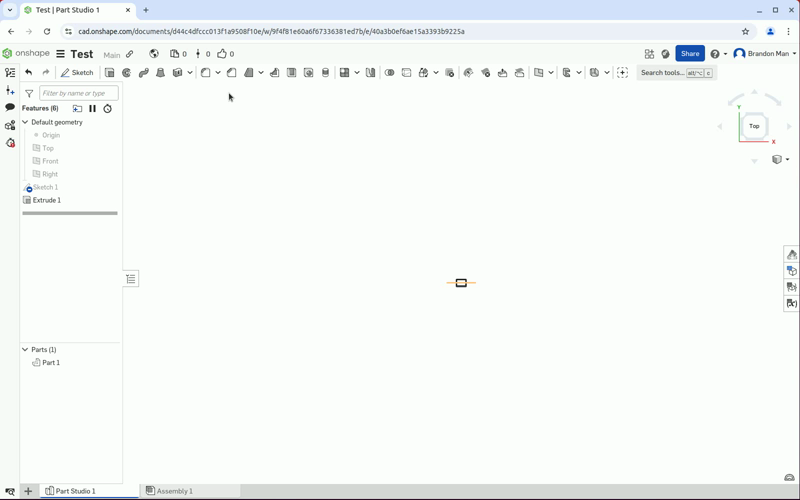
mouse_move(73, 352)
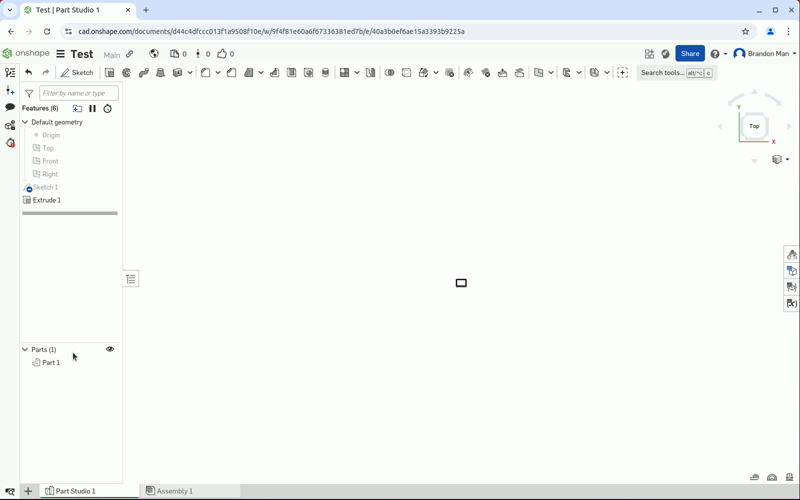
key(y)
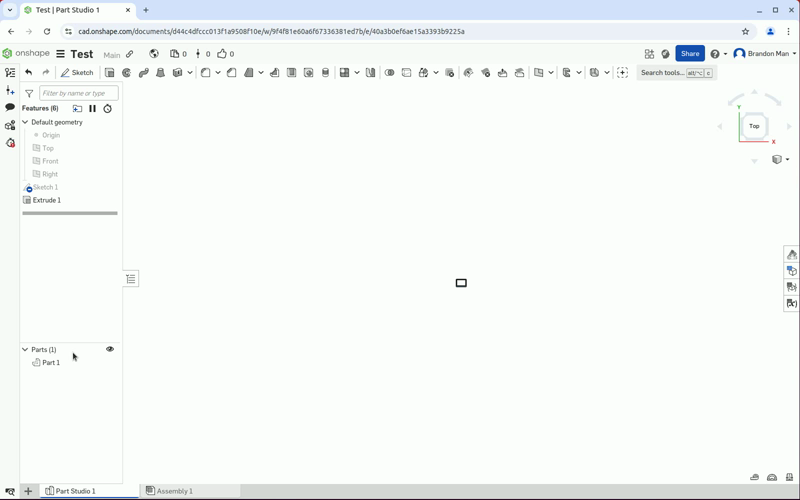
key(shift+p)
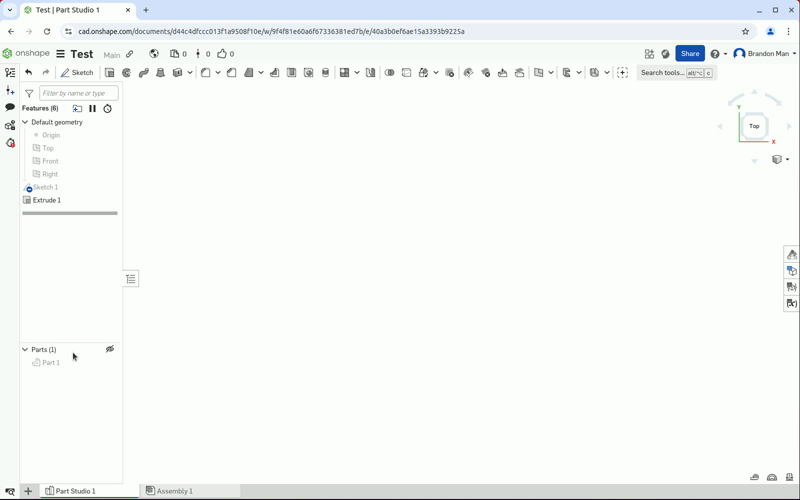
key(space)
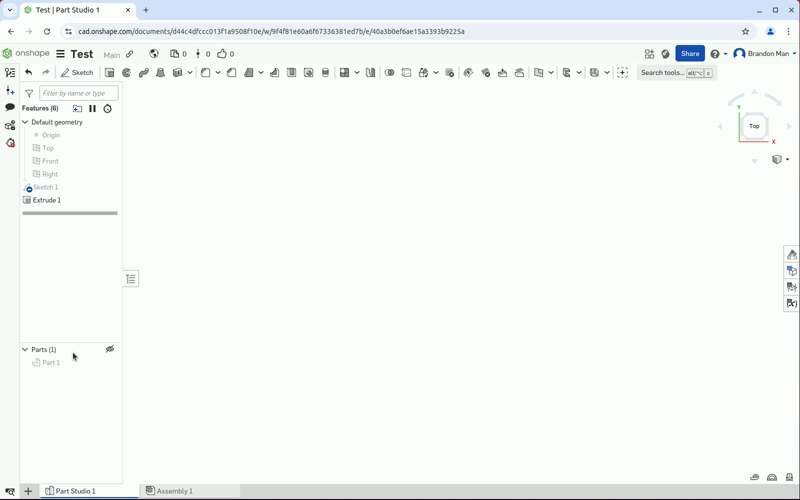
key_down(shift)
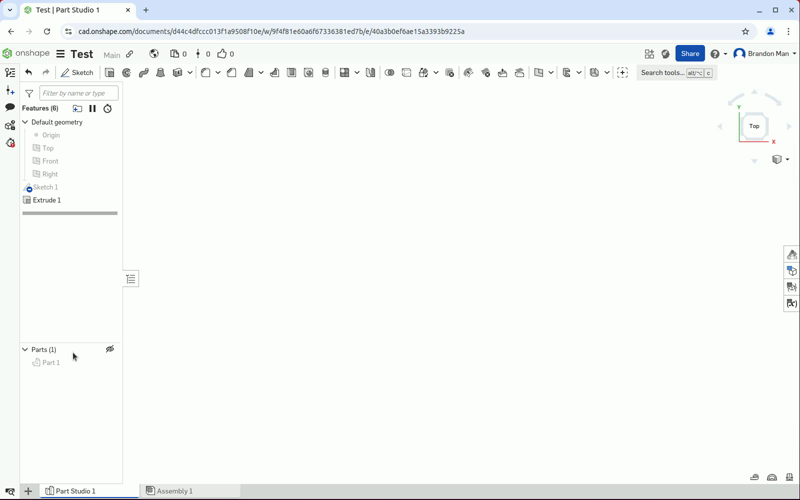
key(up)
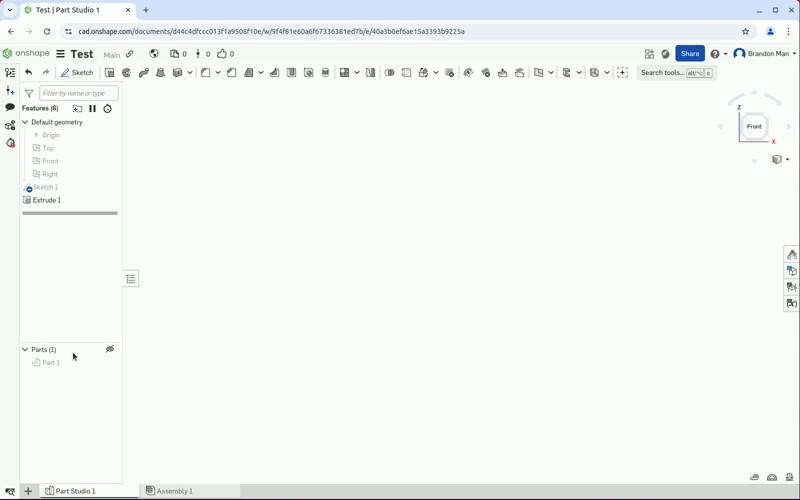
key_up(shift)
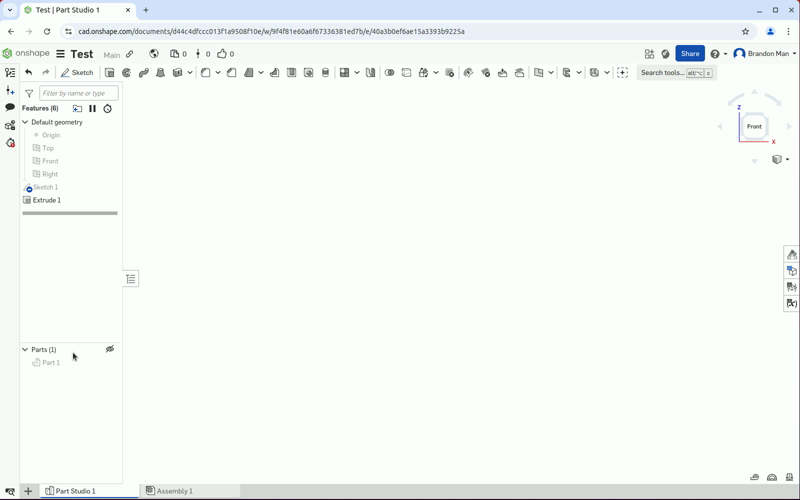
mouse_move(73, 352)
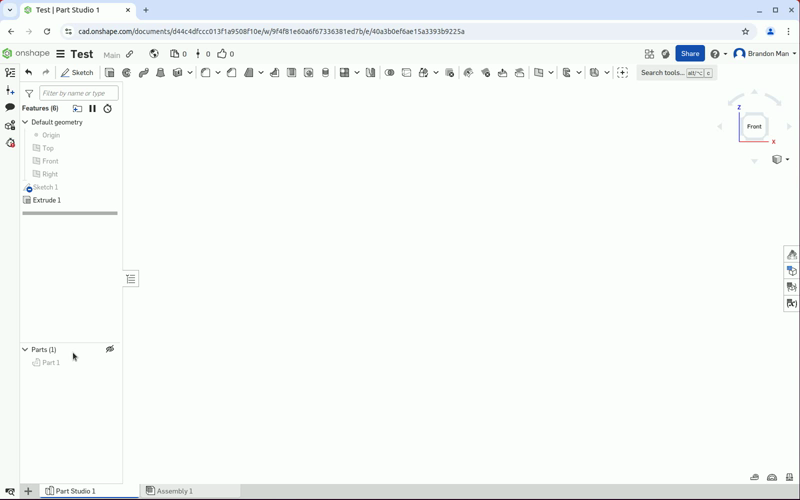
key(shift+y)
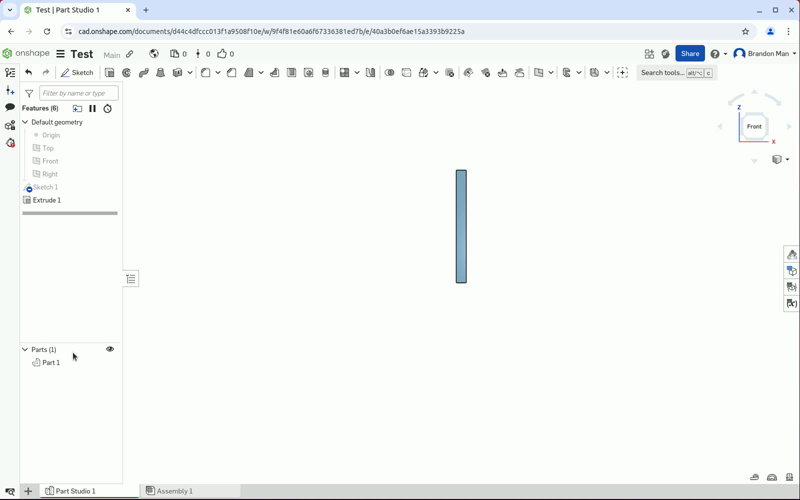
mouse_move(541, 75)
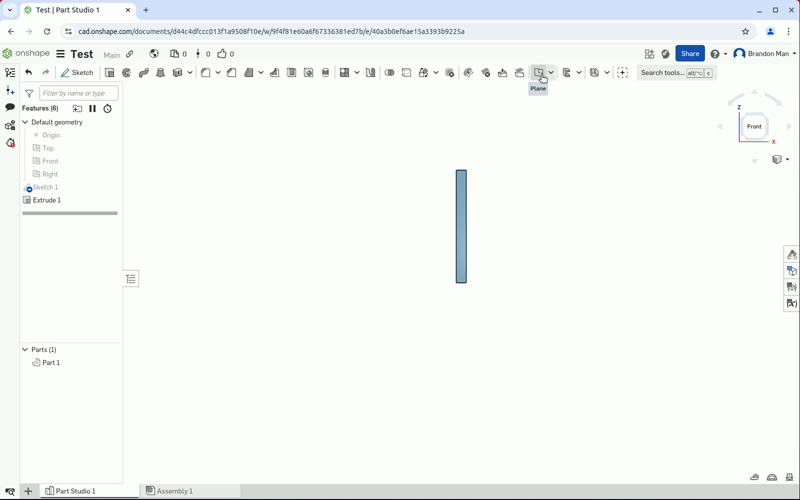
click(541, 75)
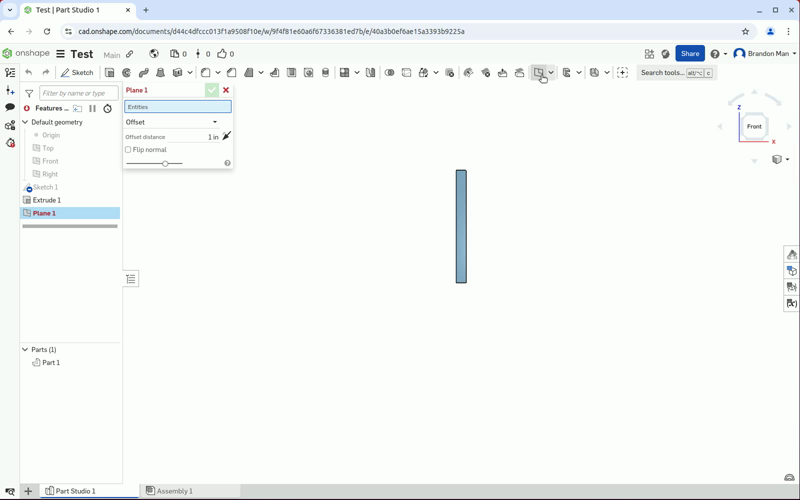
mouse_move(73, 163)
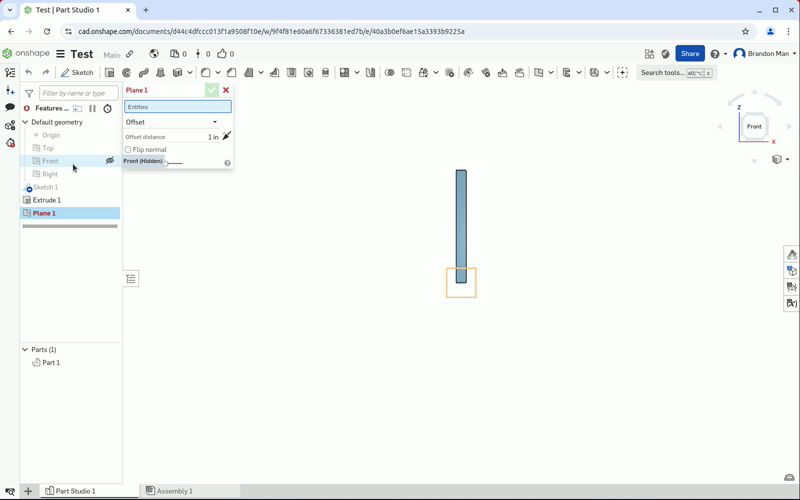
click(73, 163)
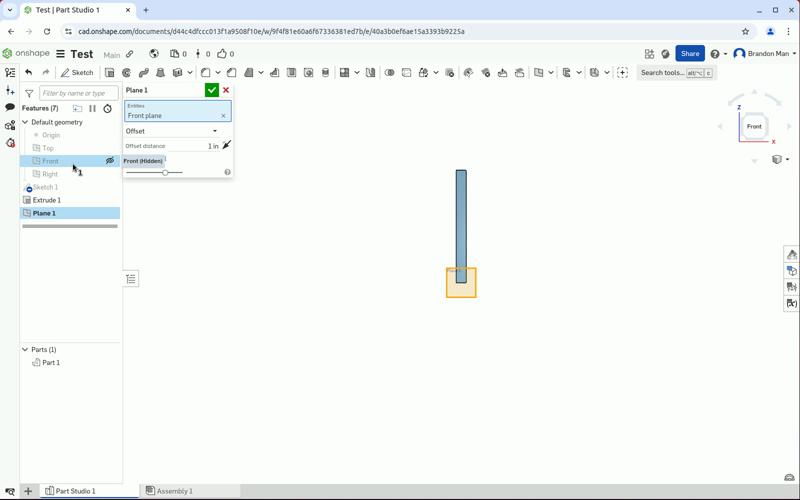
key(tab, 2)
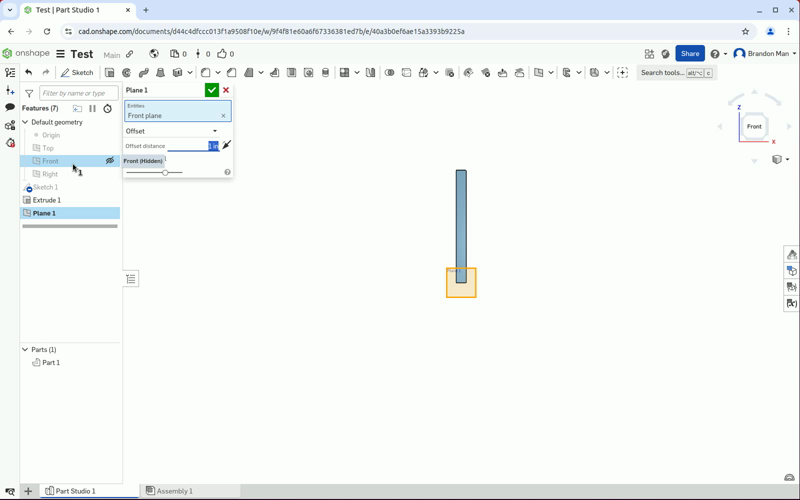
text(0.709)
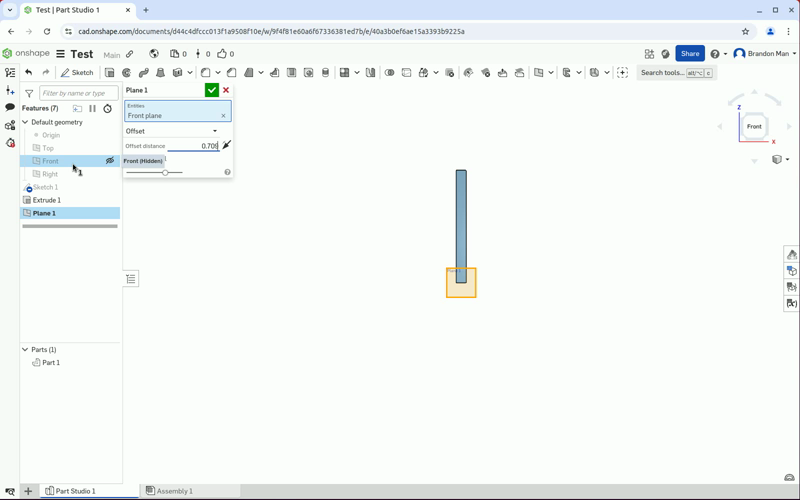
key(enter, 2)
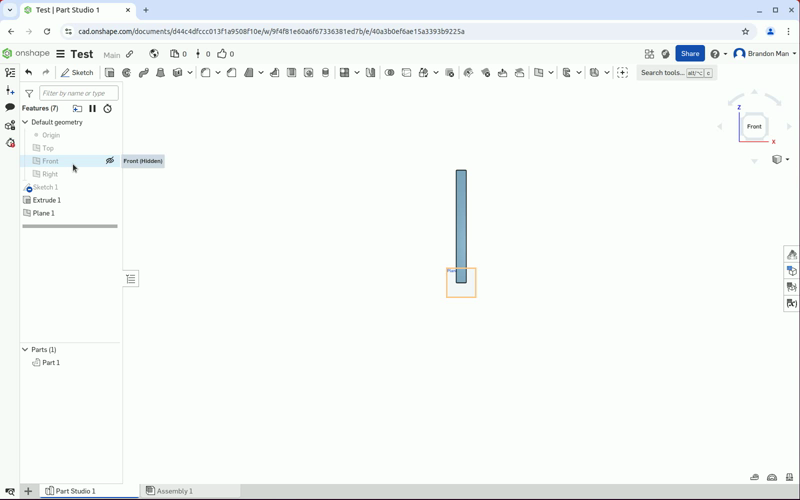
key(shift+s)
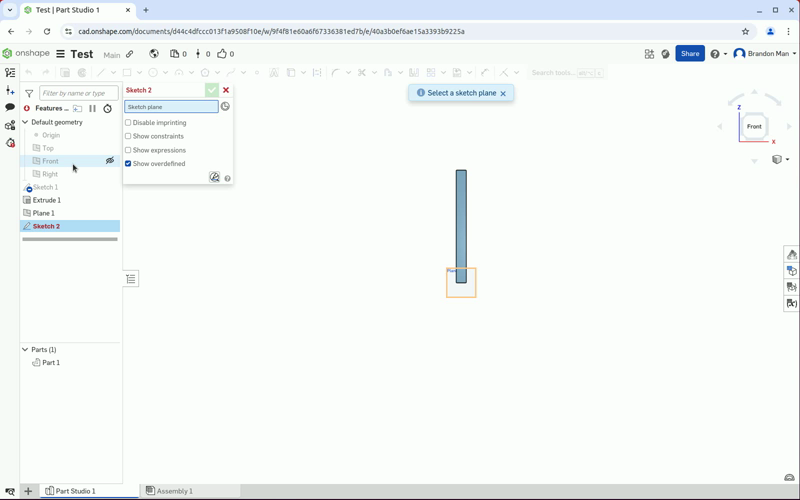
mouse_move(73, 215)
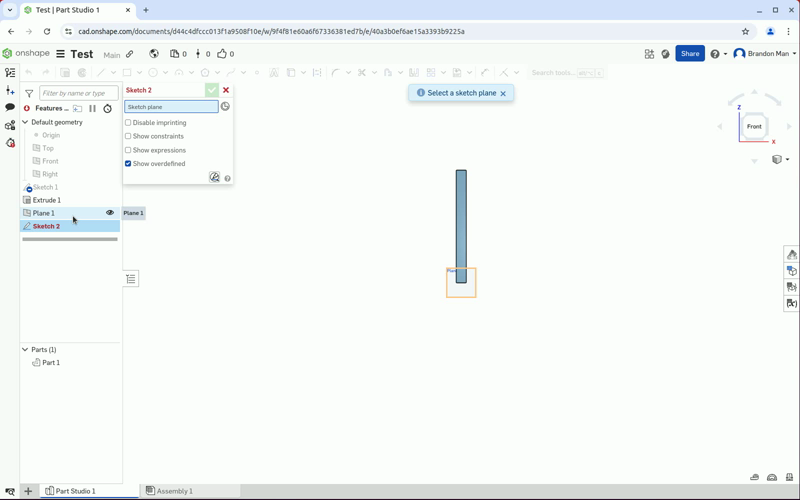
click(73, 215)
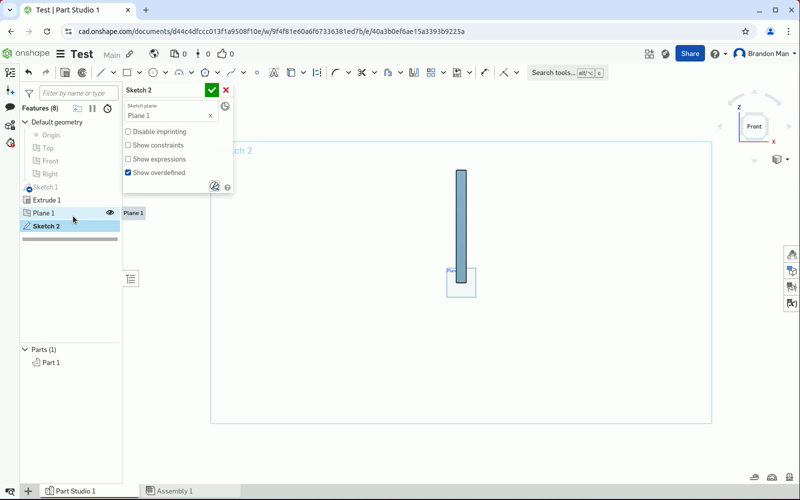
mouse_move(73, 352)
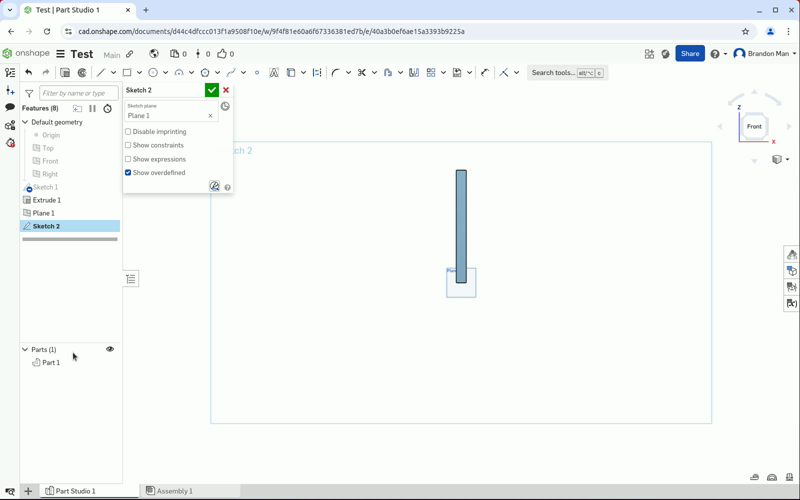
key(y)
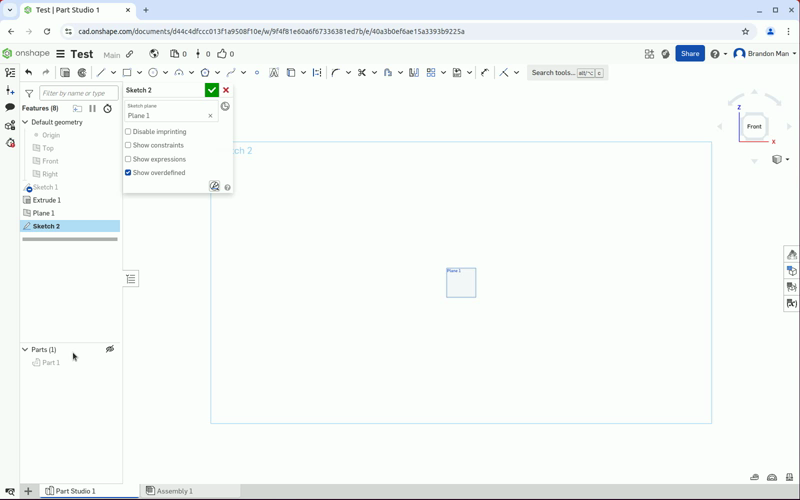
key(c)
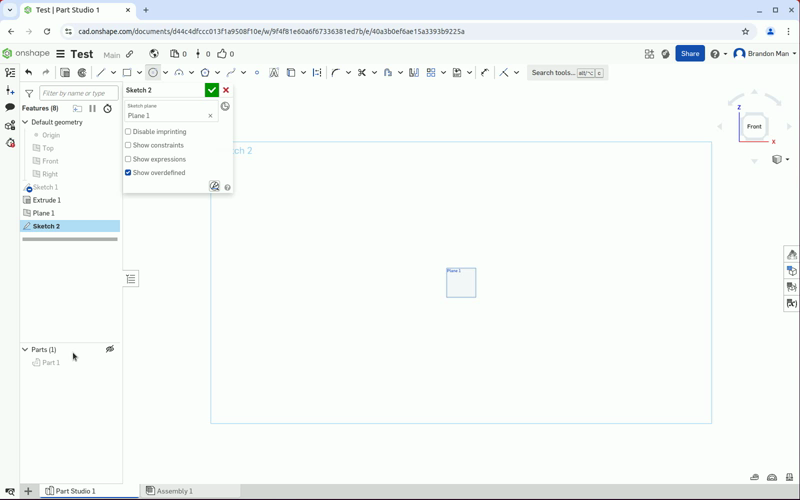
key_down(shift)
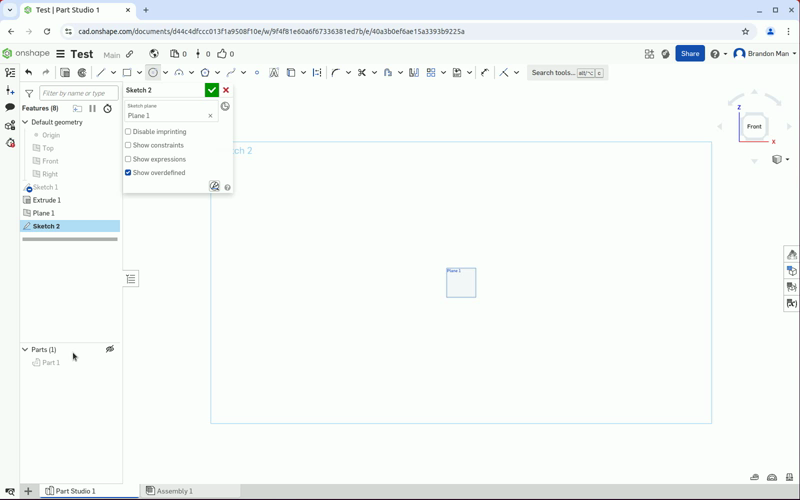
mouse_move(460, 239)
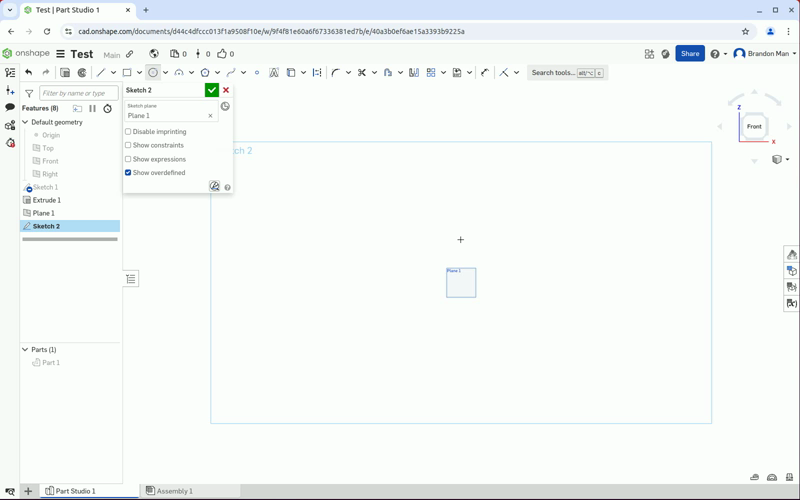
click(460, 239)
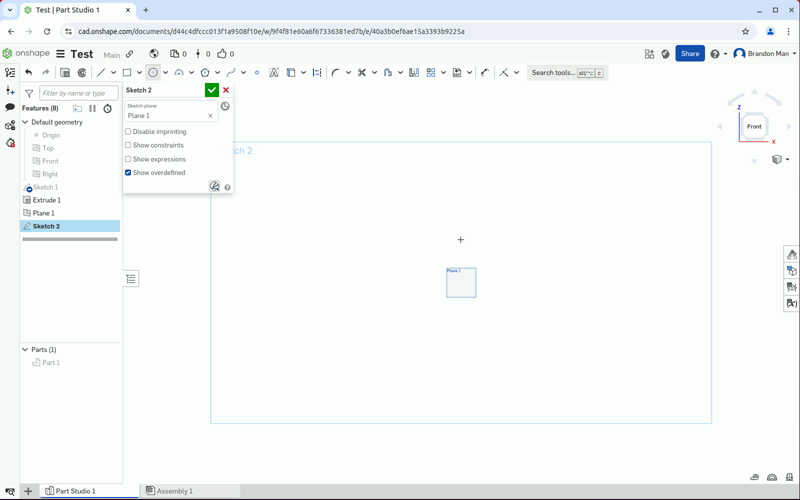
key_up(shift)
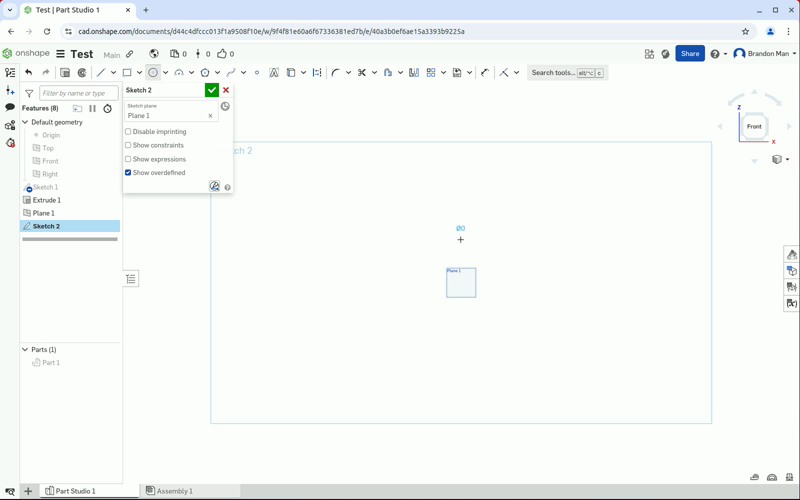
mouse_move(461, 239)
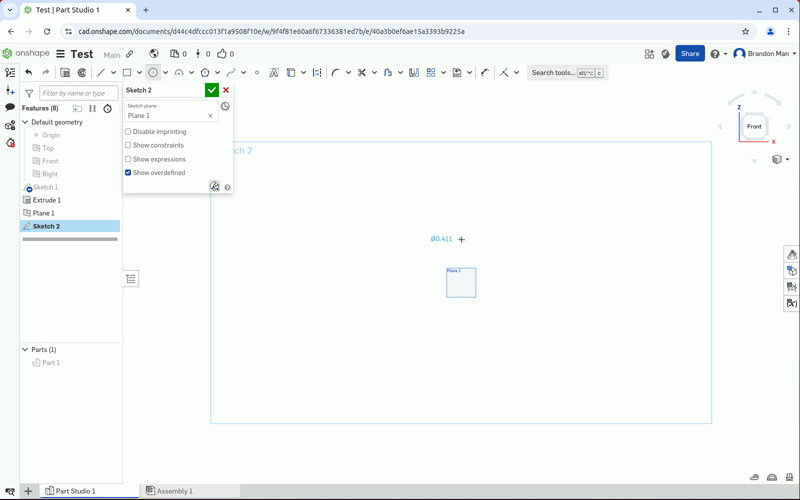
scroll(6)
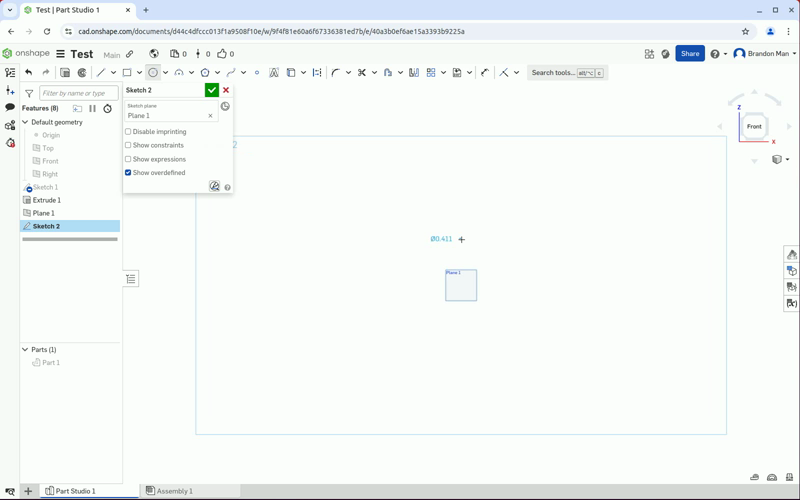
scroll(6)
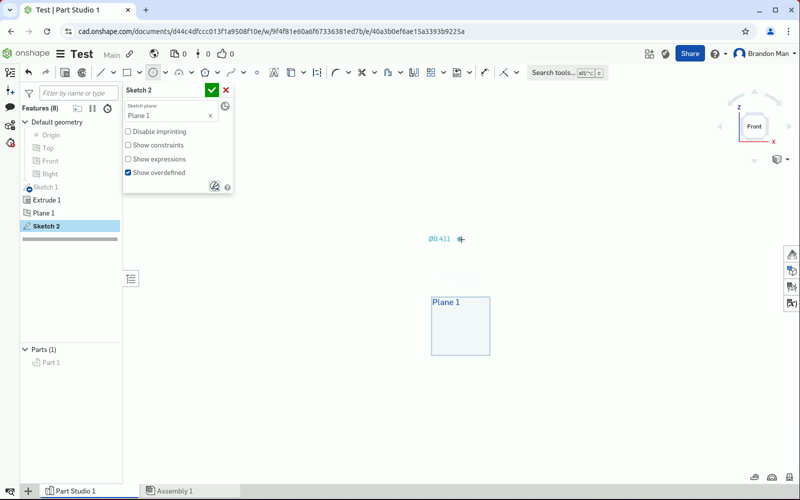
scroll(6)
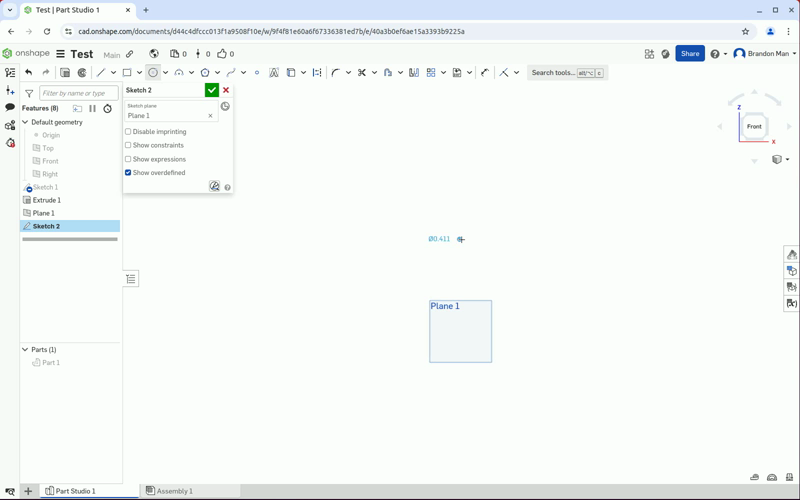
scroll(6)
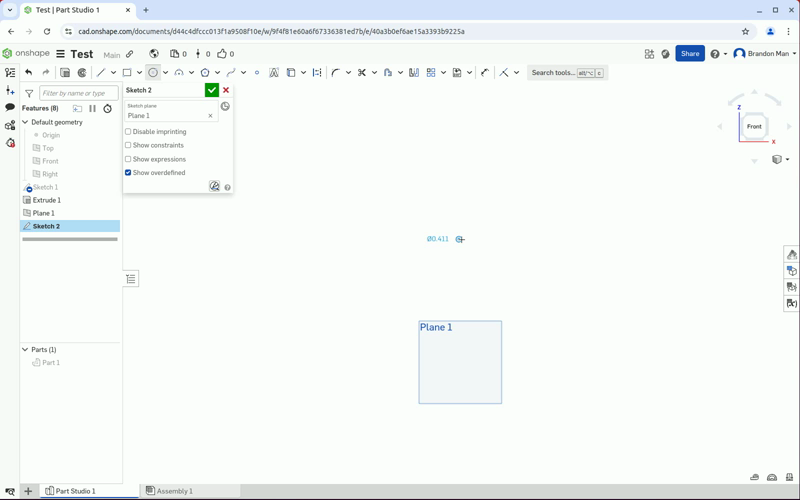
scroll(6)
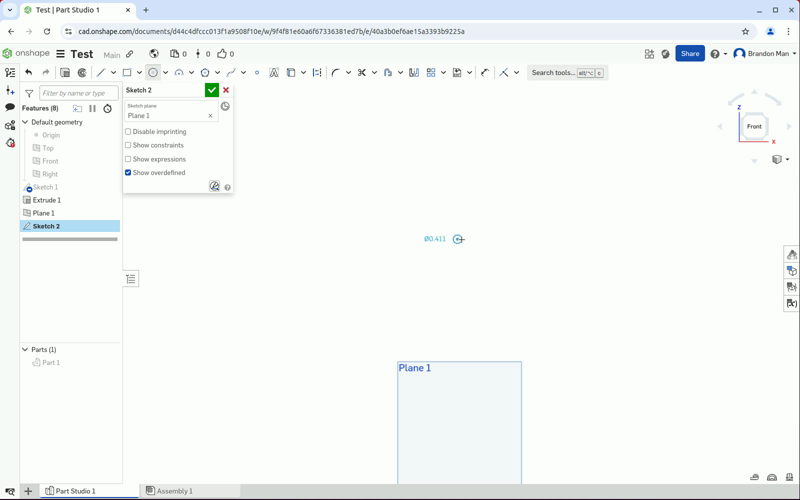
scroll(6)
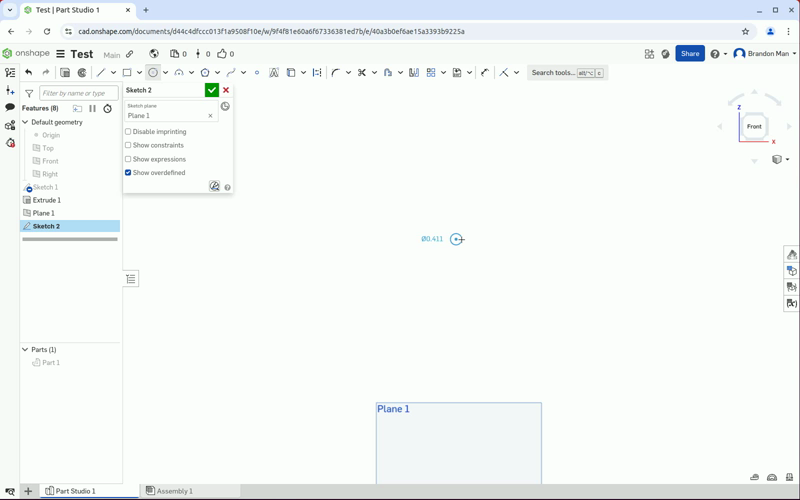
scroll(6)
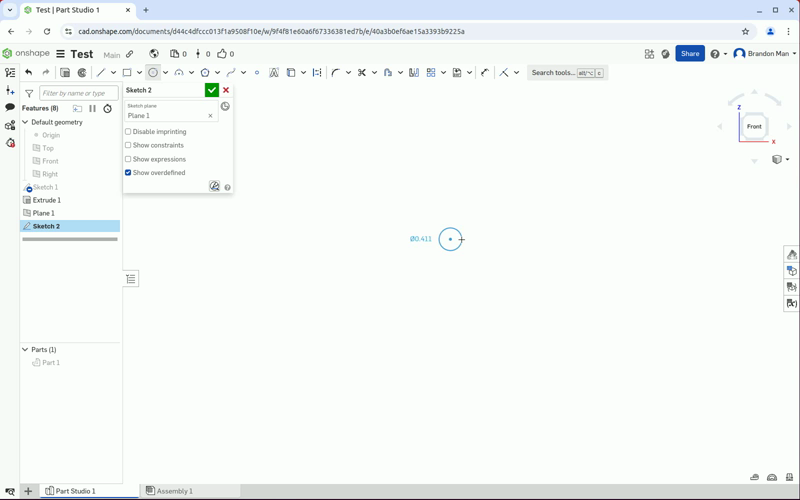
click(461, 239)
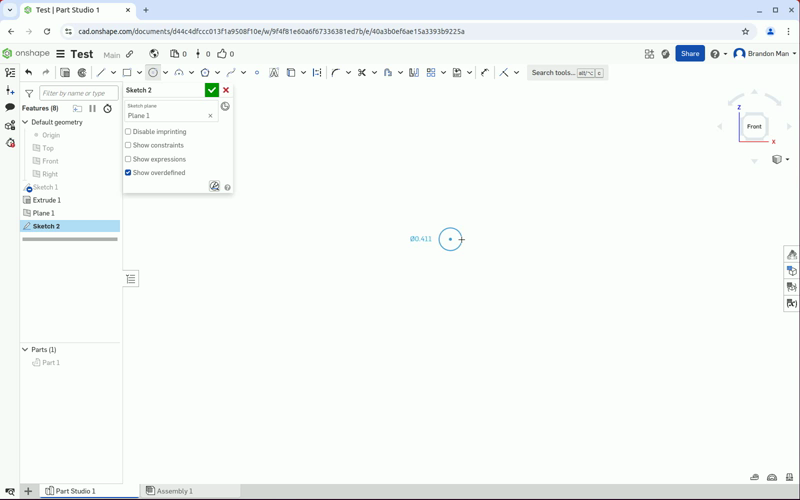
scroll(-6)
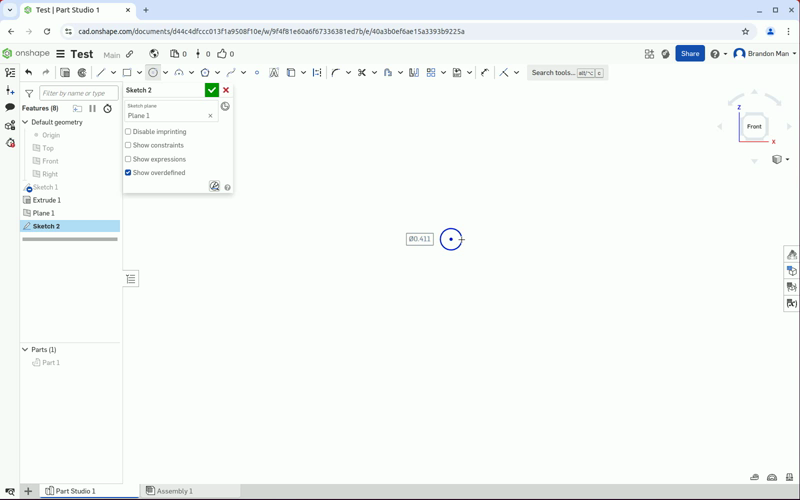
scroll(-6)
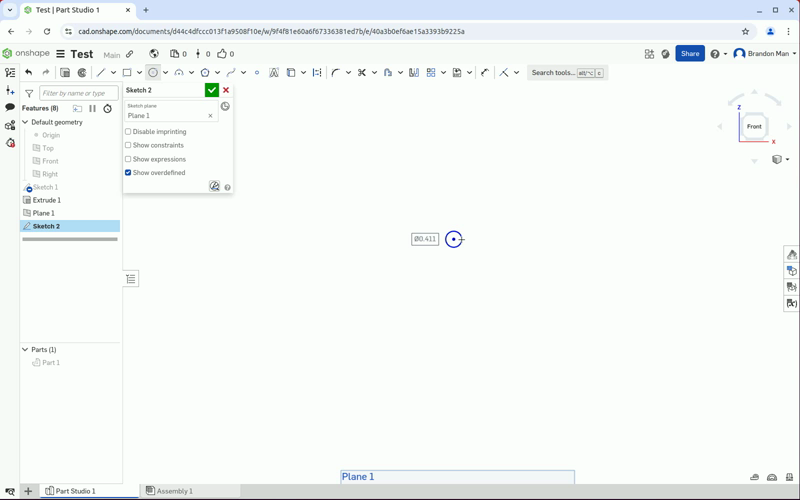
scroll(-6)
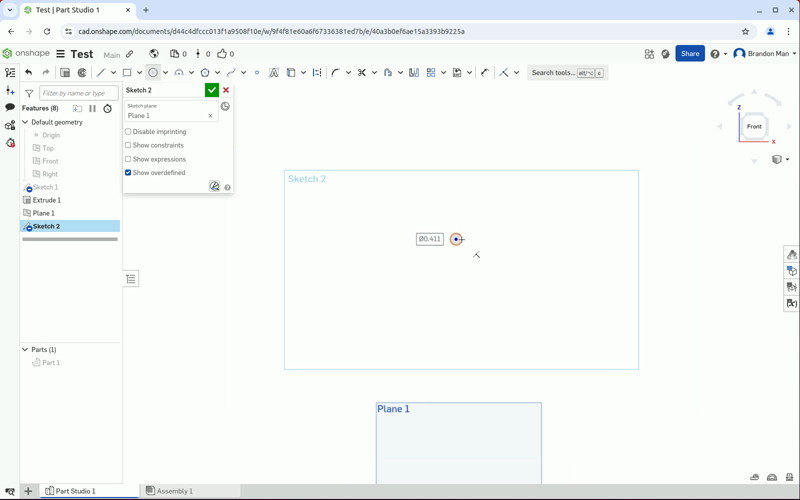
scroll(-6)
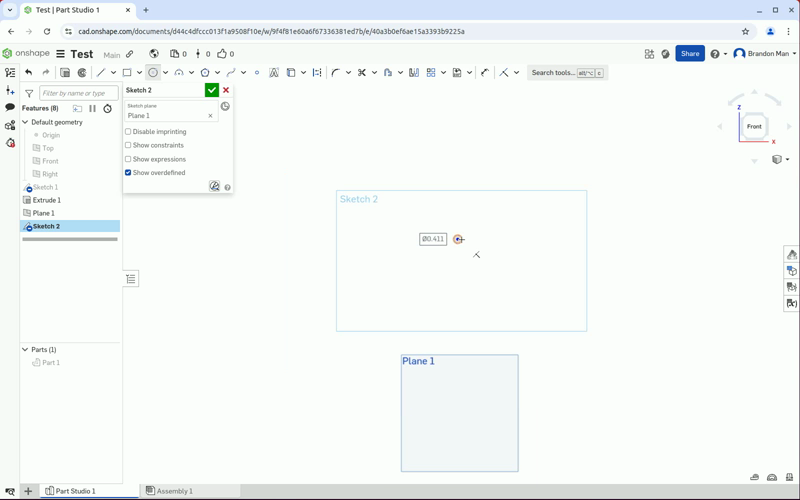
scroll(-6)
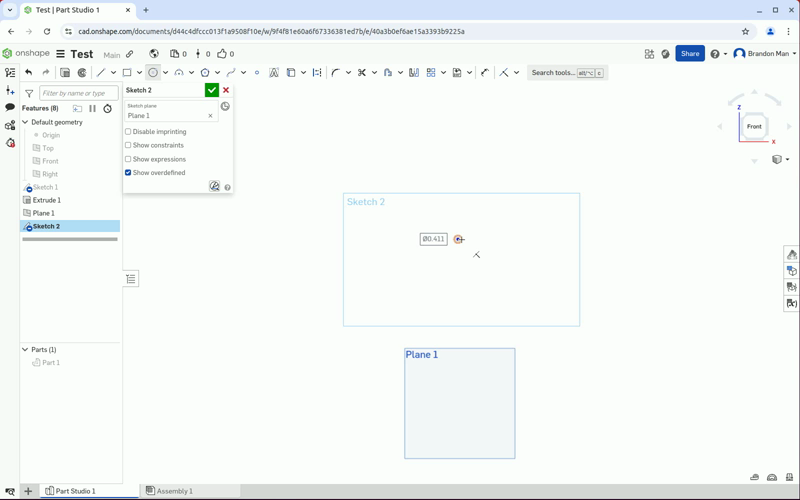
scroll(-6)
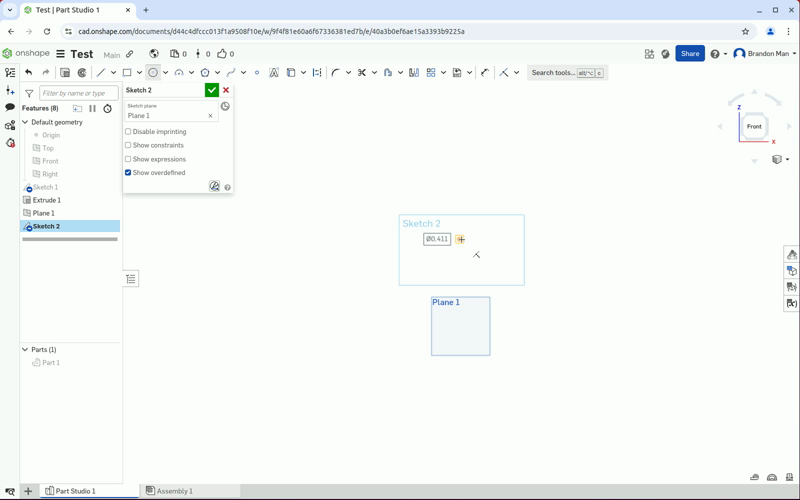
scroll(-6)
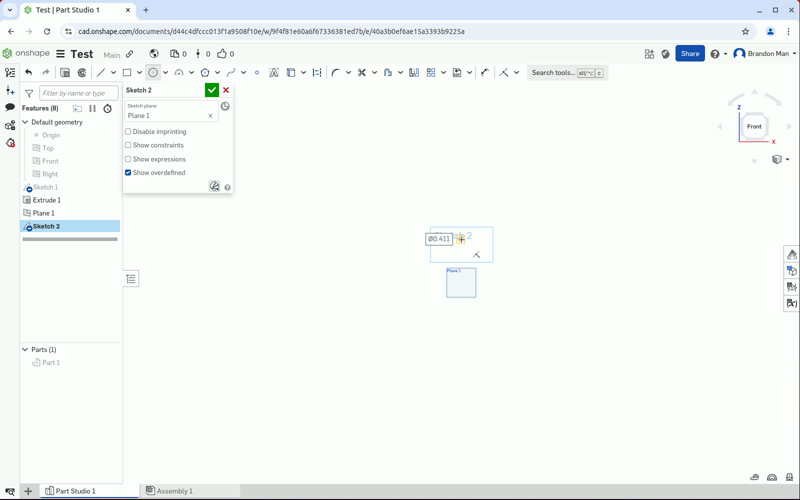
key(esc)
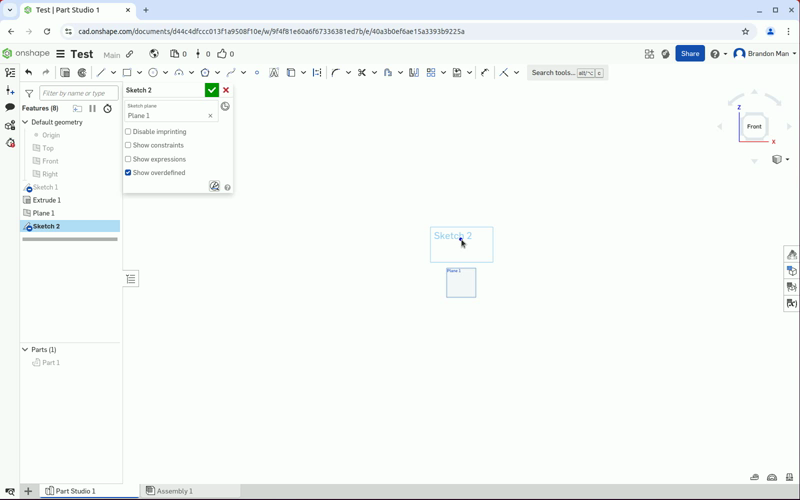
mouse_move(460, 239)
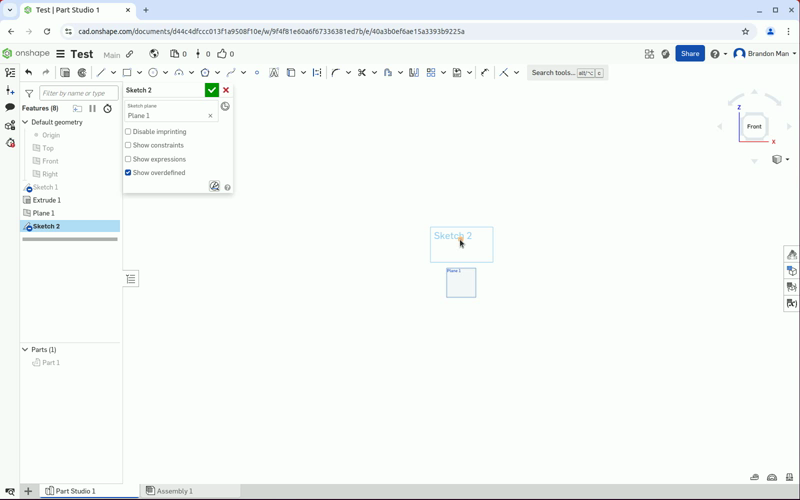
scroll(6)
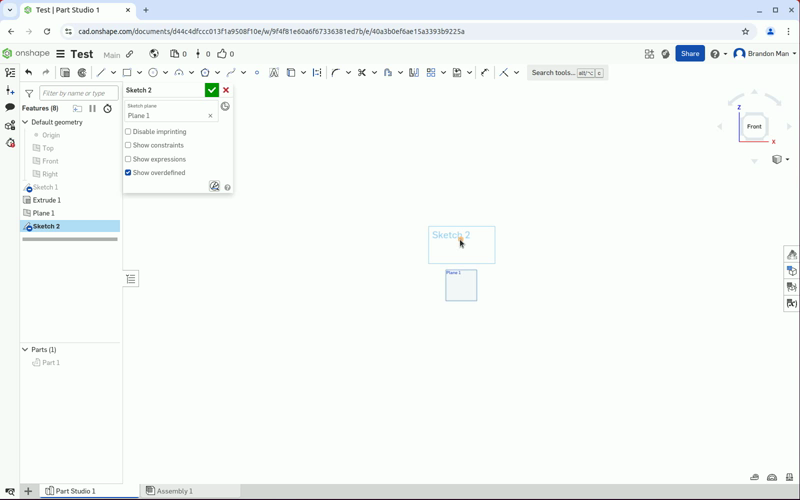
scroll(6)
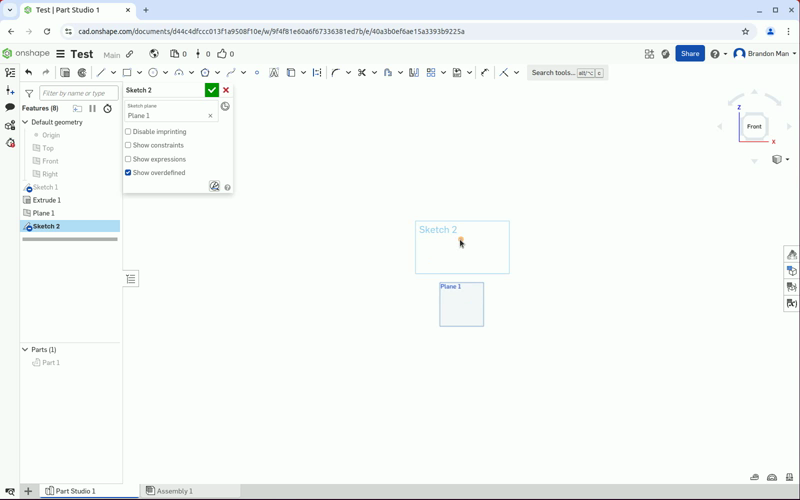
scroll(6)
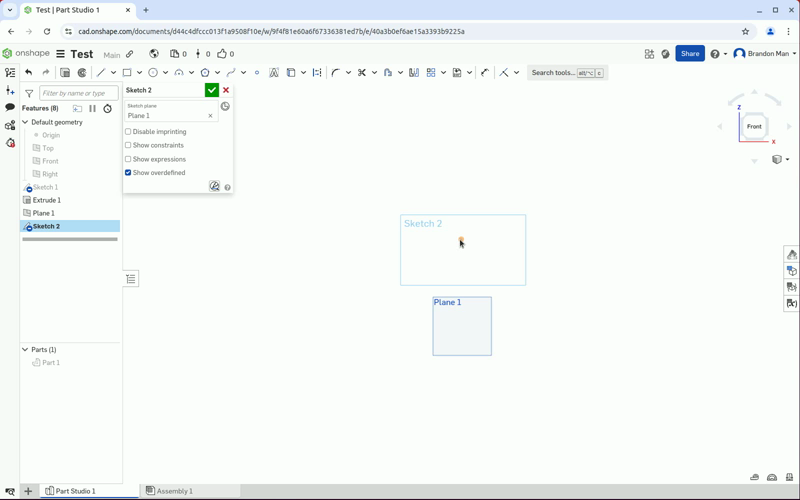
scroll(6)
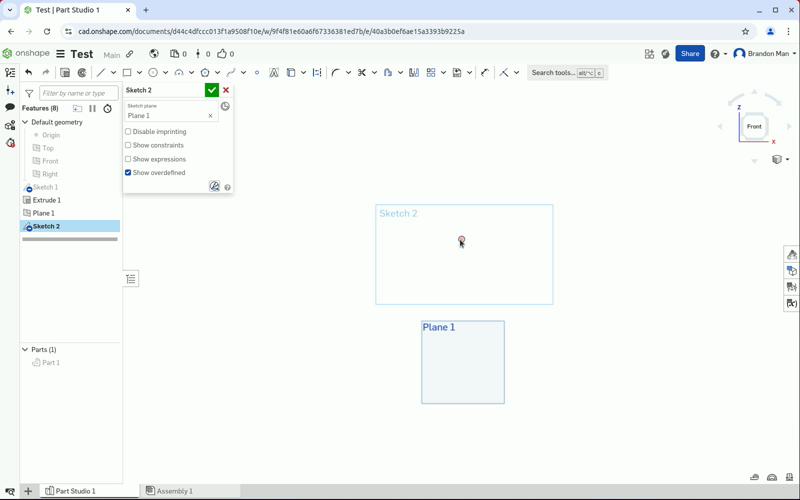
scroll(6)
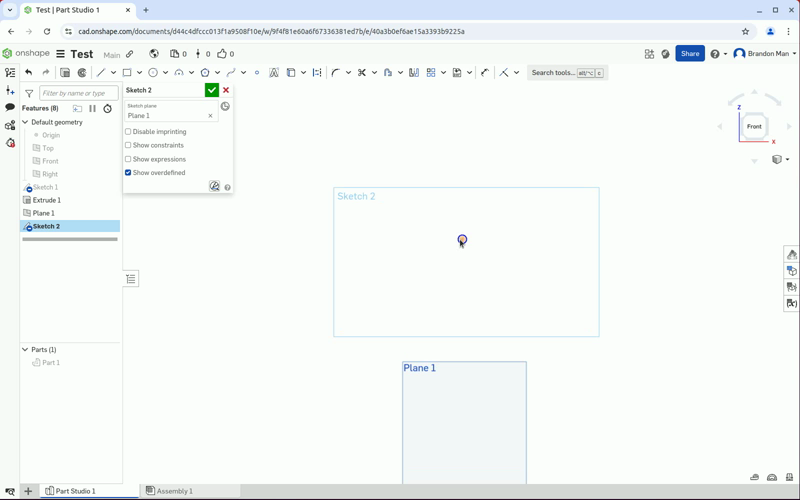
scroll(6)
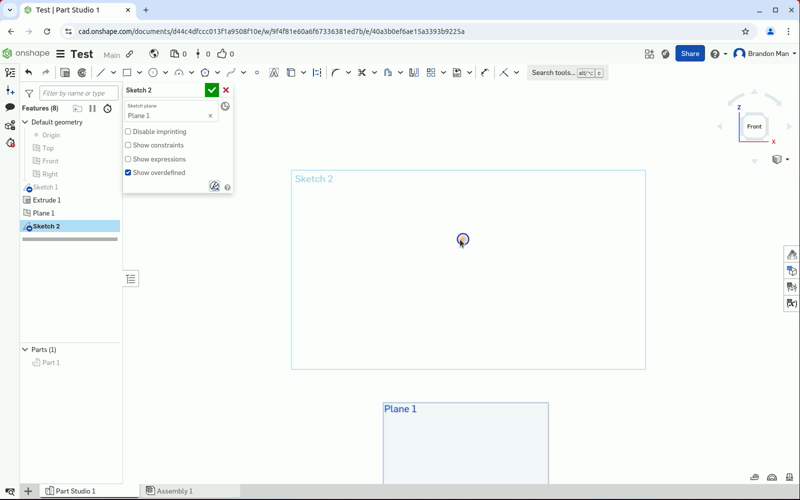
scroll(6)
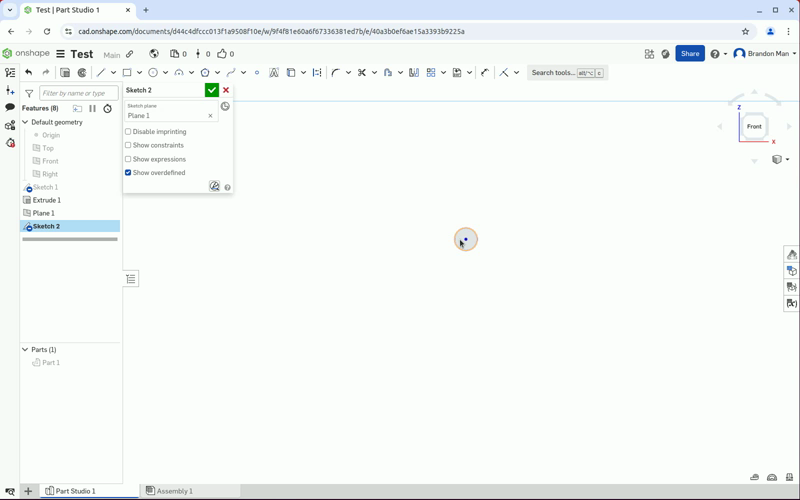
click(460, 239)
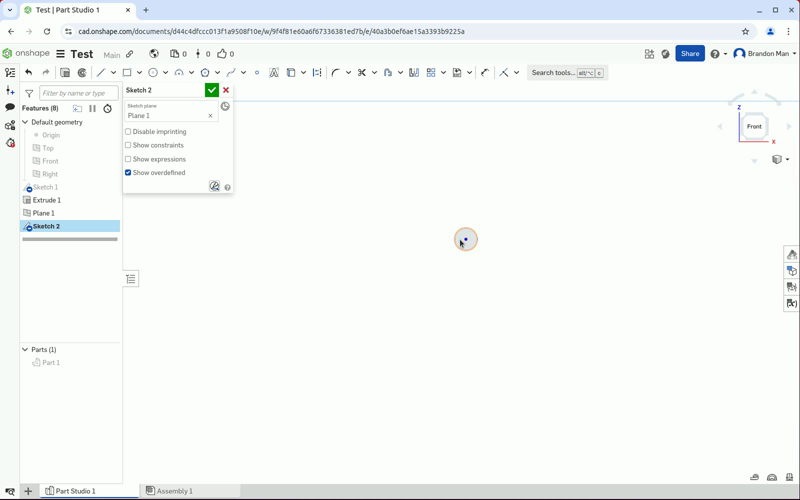
scroll(-6)
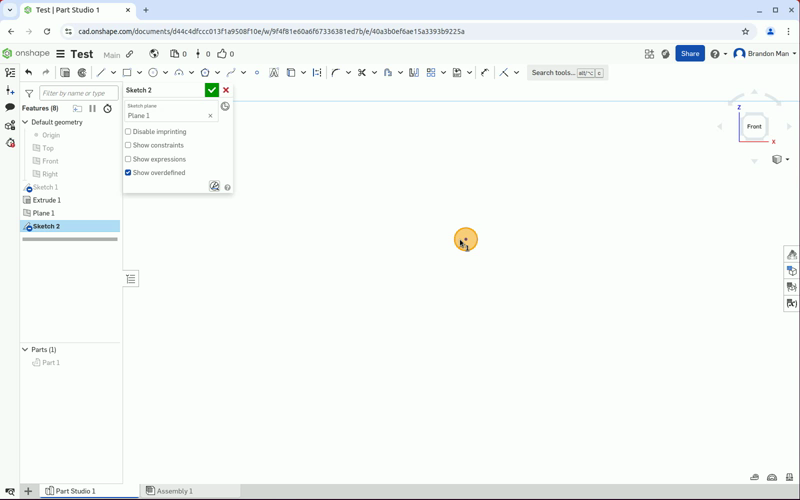
scroll(-6)
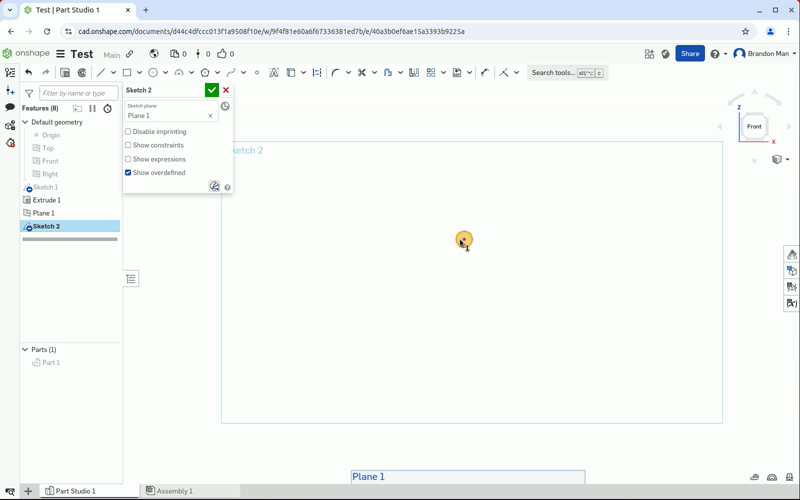
scroll(-6)
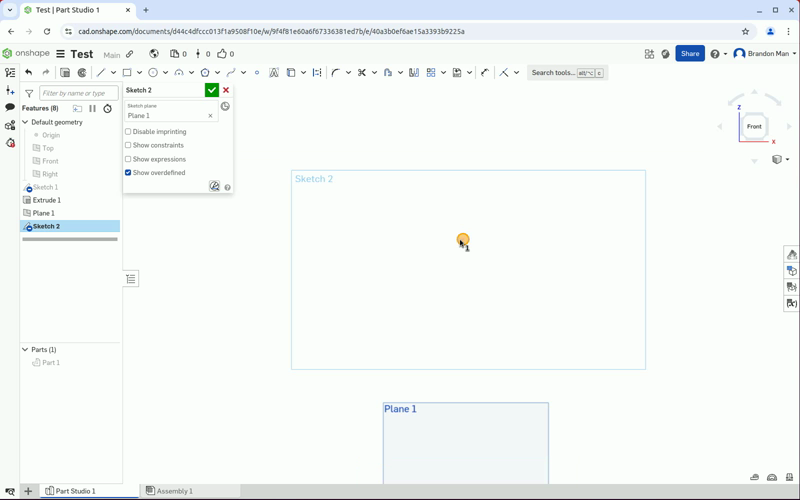
scroll(-6)
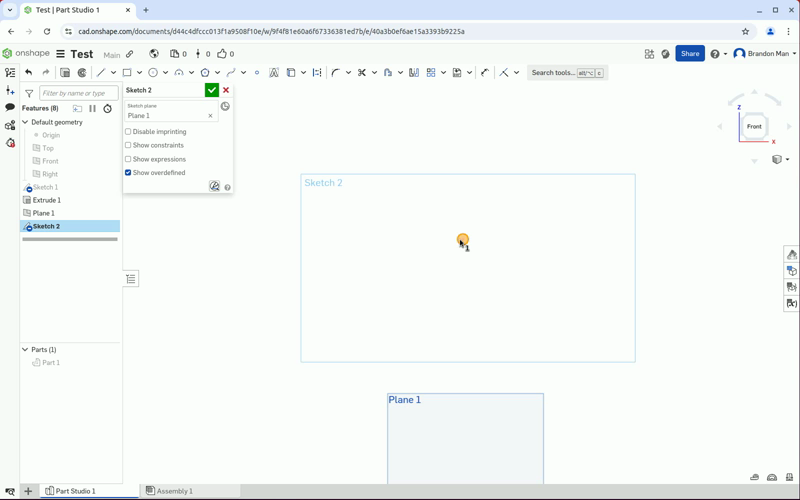
scroll(-6)
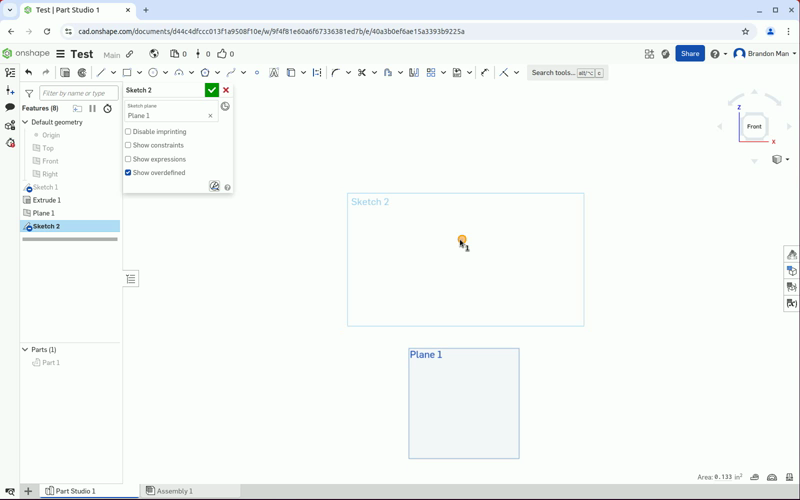
scroll(-6)
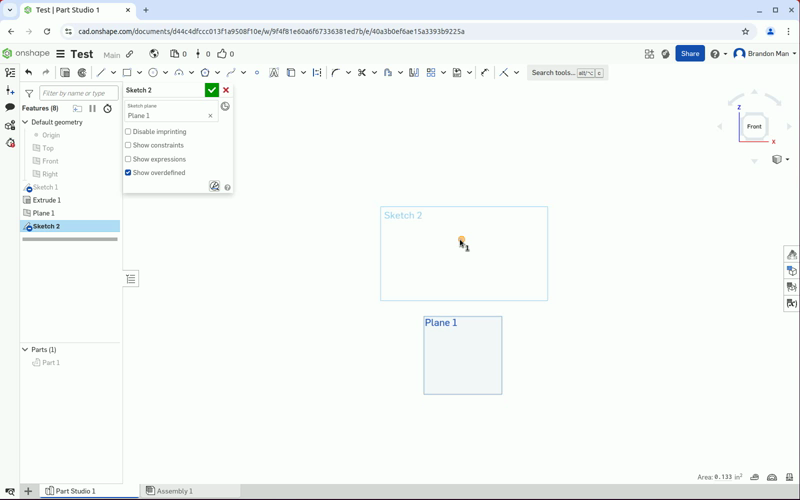
scroll(-6)
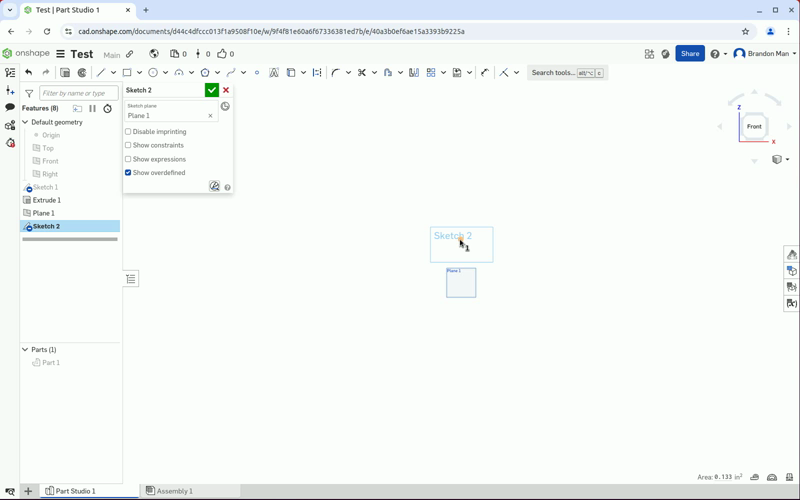
mouse_move(73, 352)
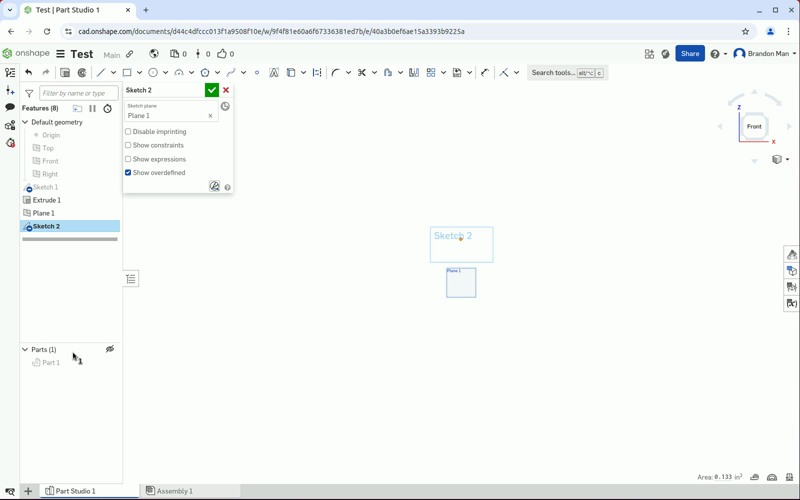
key(shift+y)
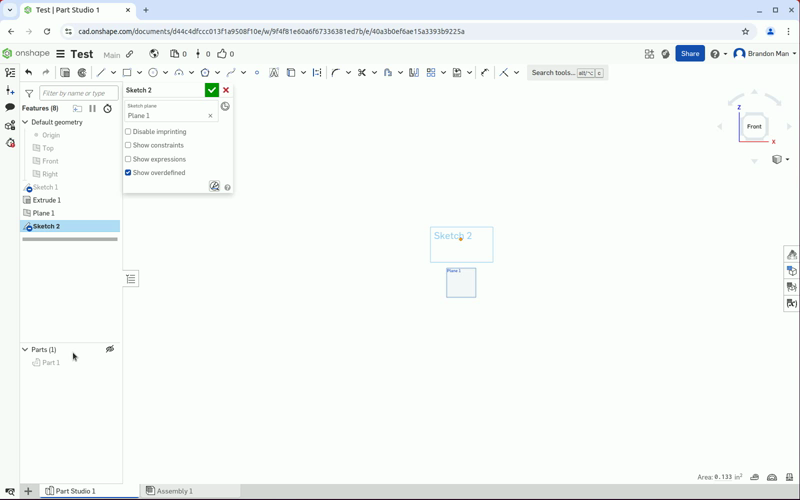
key(shift+e)
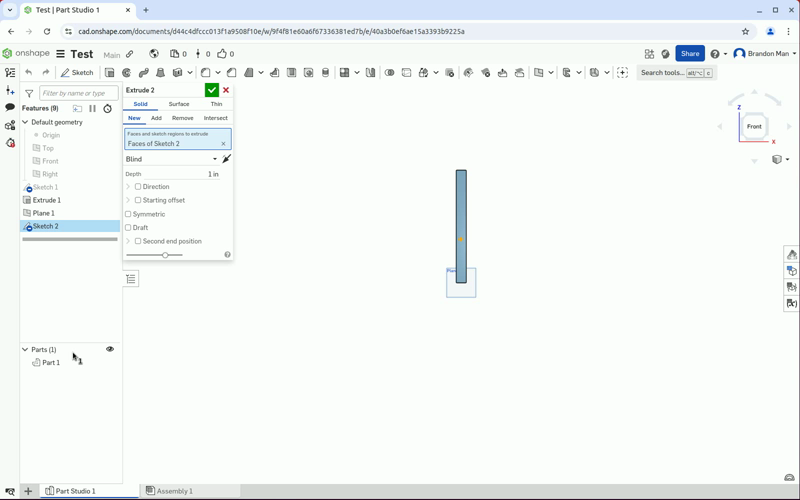
mouse_move(143, 106)
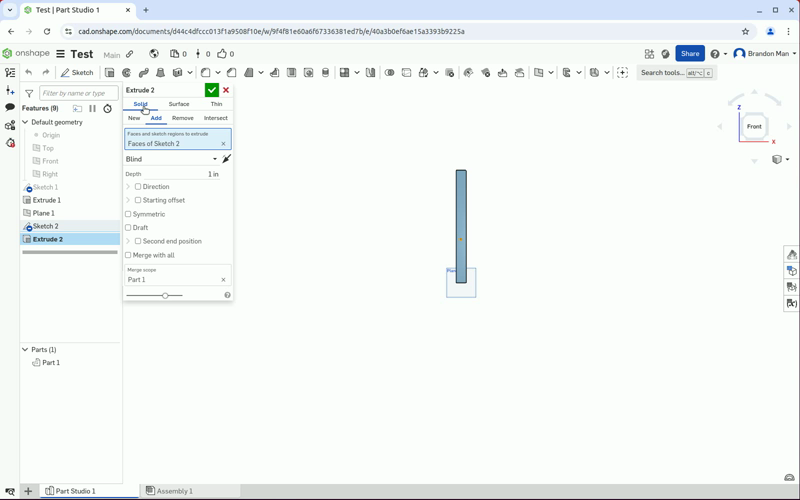
click(143, 106)
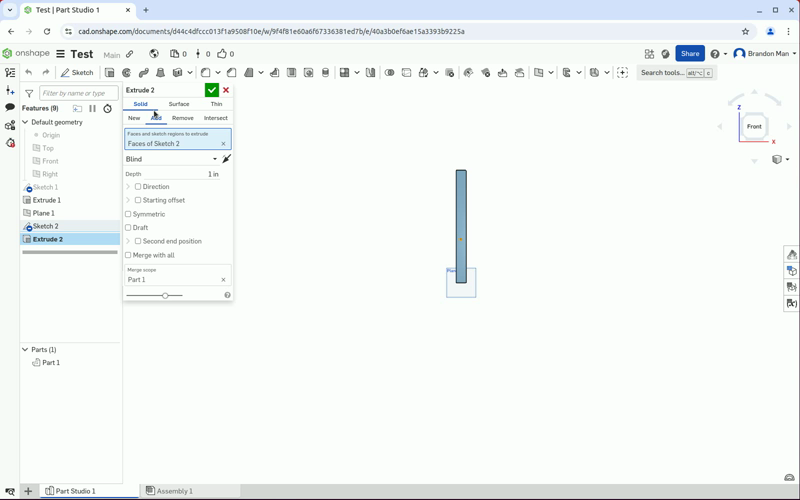
mouse_move(186, 120)
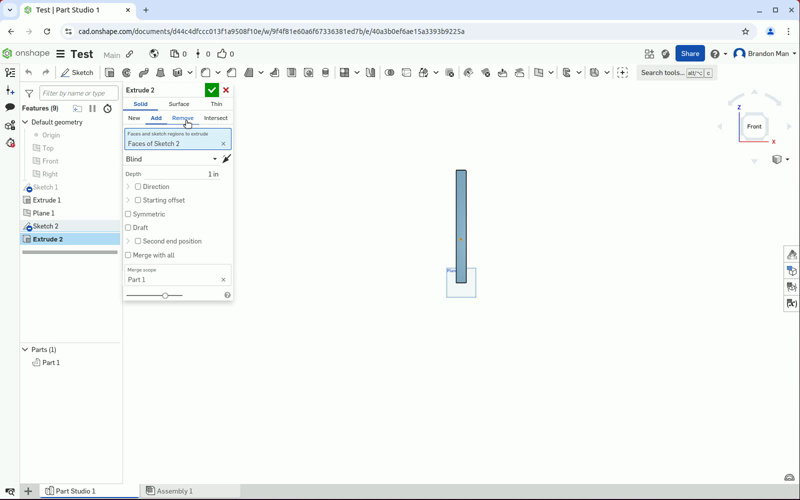
click(186, 120)
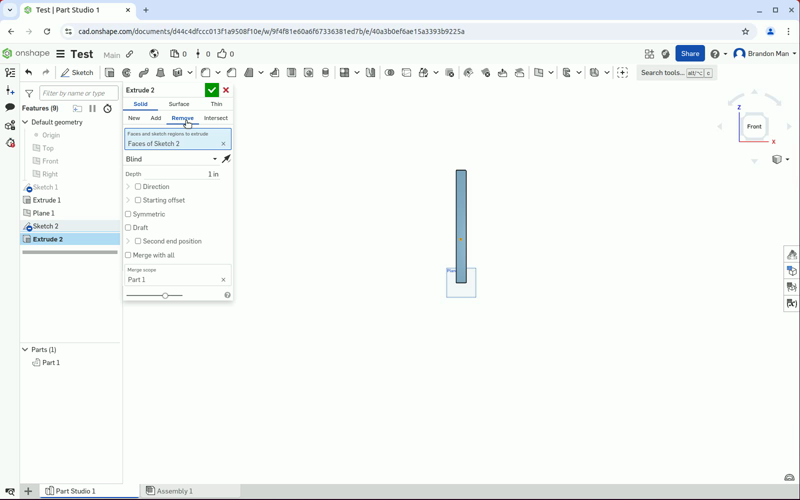
key(tab, 4)
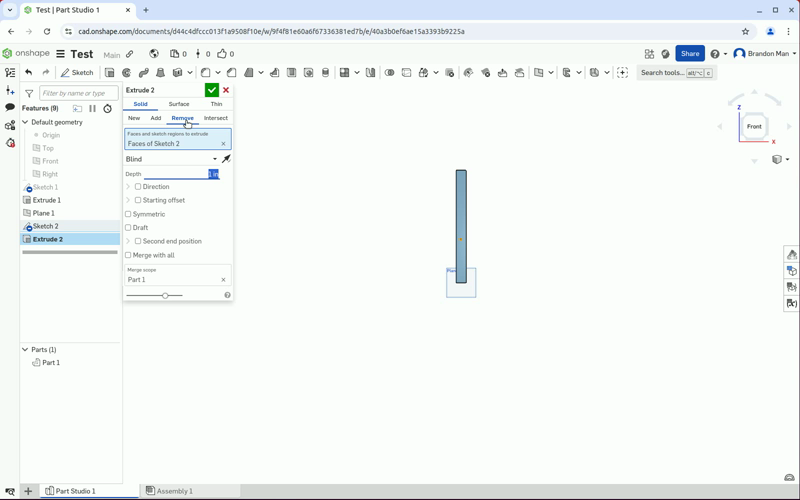
text(1.204)
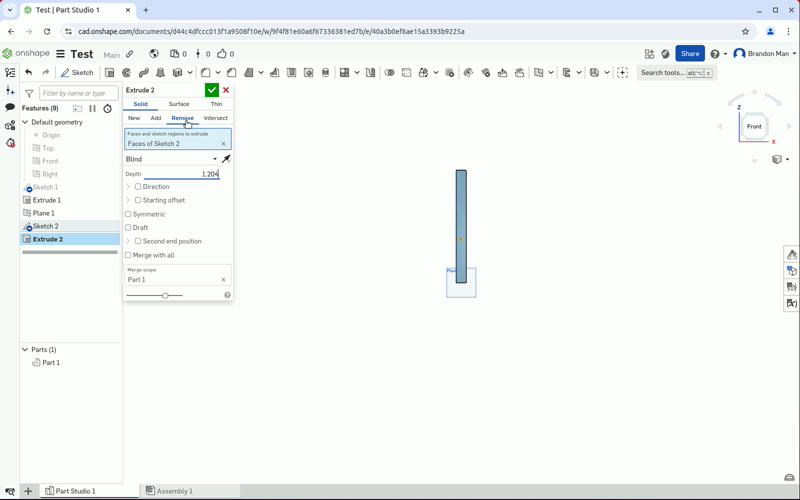
key(tab, 6)
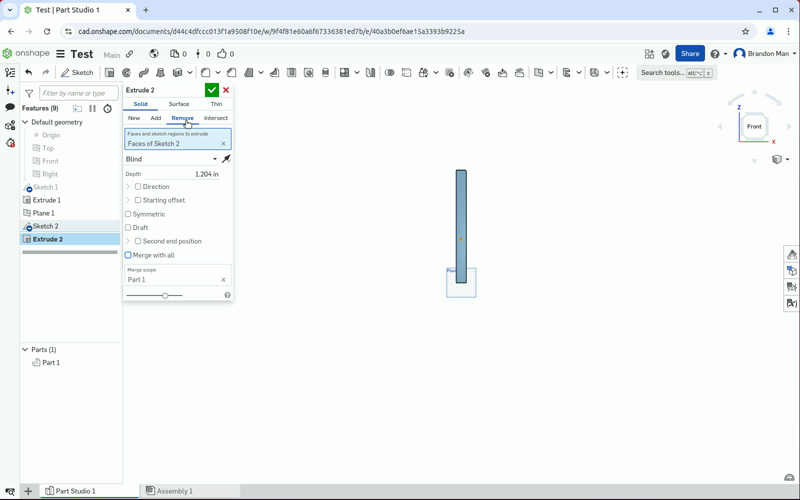
key(space)
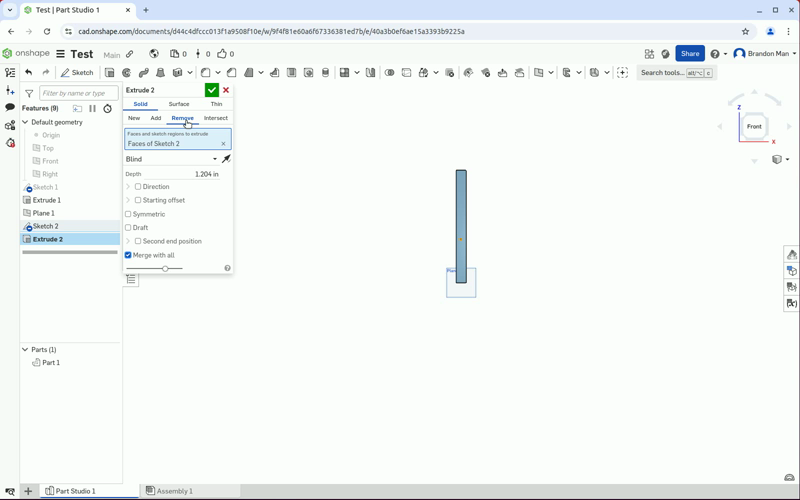
key(enter)
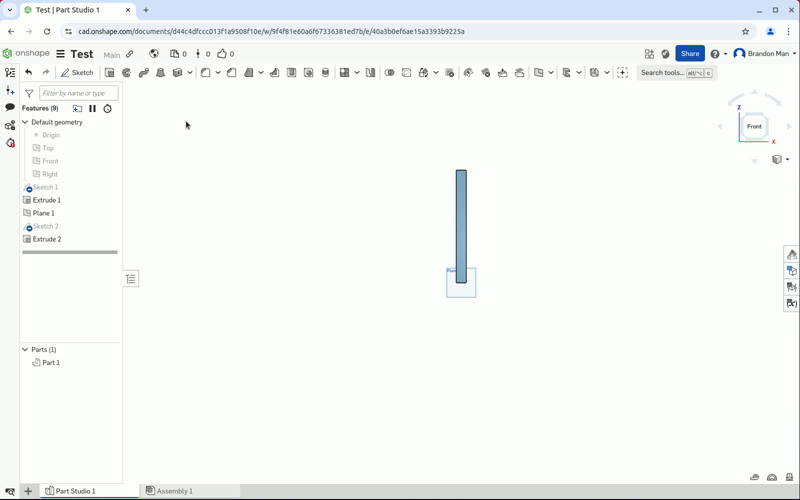
key(shift+h)
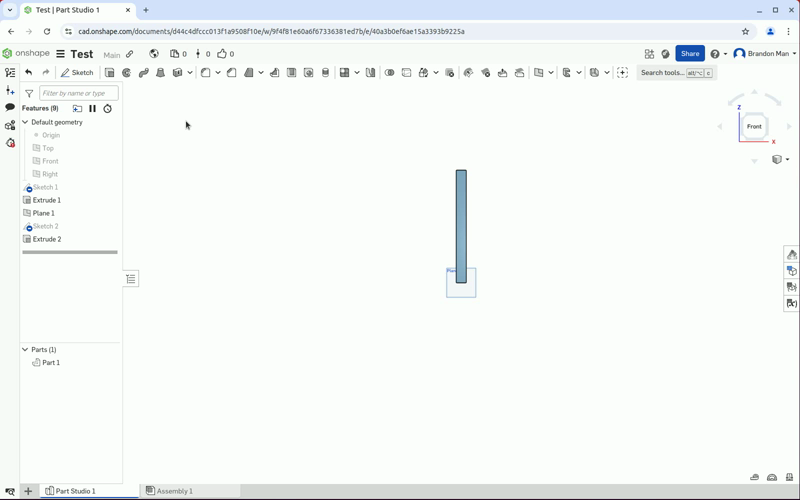
key(shift+h)
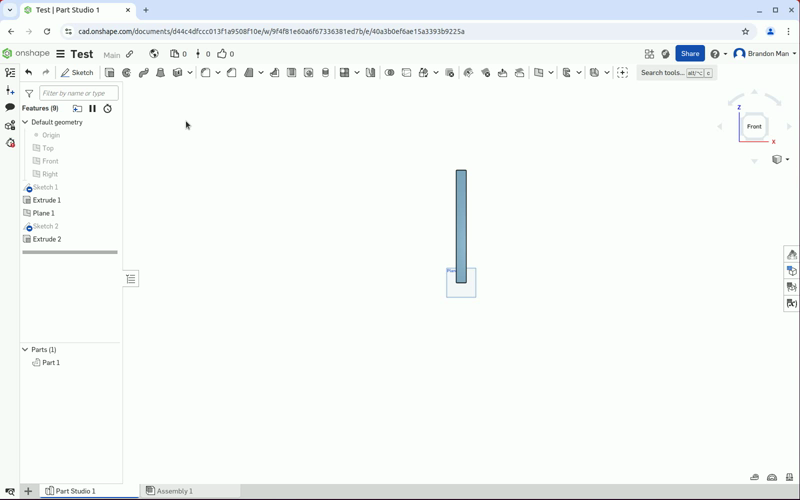
mouse_move(73, 189)
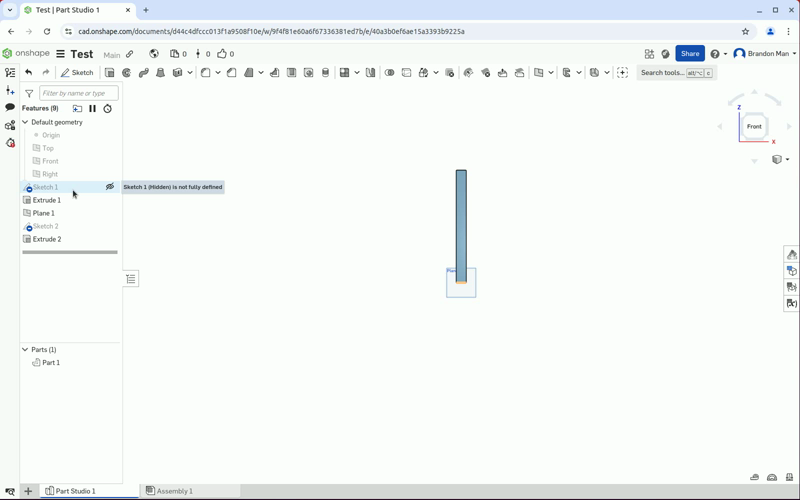
click(73, 189)
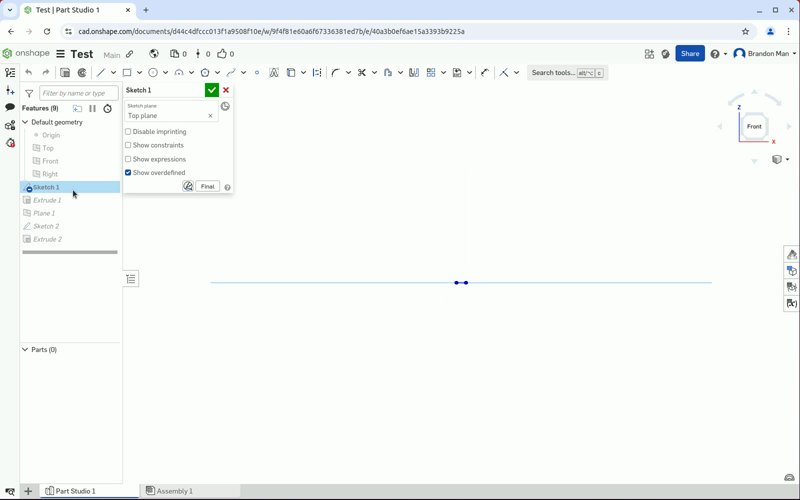
mouse_move(229, 92)
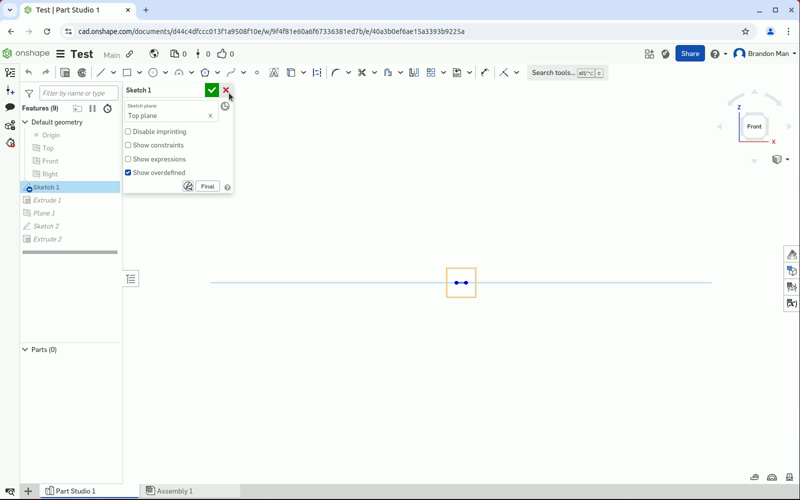
click(229, 92)
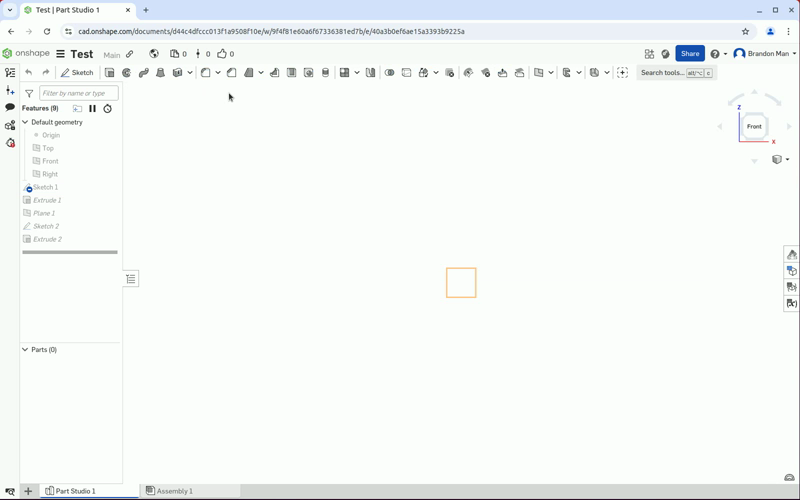
key(shift+s)
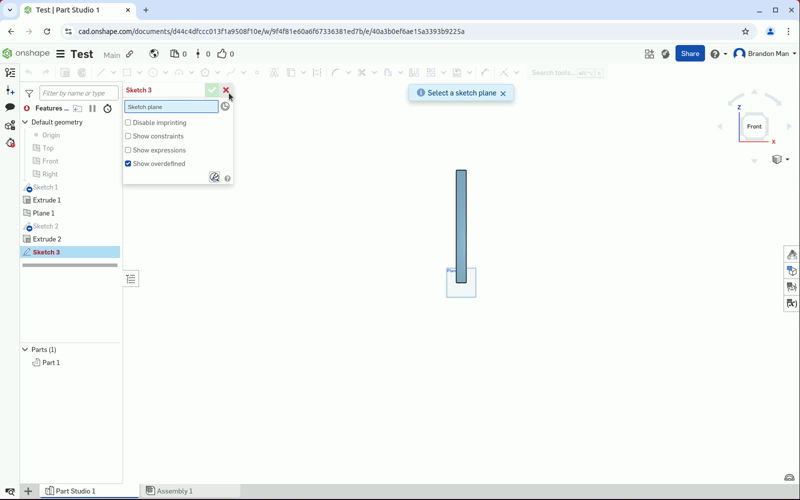
mouse_move(73, 215)
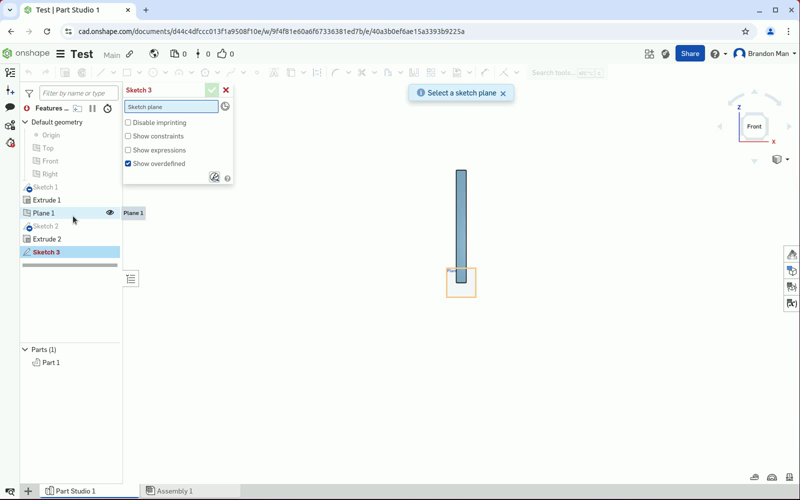
click(73, 215)
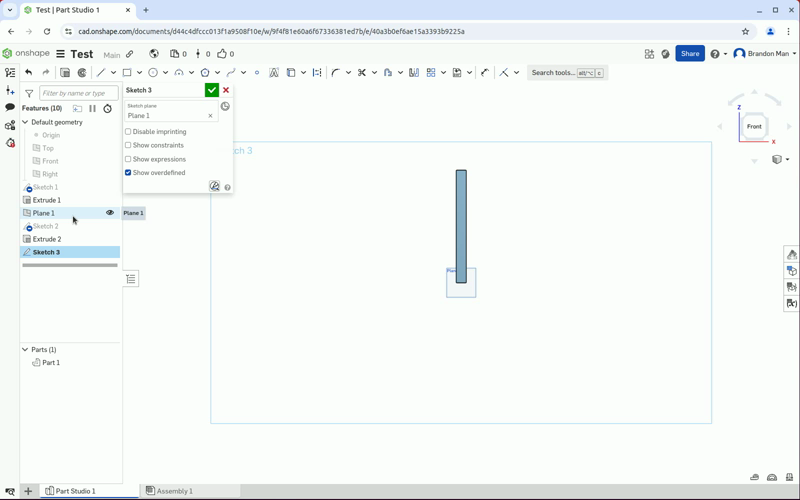
mouse_move(73, 352)
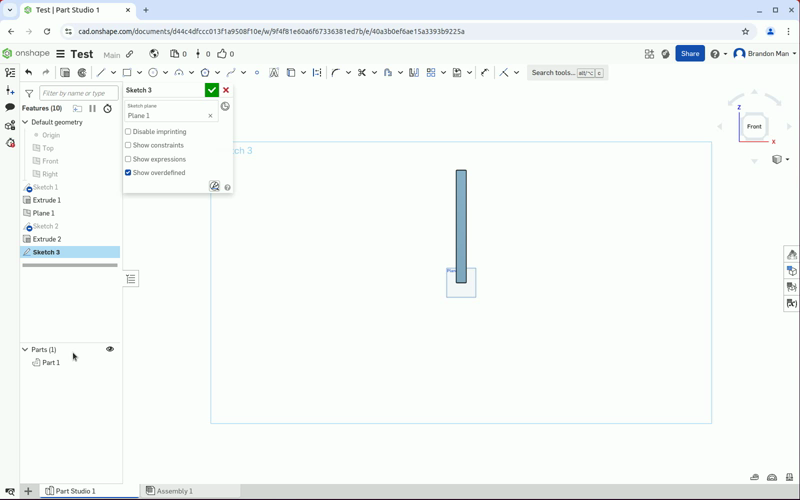
key(y)
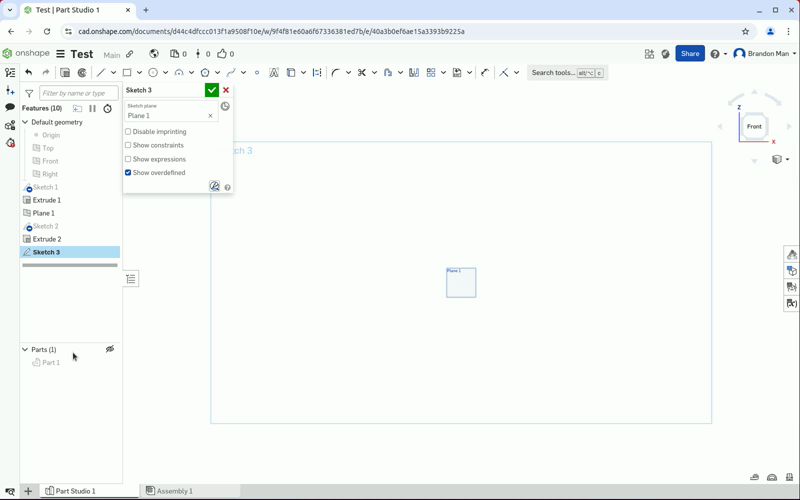
key(c)
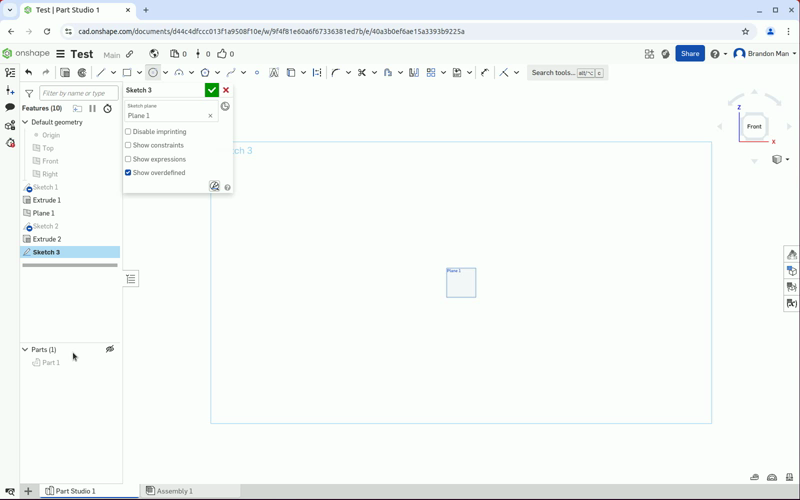
key_down(shift)
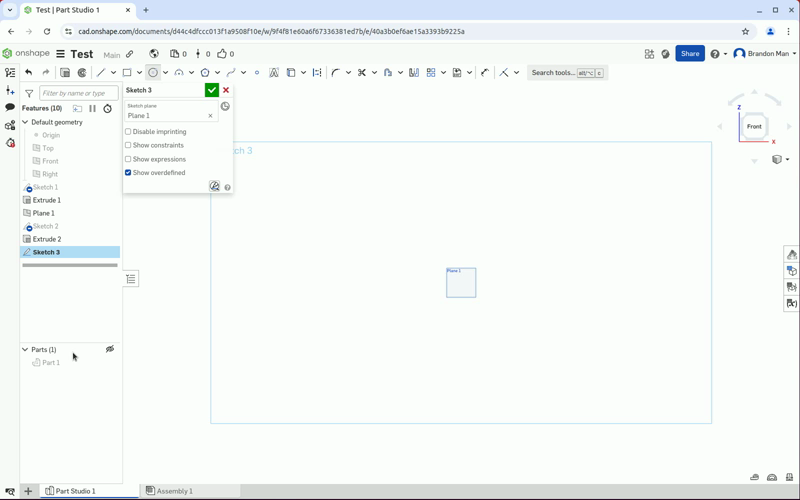
mouse_move(460, 201)
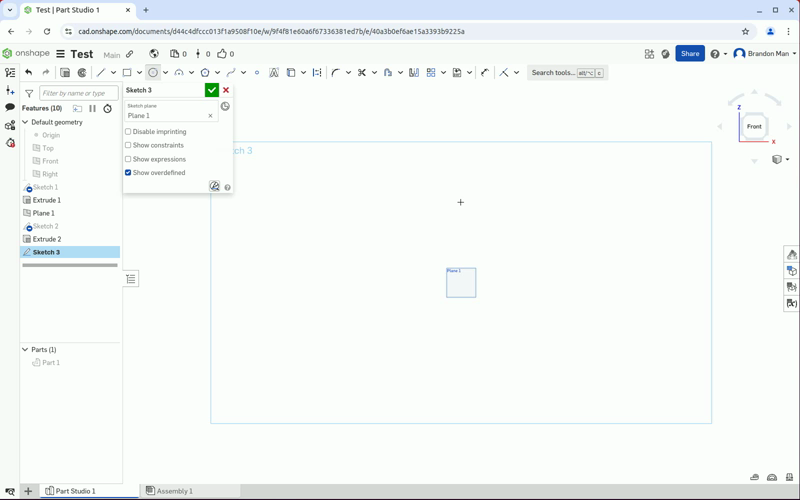
click(460, 201)
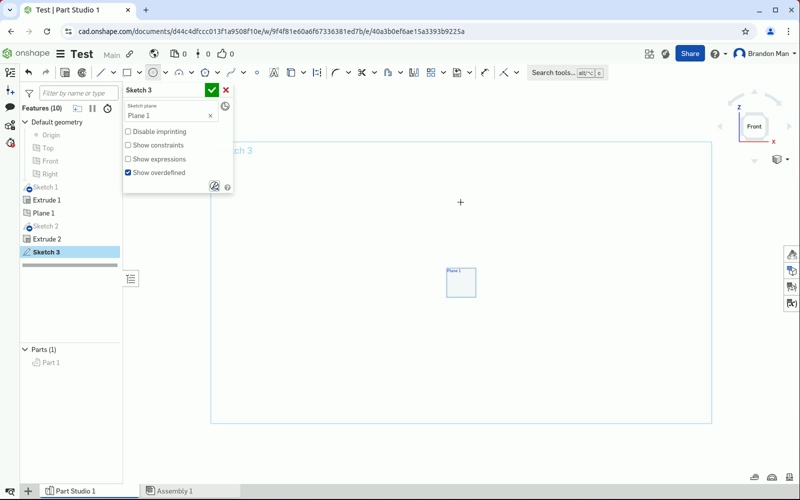
key_up(shift)
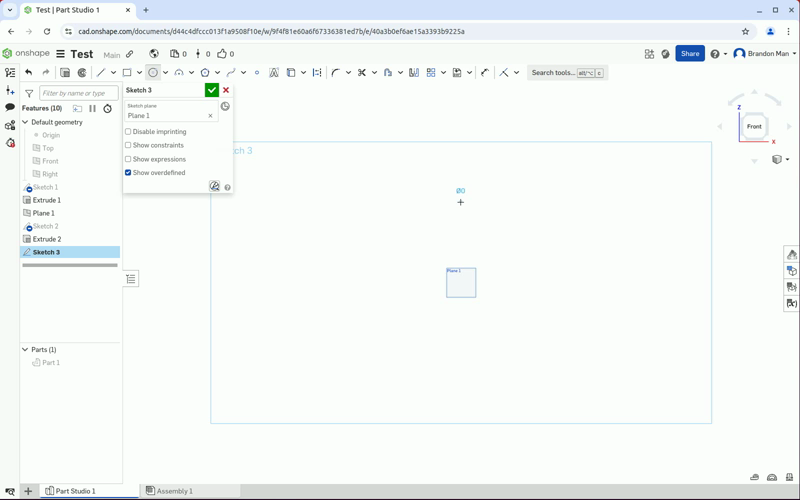
mouse_move(461, 201)
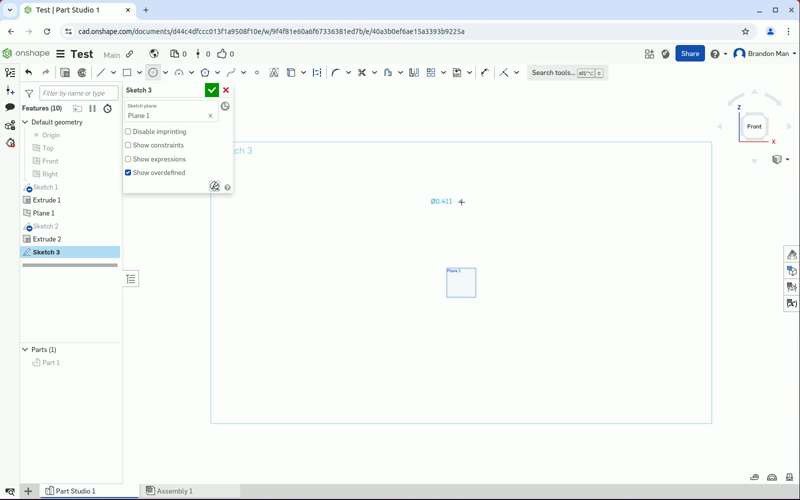
scroll(6)
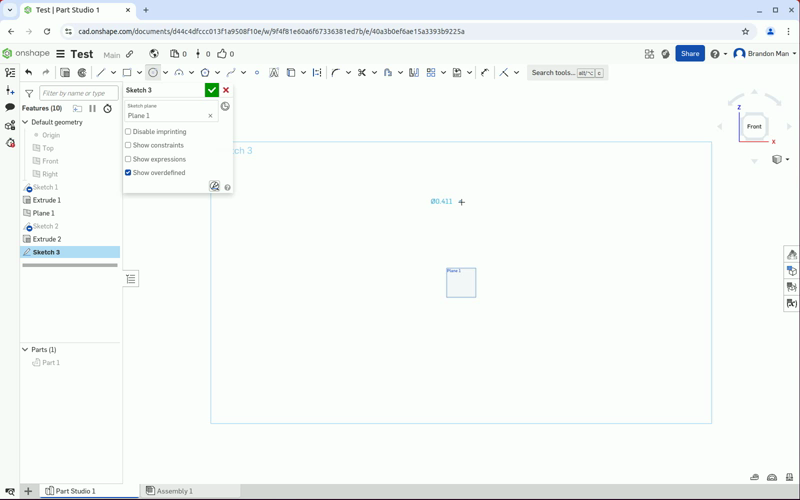
scroll(6)
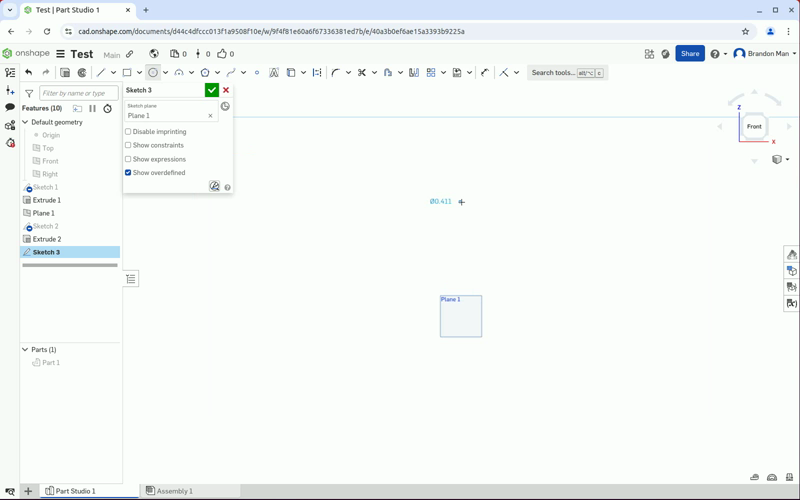
scroll(6)
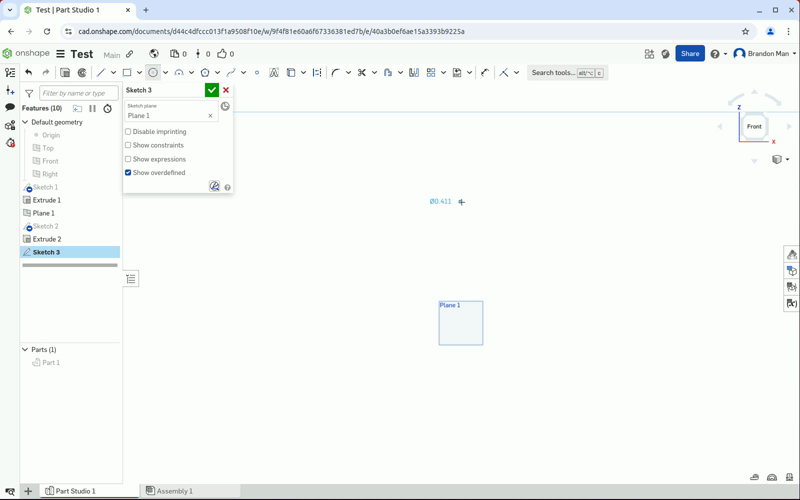
scroll(6)
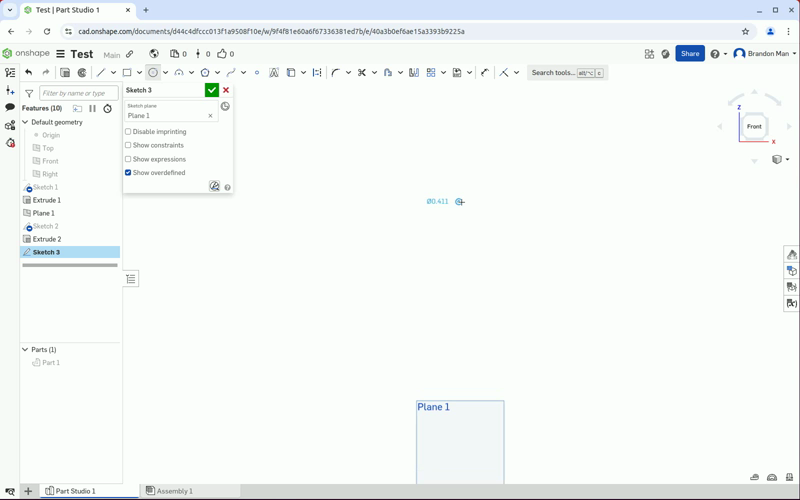
scroll(6)
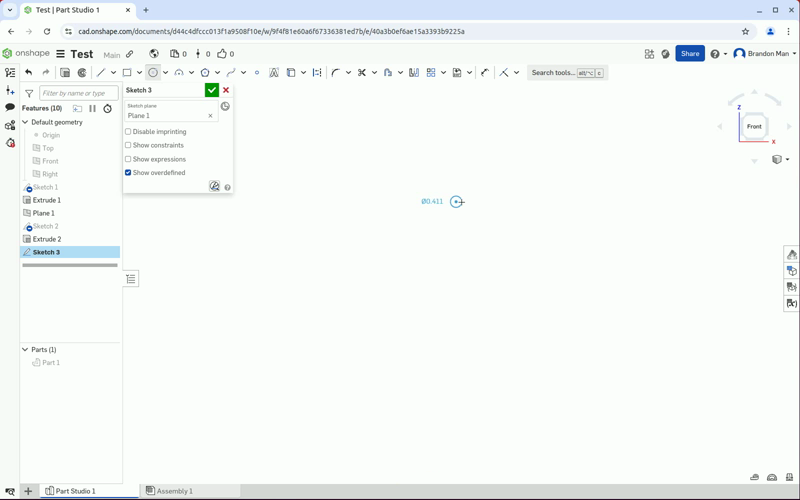
scroll(6)
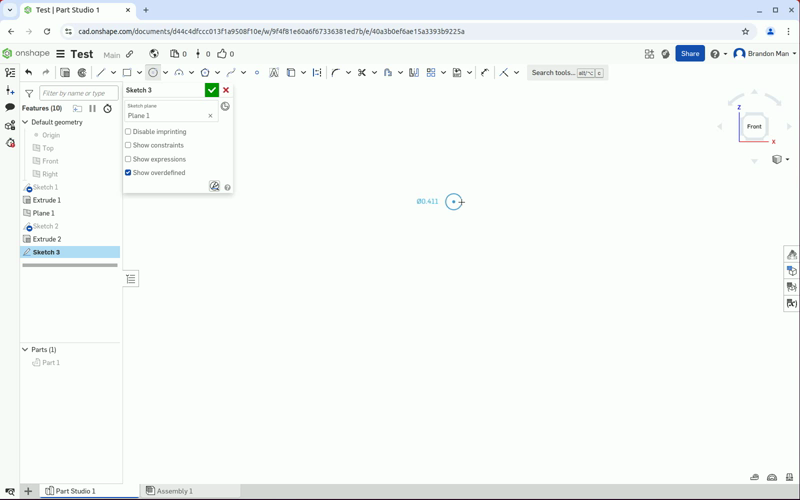
scroll(6)
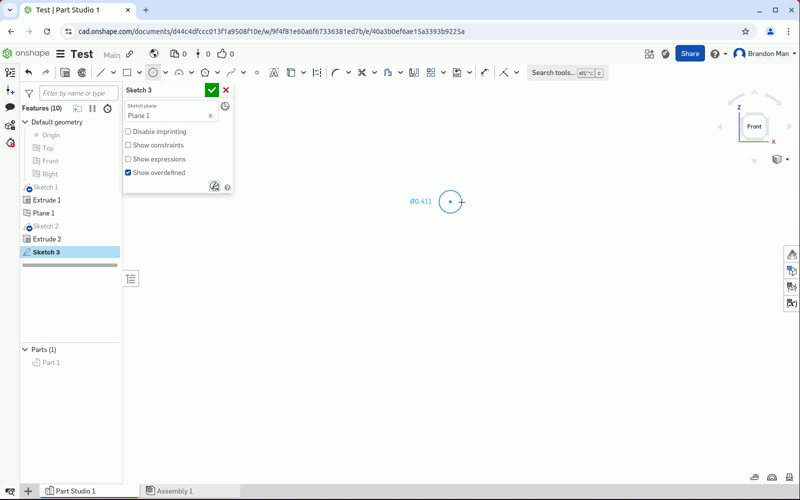
click(461, 201)
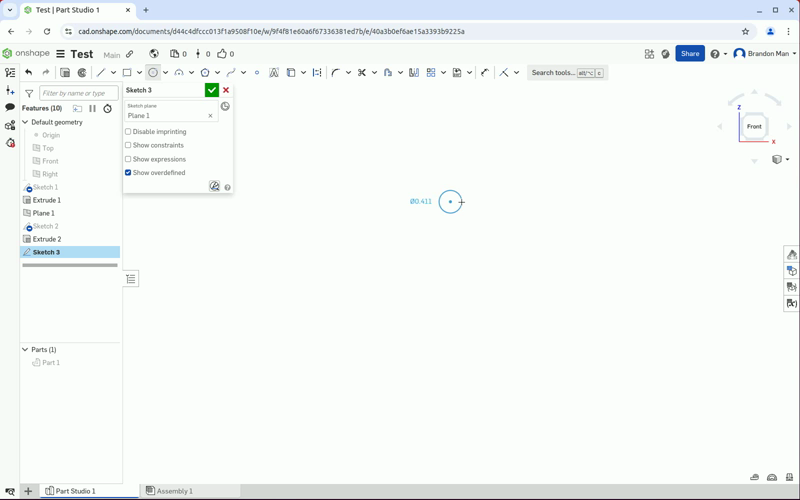
scroll(-6)
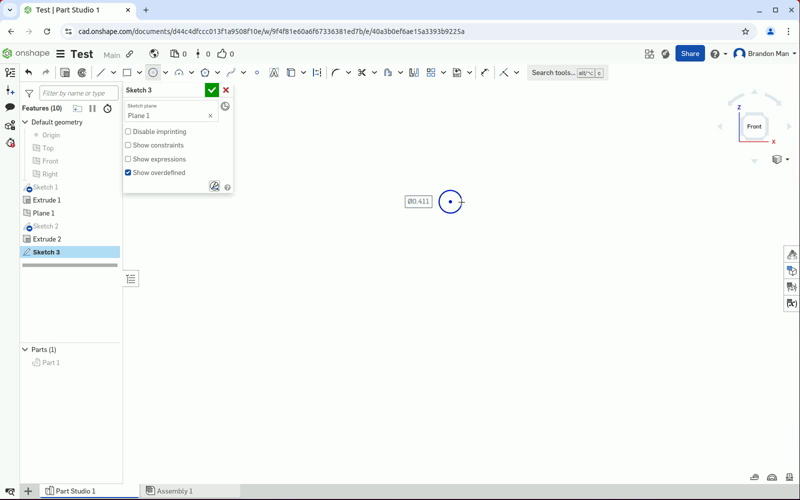
scroll(-6)
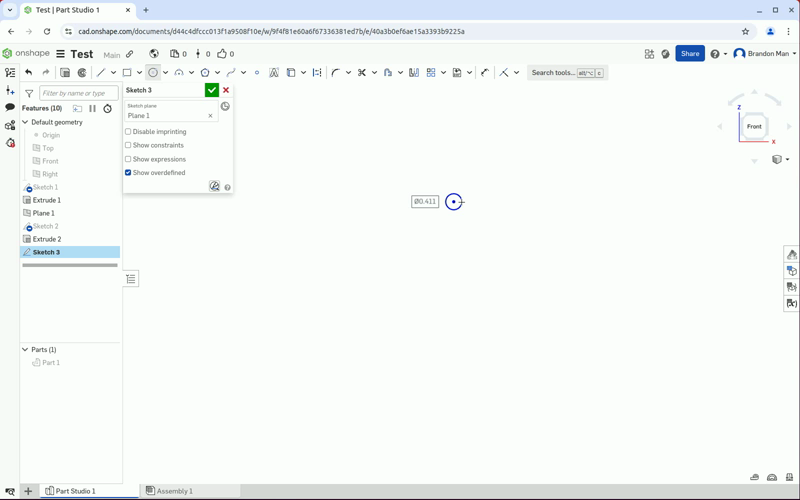
scroll(-6)
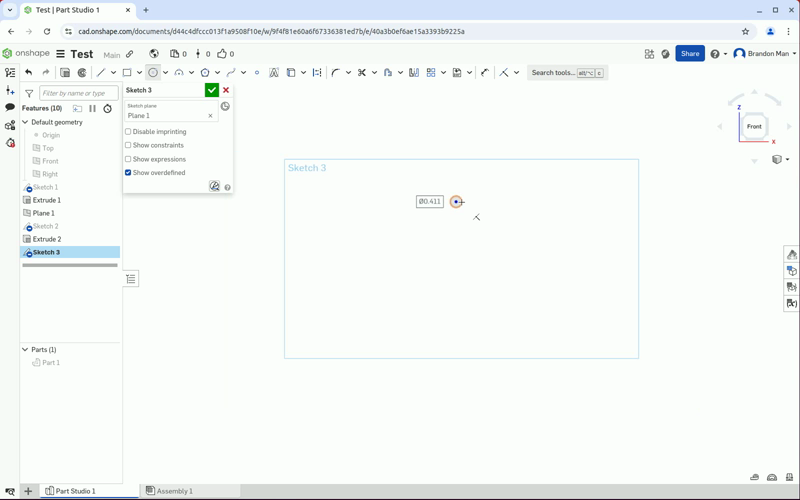
scroll(-6)
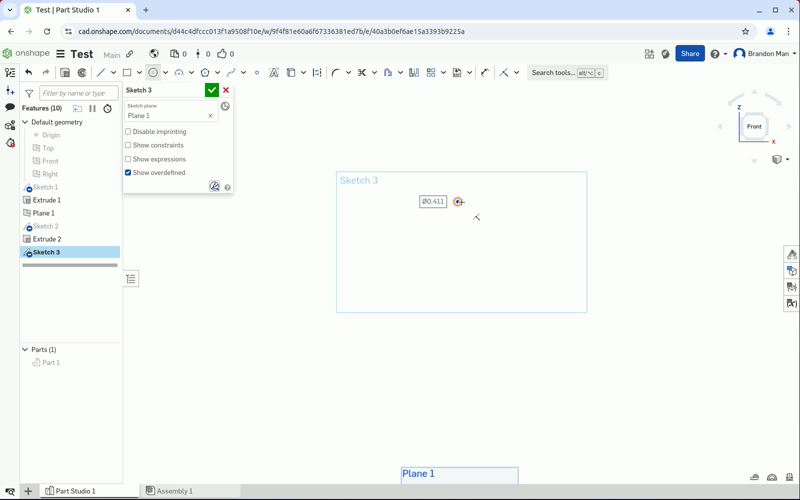
scroll(-6)
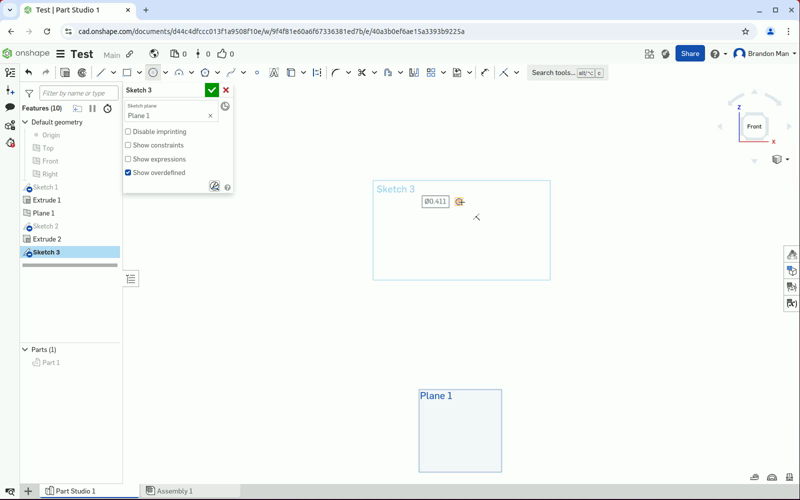
scroll(-6)
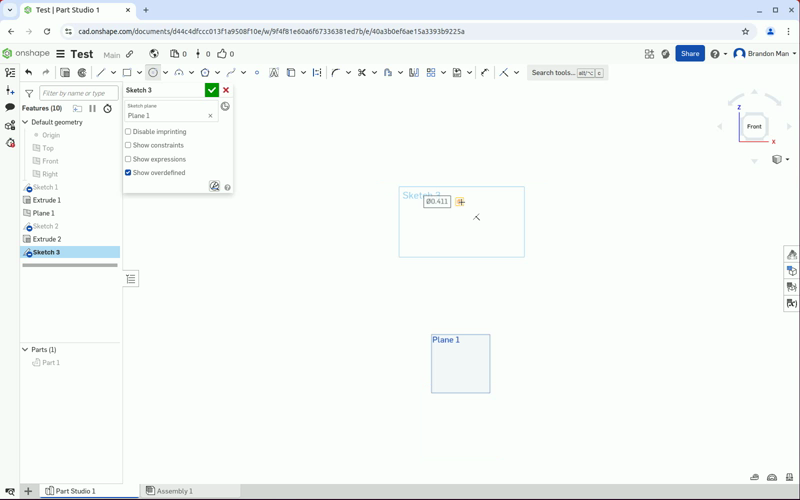
scroll(-6)
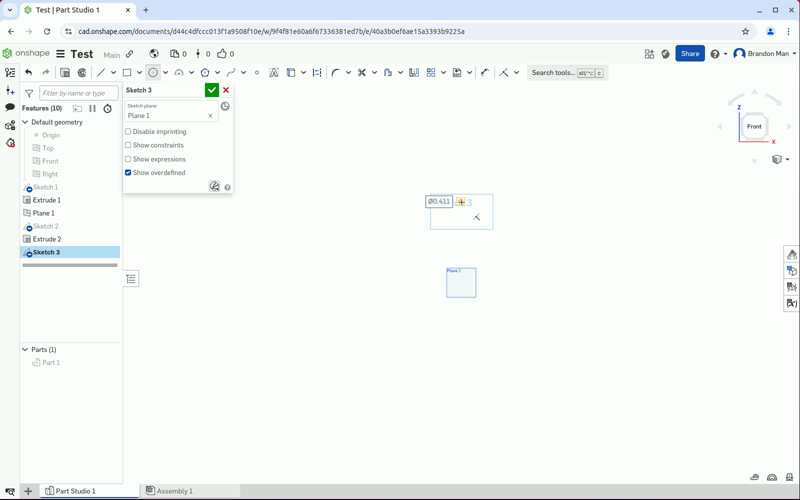
key(esc)
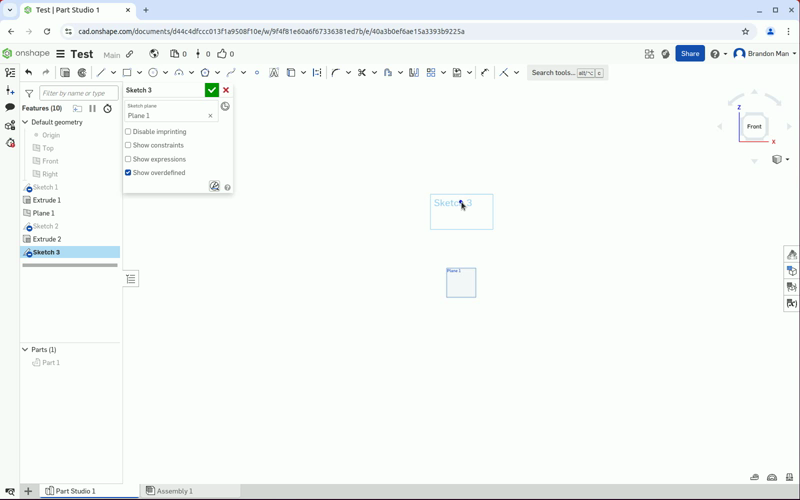
mouse_move(461, 202)
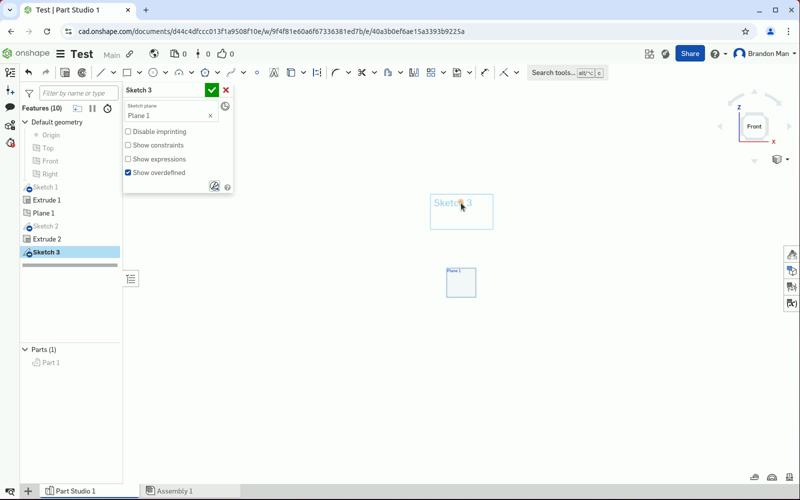
scroll(6)
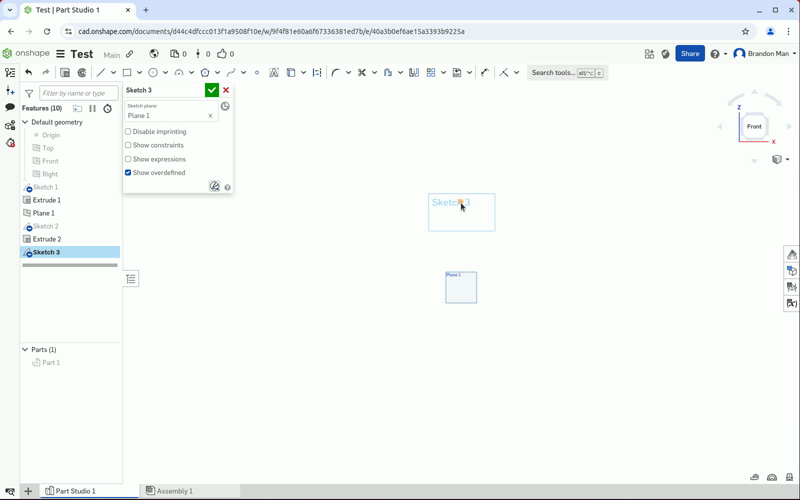
scroll(6)
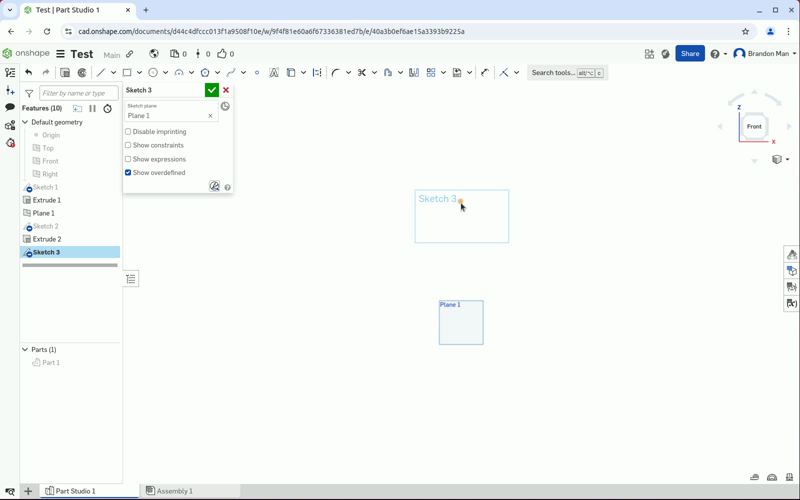
scroll(6)
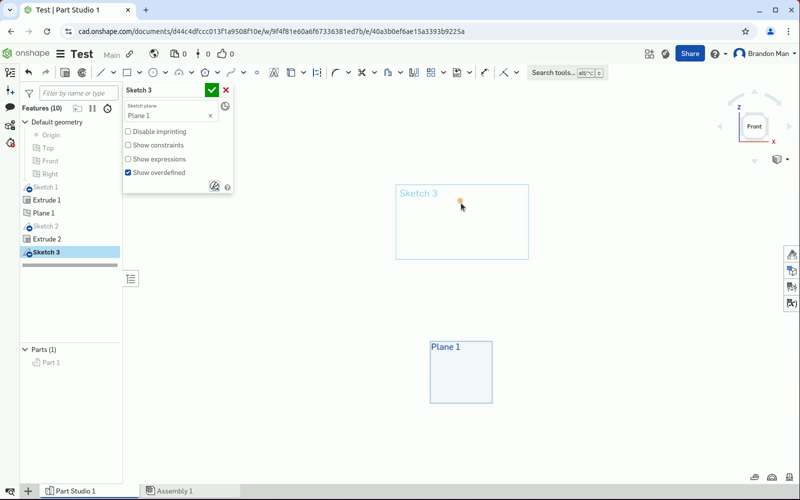
scroll(6)
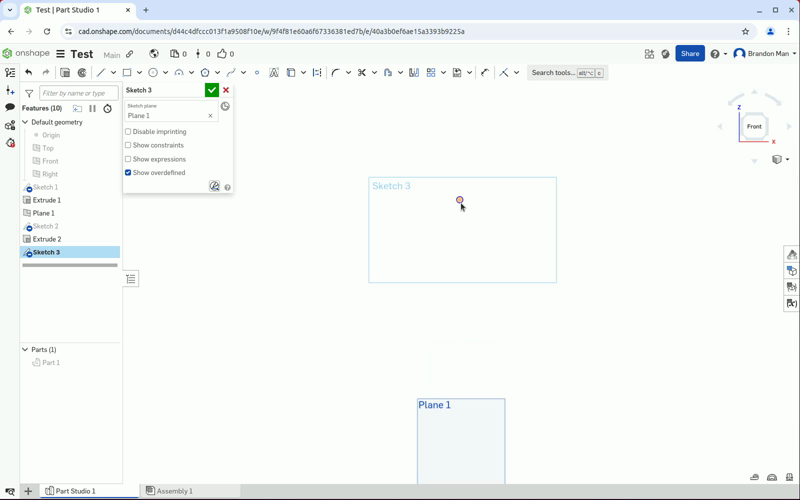
scroll(6)
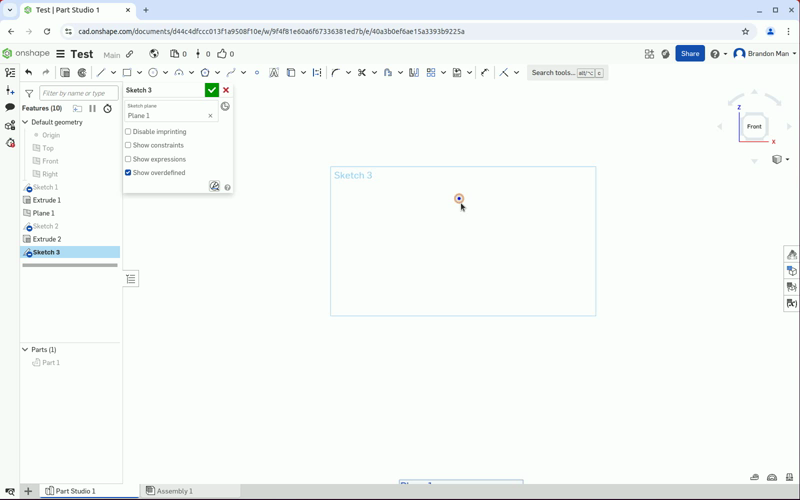
scroll(6)
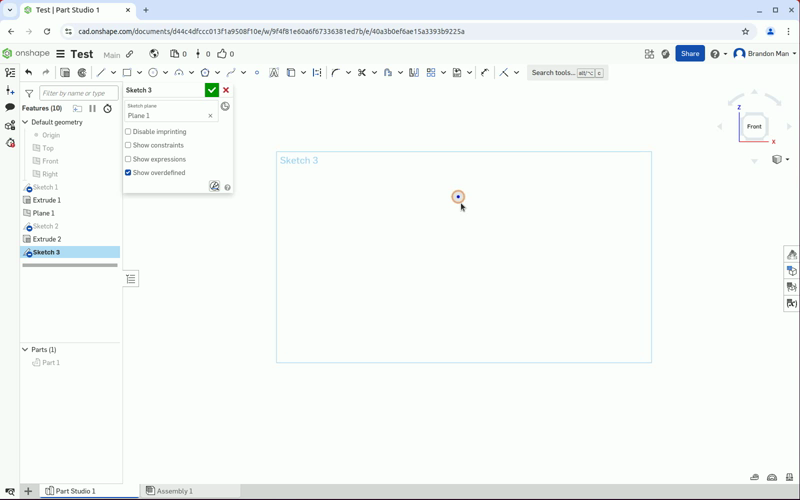
scroll(6)
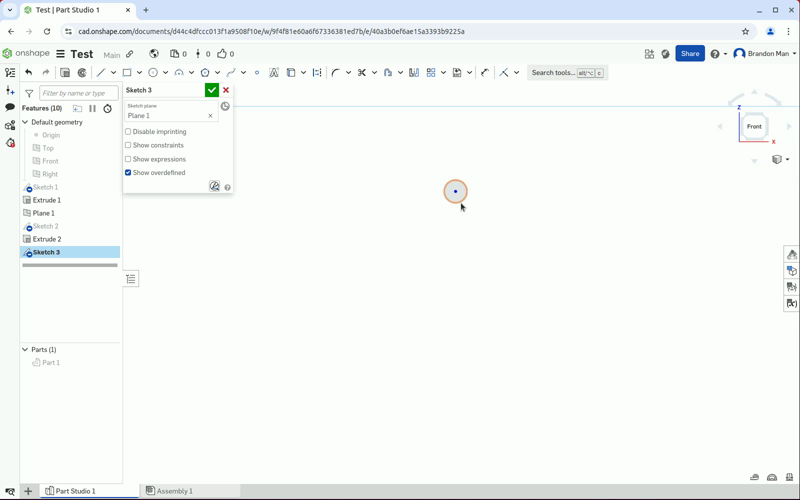
click(461, 202)
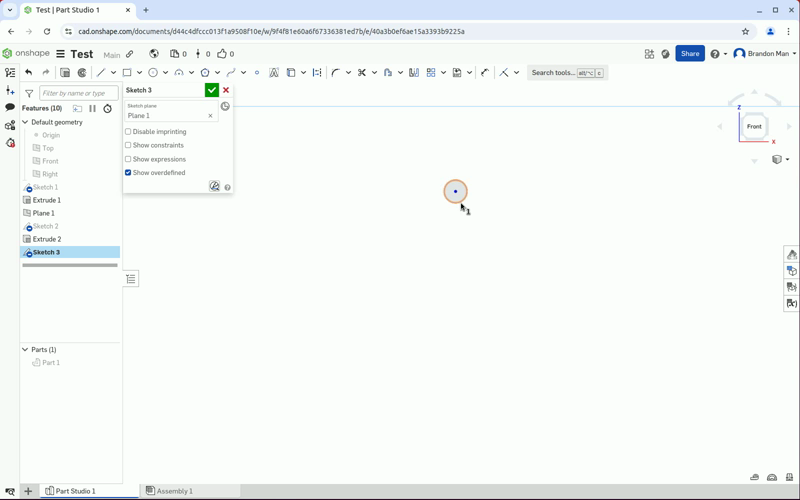
scroll(-6)
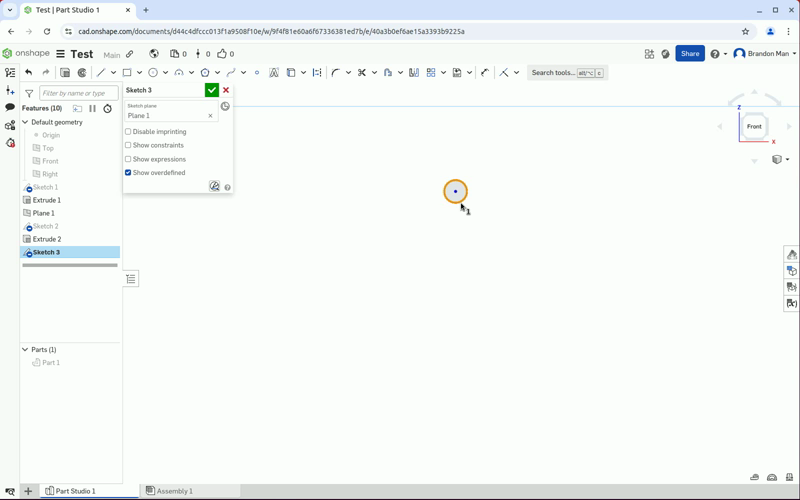
scroll(-6)
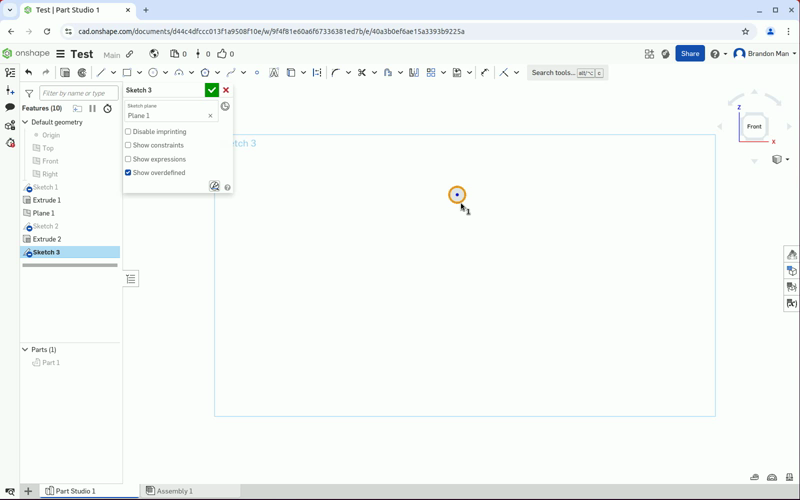
scroll(-6)
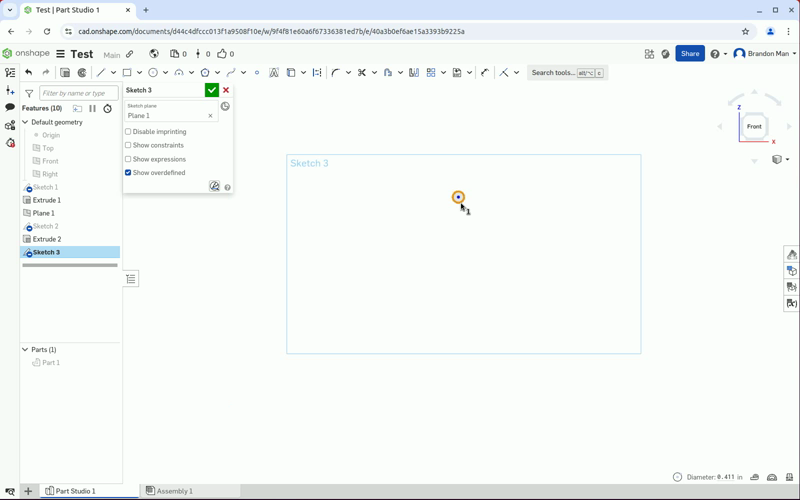
scroll(-6)
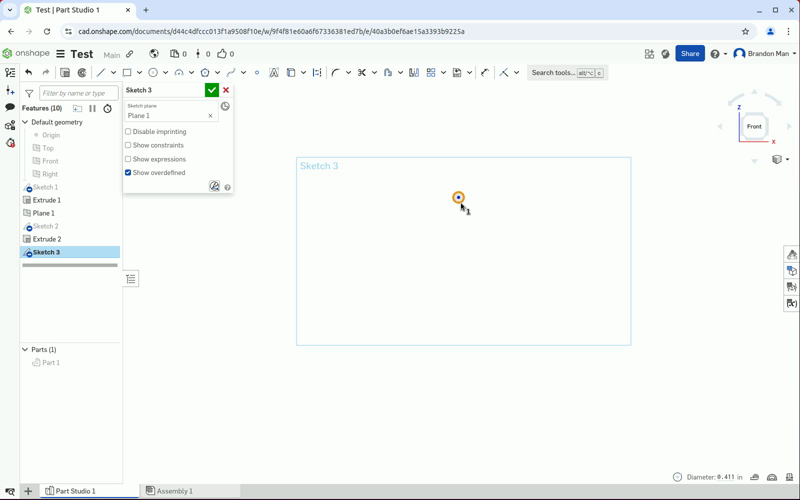
scroll(-6)
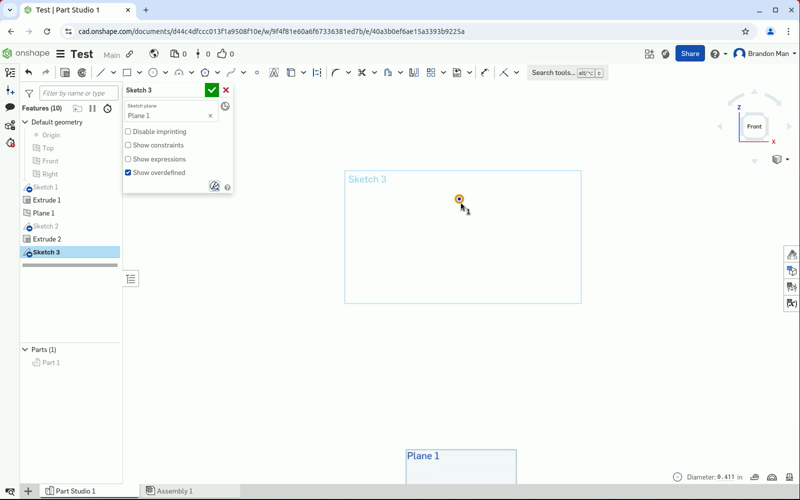
scroll(-6)
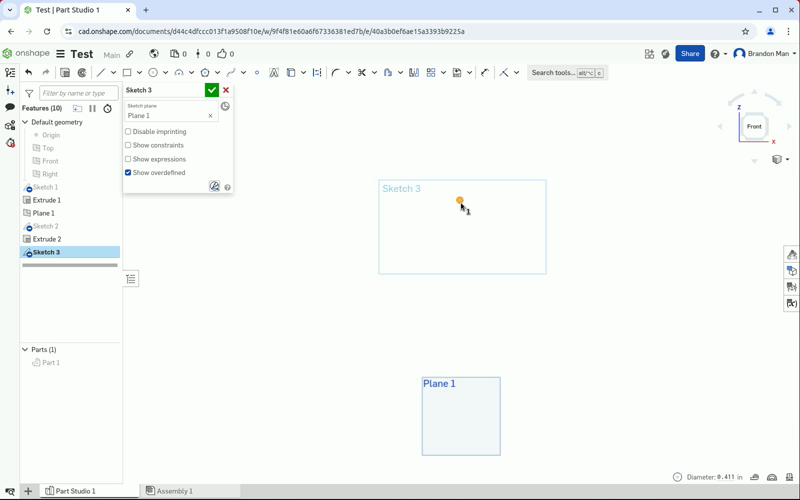
scroll(-6)
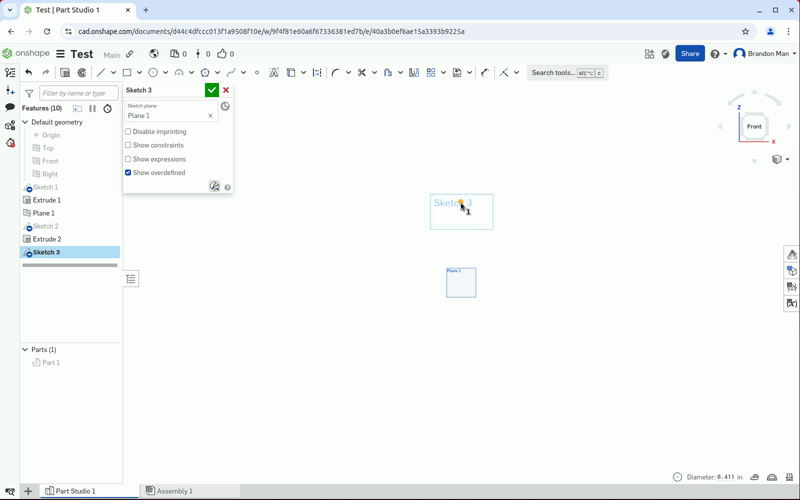
mouse_move(73, 352)
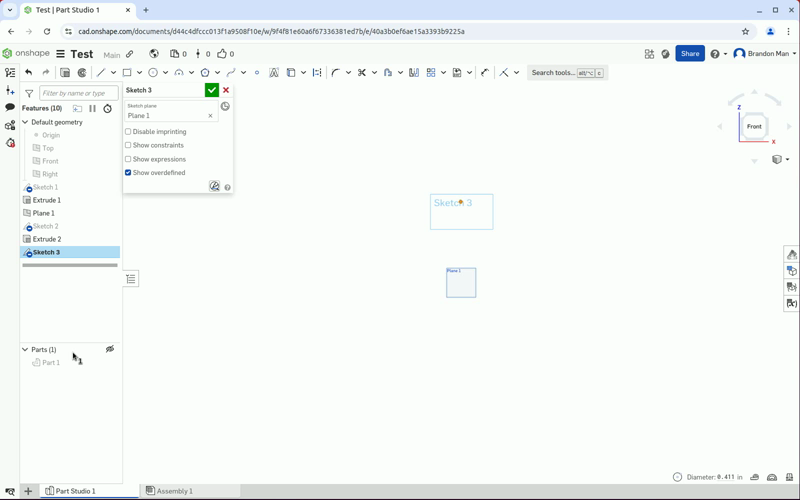
key(shift+y)
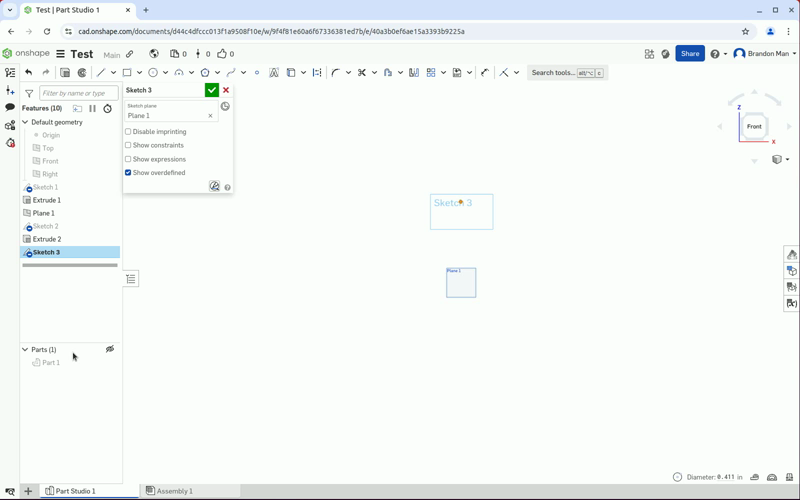
key(shift+e)
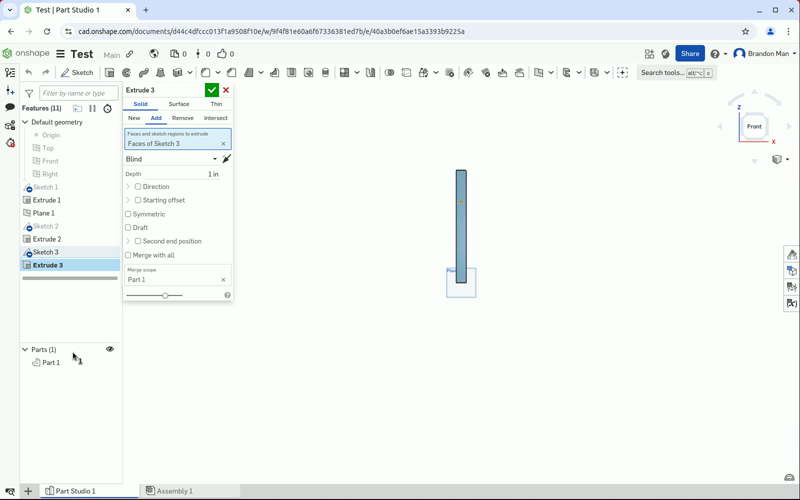
mouse_move(143, 106)
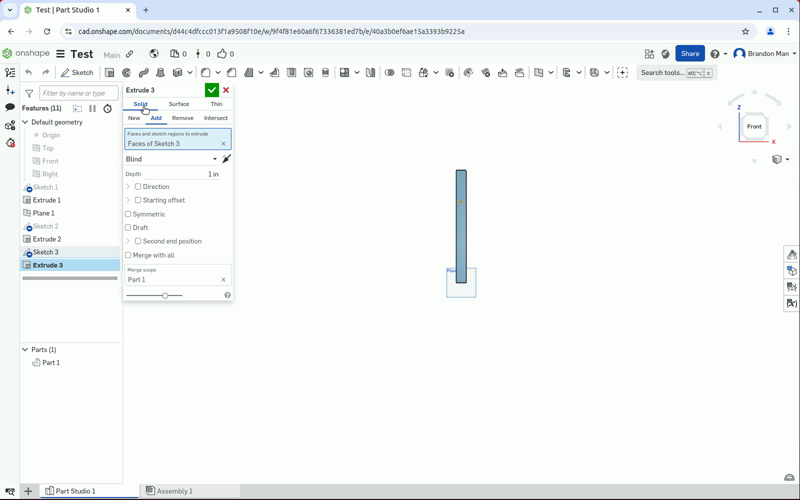
click(143, 106)
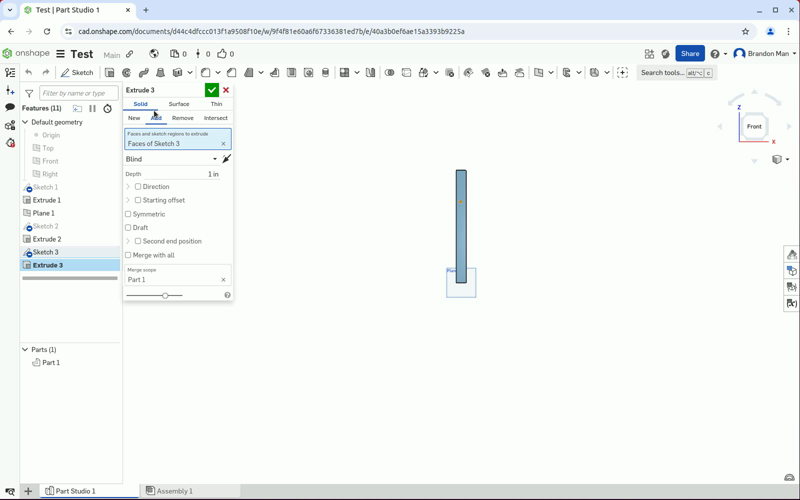
mouse_move(186, 120)
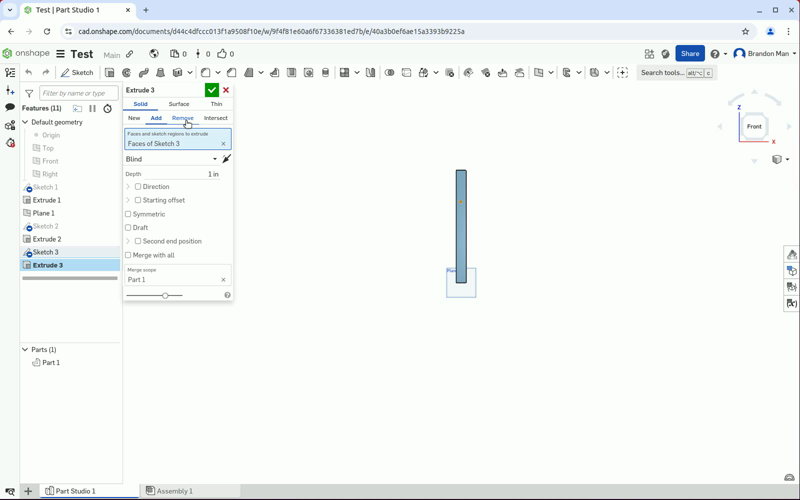
click(186, 120)
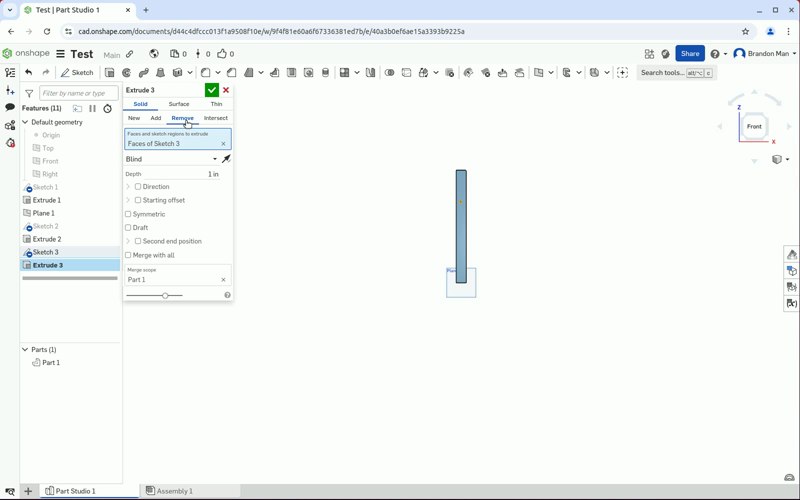
key(tab, 4)
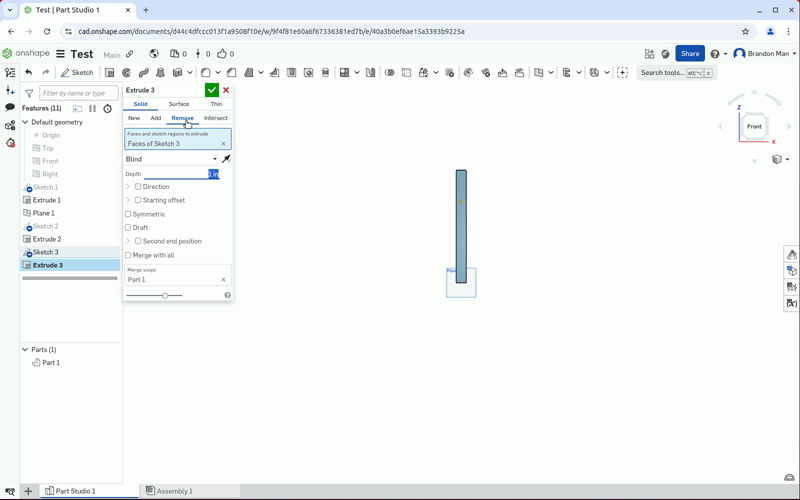
text(1.204)
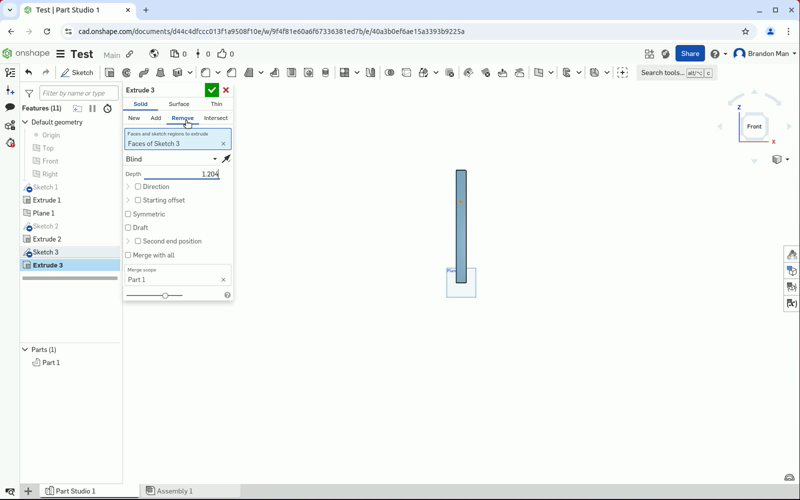
key(tab, 6)
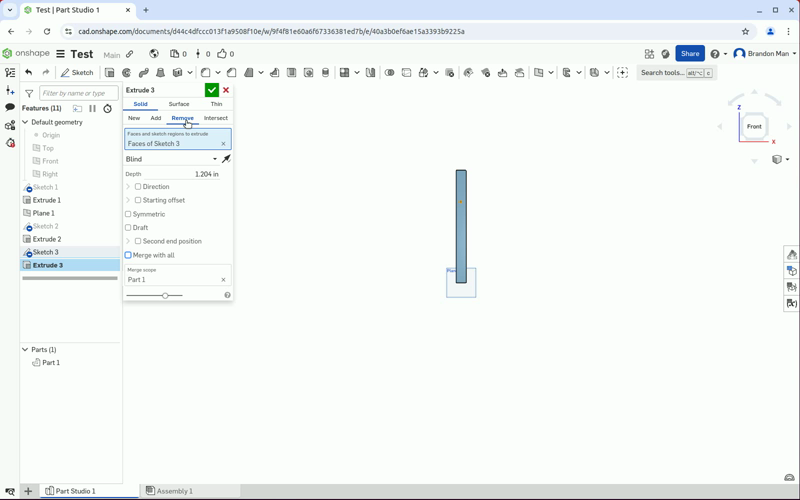
key(space)
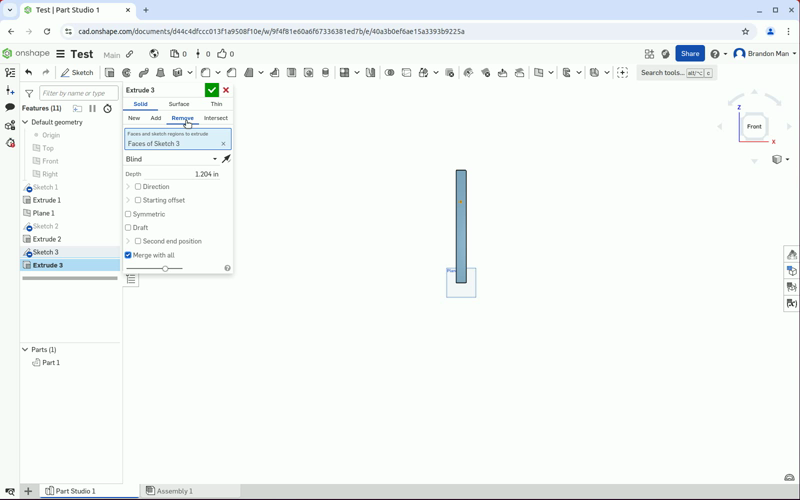
key(enter)
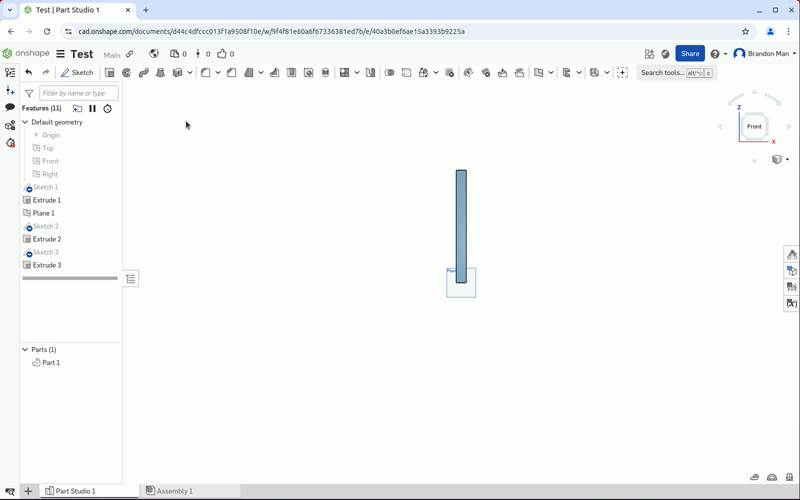
key(shift+h)
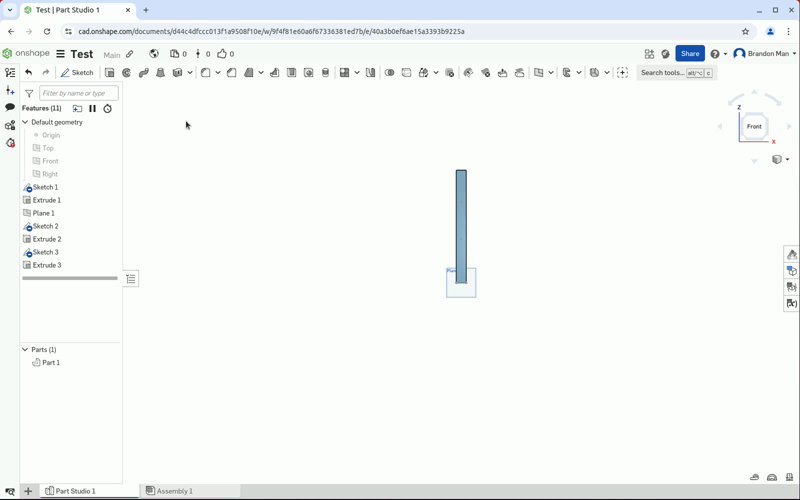
key(shift+h)
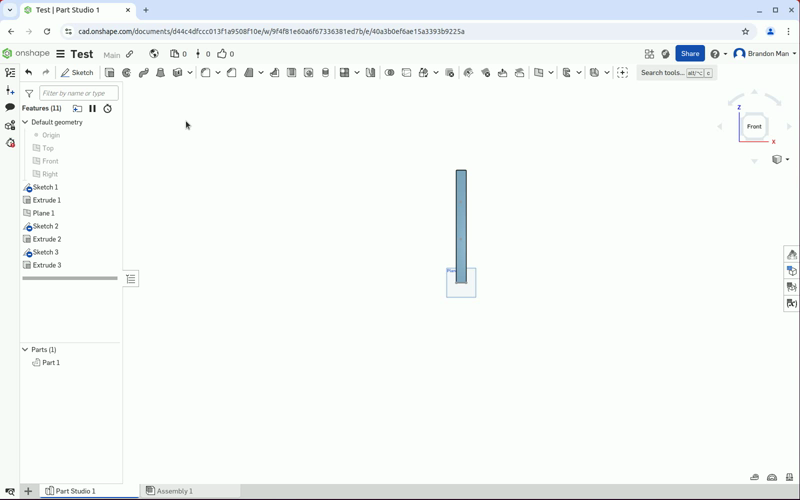
key(shift+7)
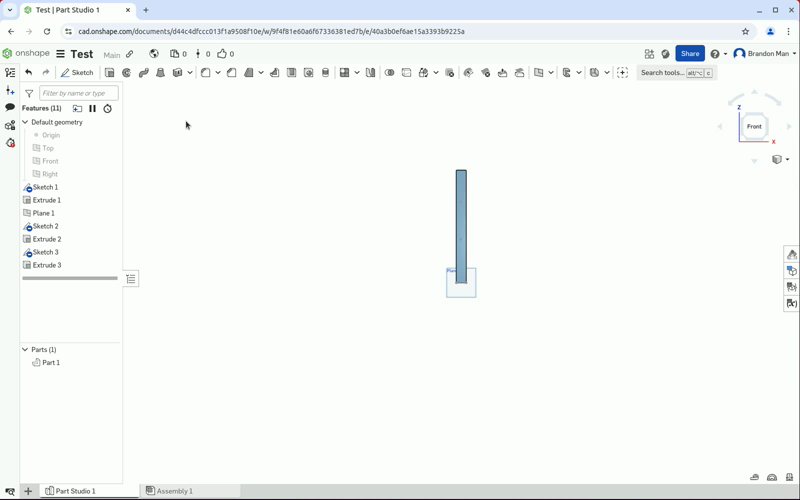
key(left, 2)
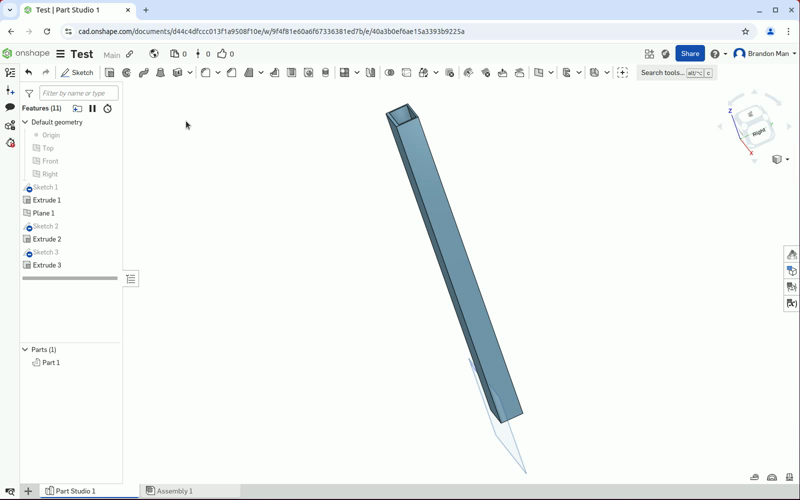
key(down, 2)
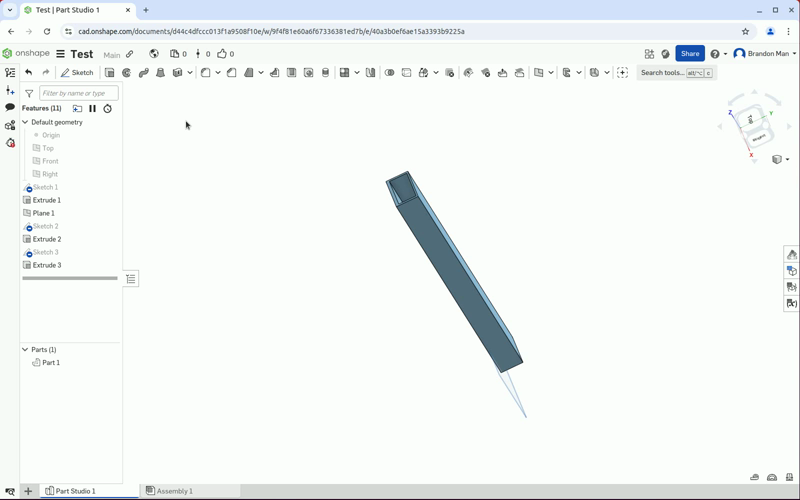
key(up, 2)
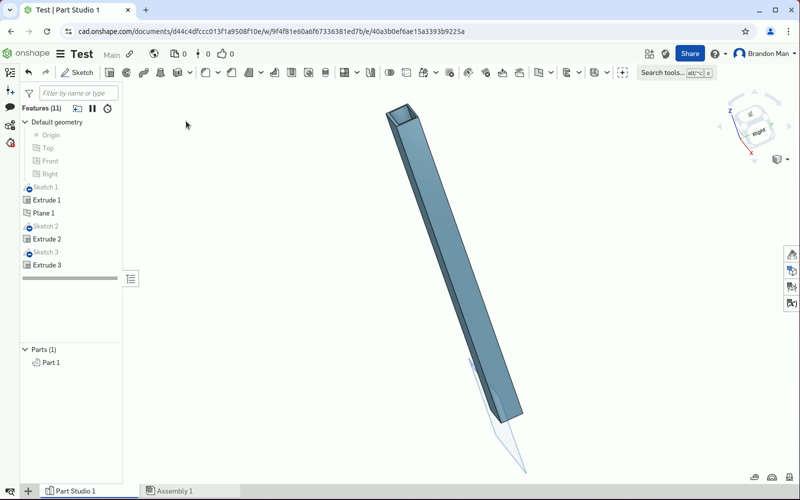
key(right, 2)
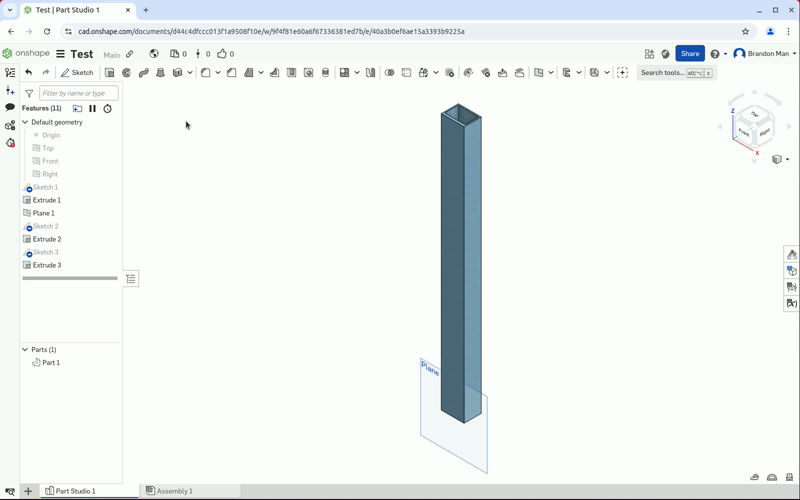
mouse_move(73, 189)
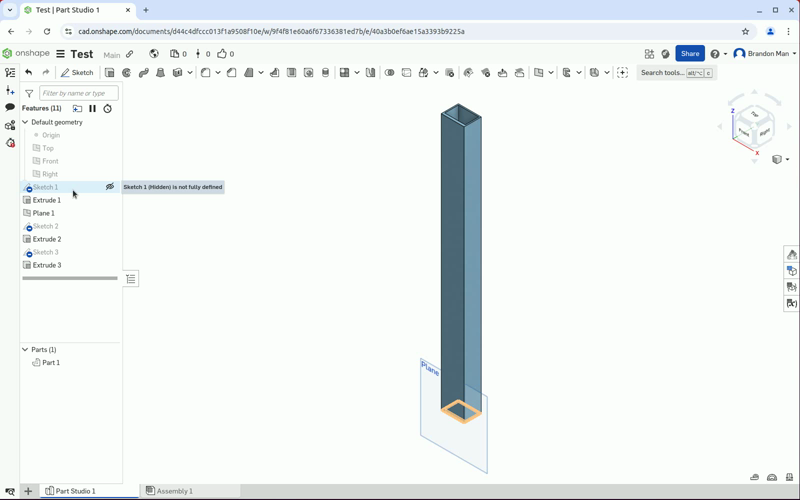
click(73, 189)